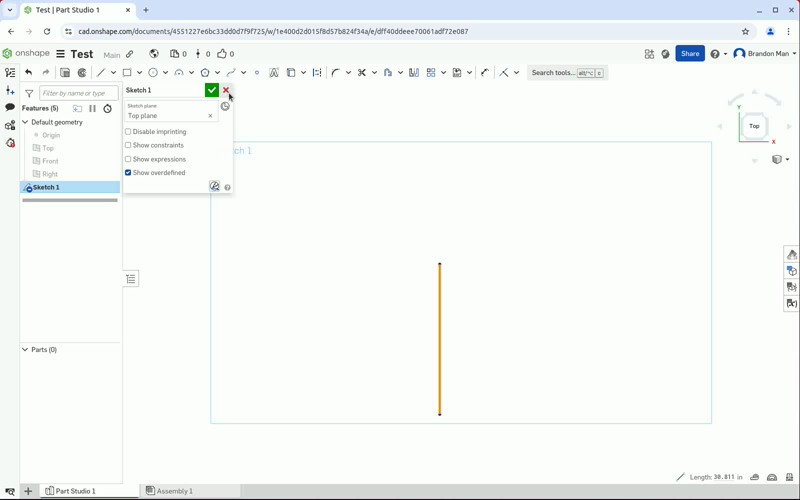
key(shift+h)
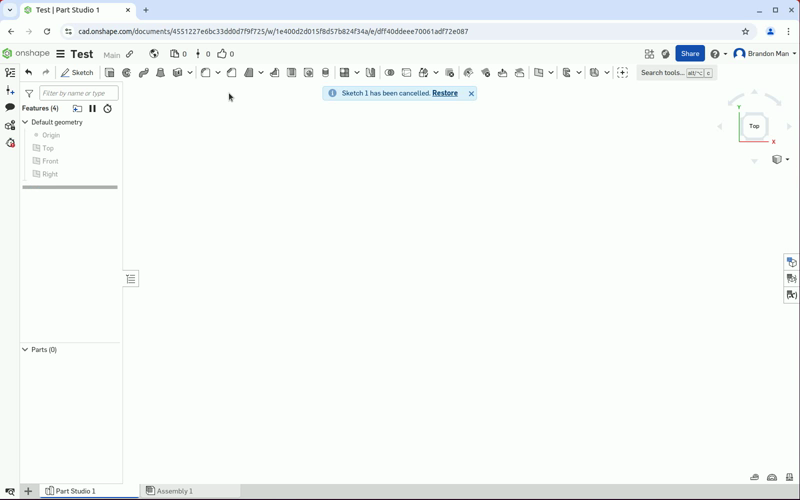
mouse_move(73, 352)
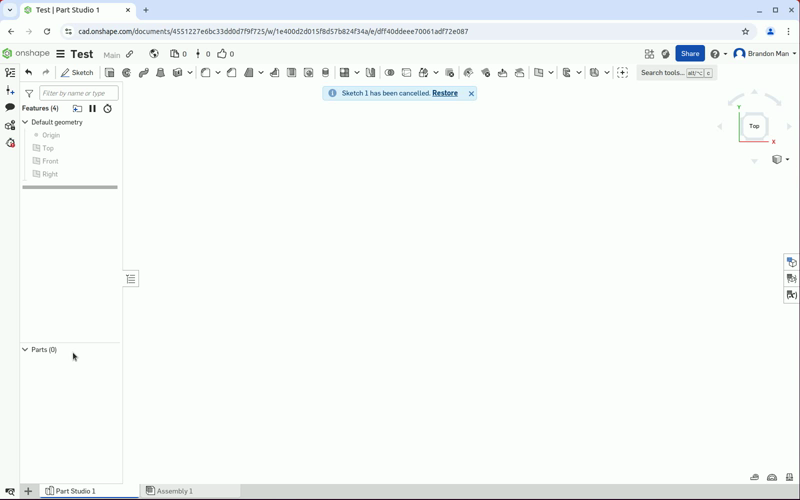
key(y)
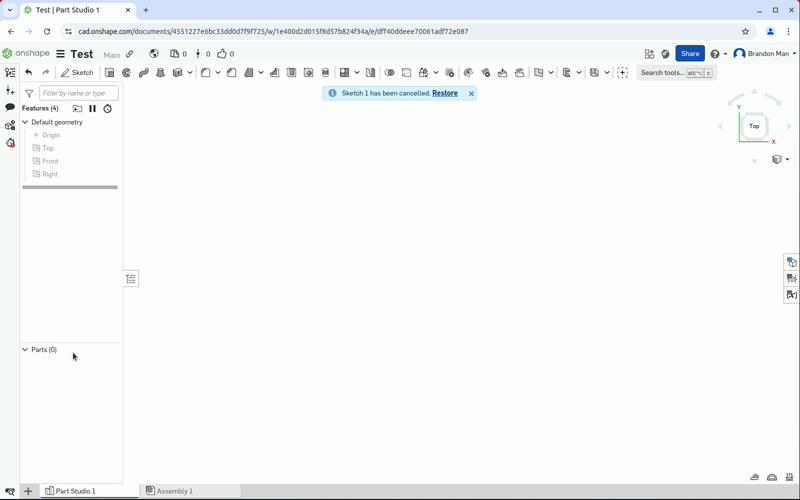
key(shift+p)
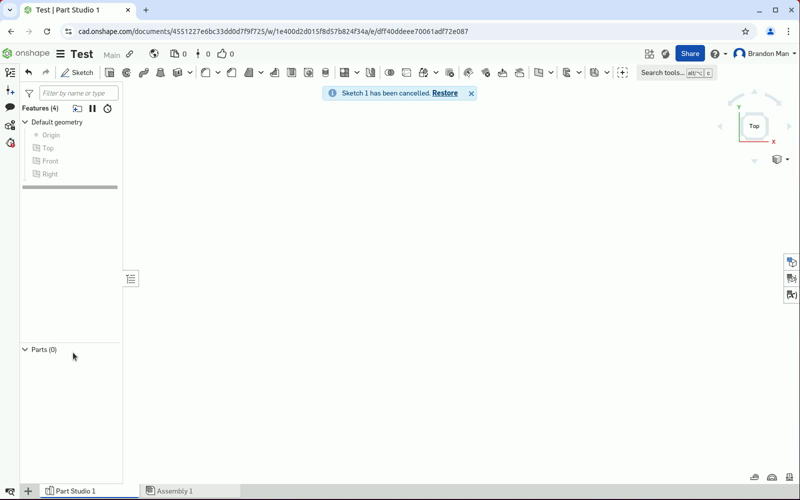
key(space)
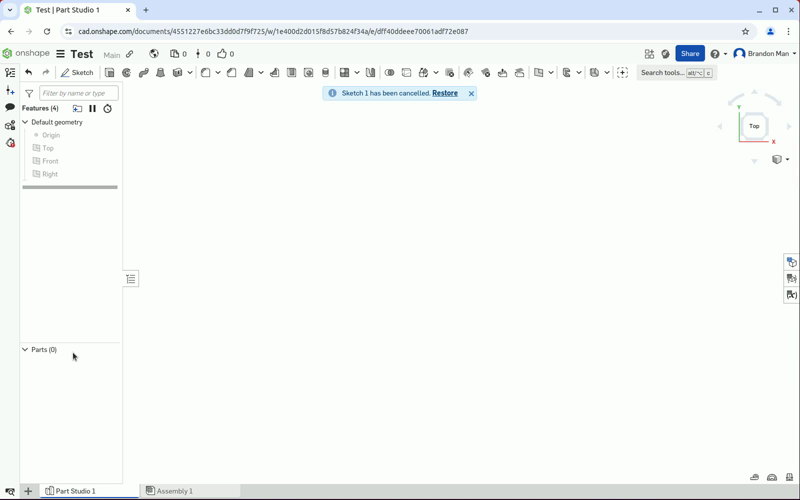
key_down(shift)
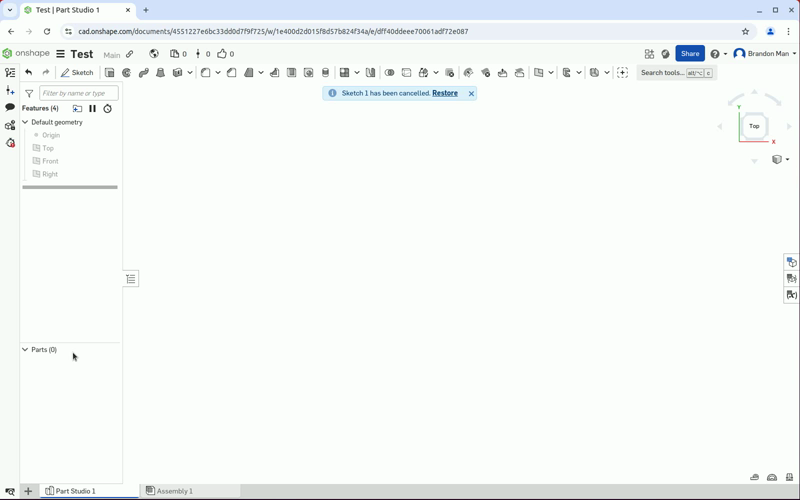
key(up)
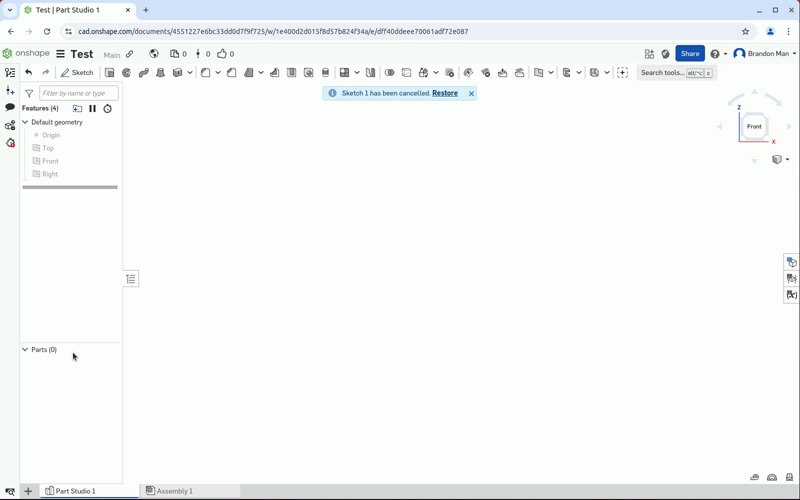
key_up(shift)
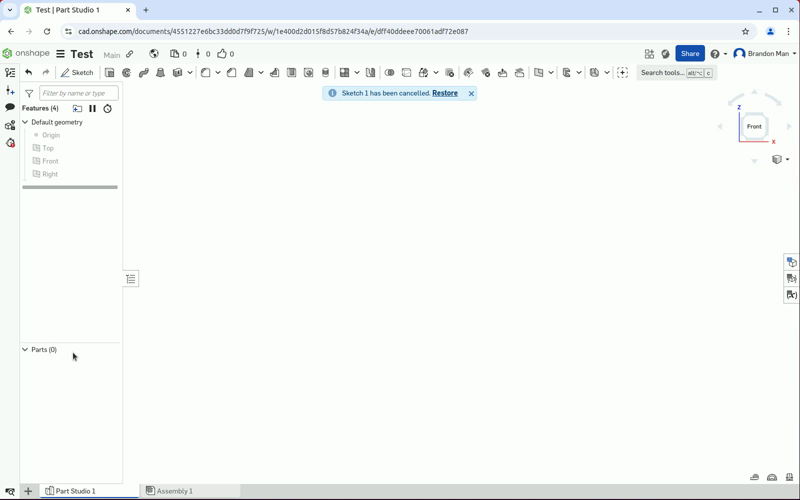
mouse_move(73, 352)
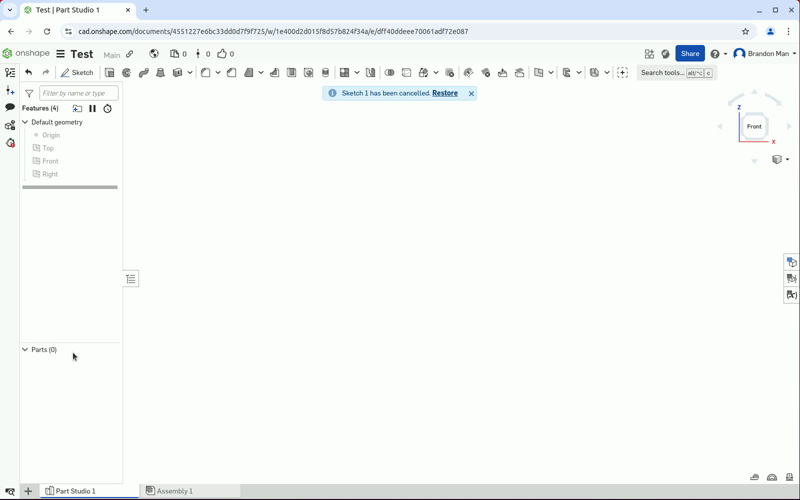
key(shift+y)
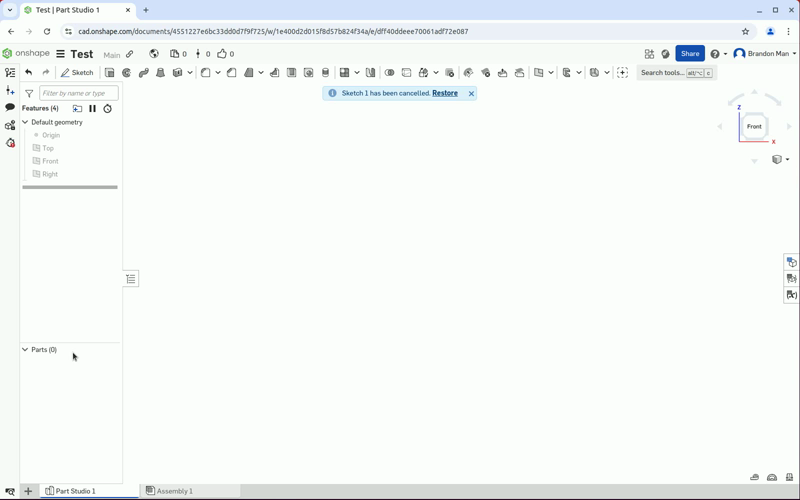
key(shift+s)
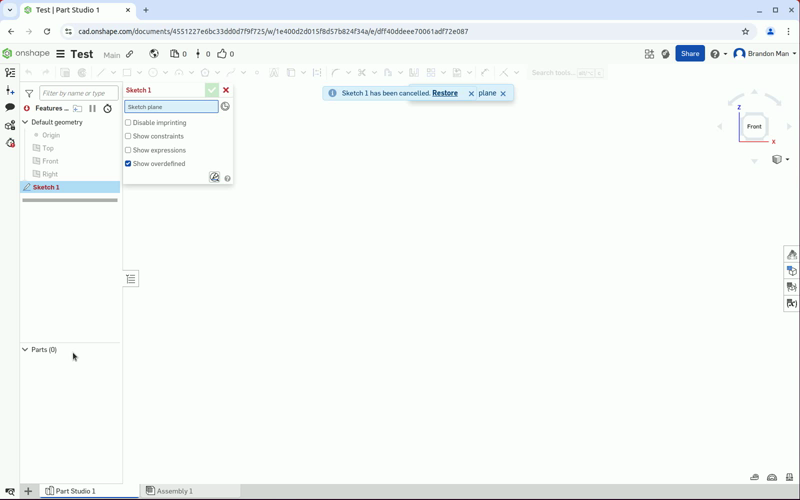
mouse_move(73, 163)
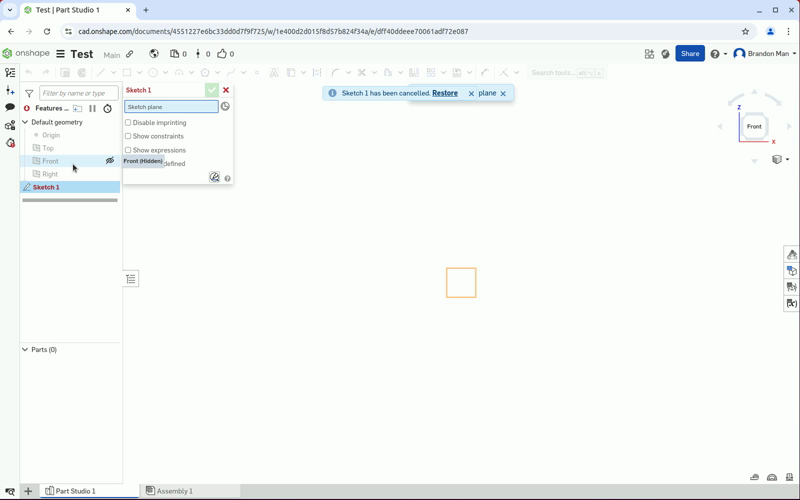
click(73, 163)
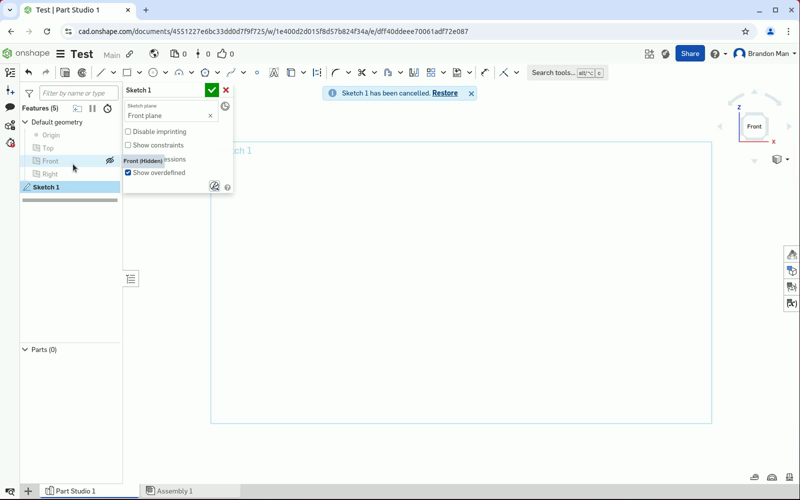
mouse_move(73, 352)
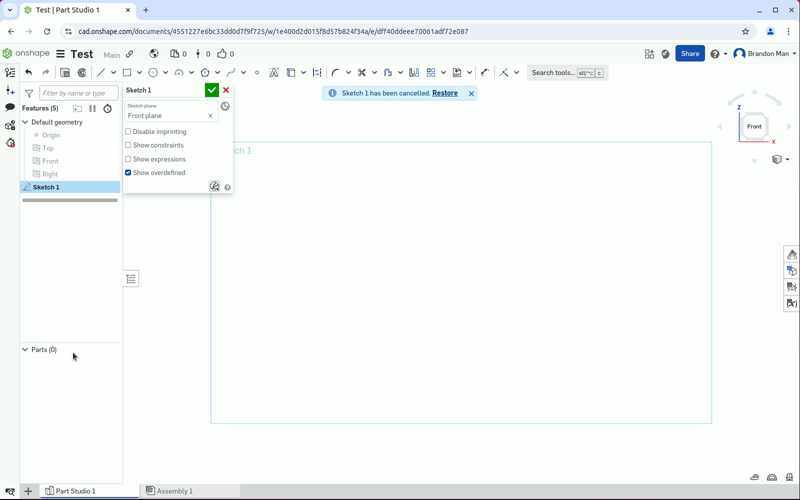
key(y)
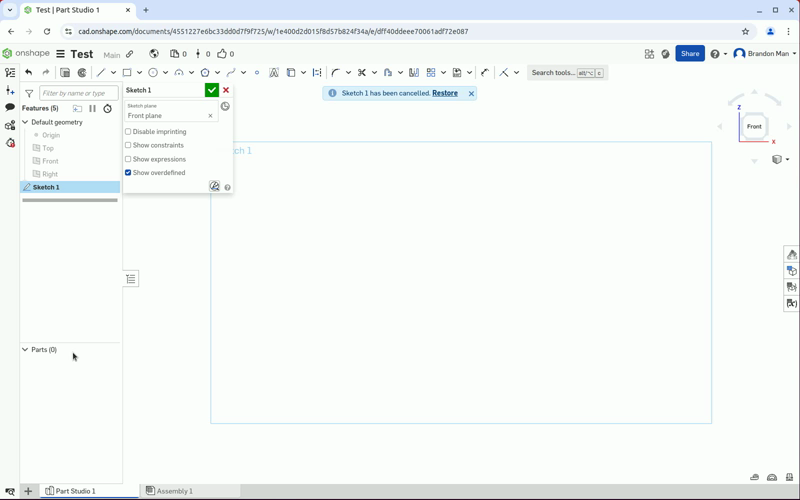
key(l)
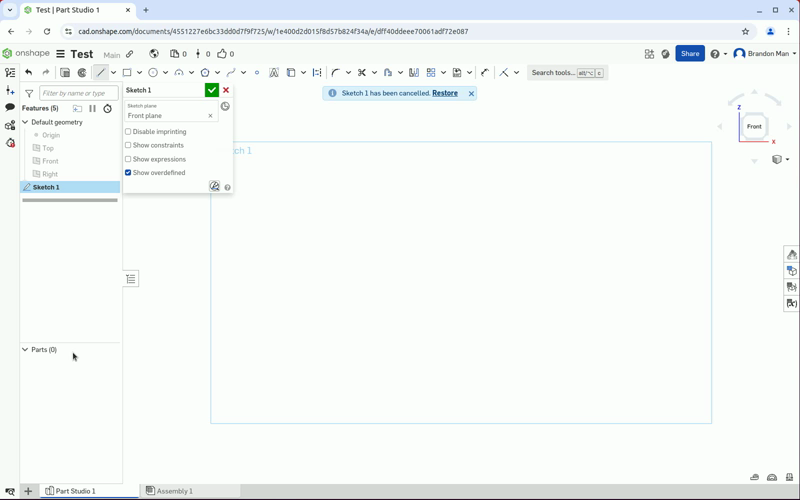
key_down(shift)
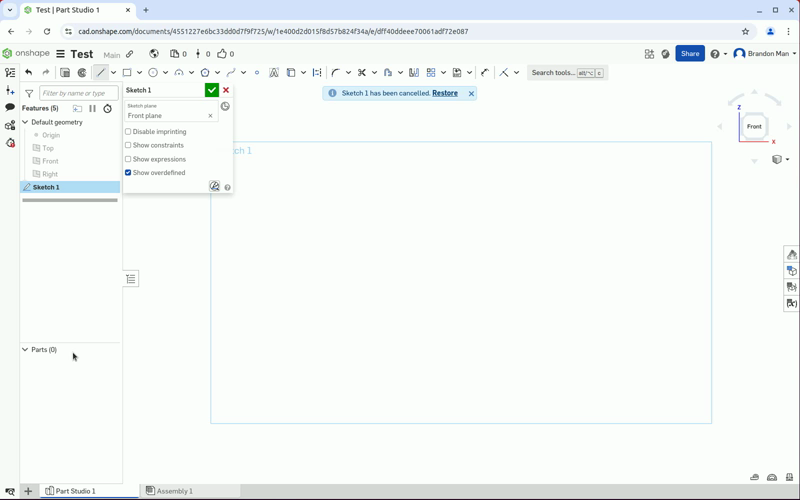
mouse_move(460, 282)
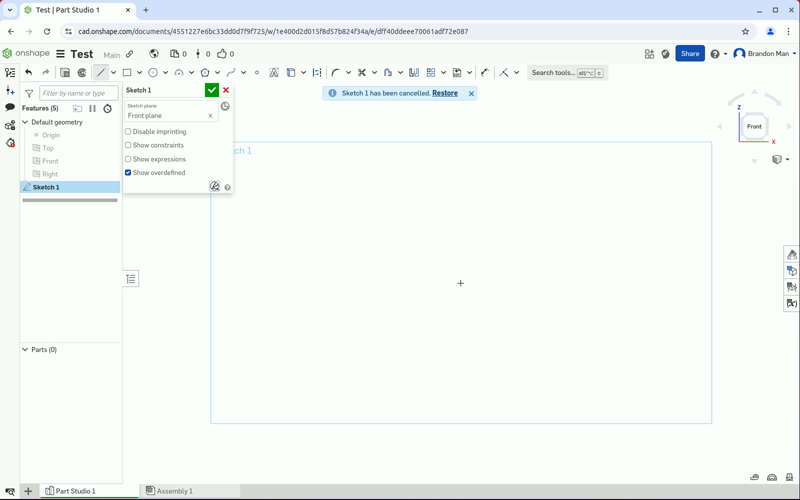
click(460, 282)
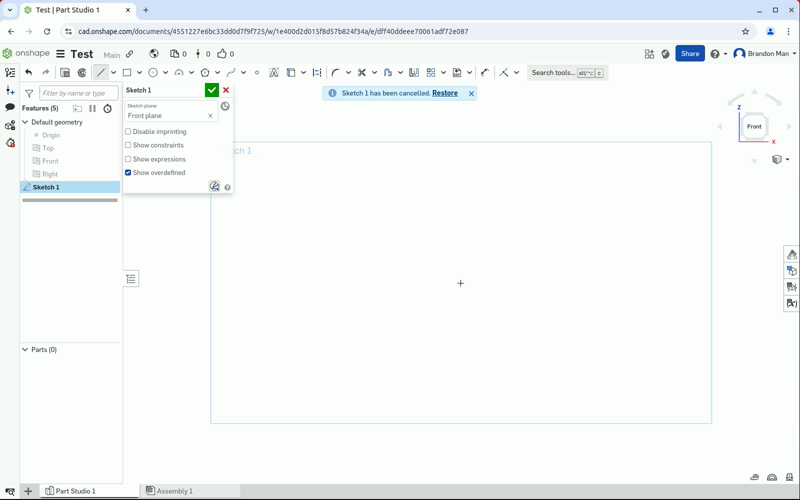
key_up(shift)
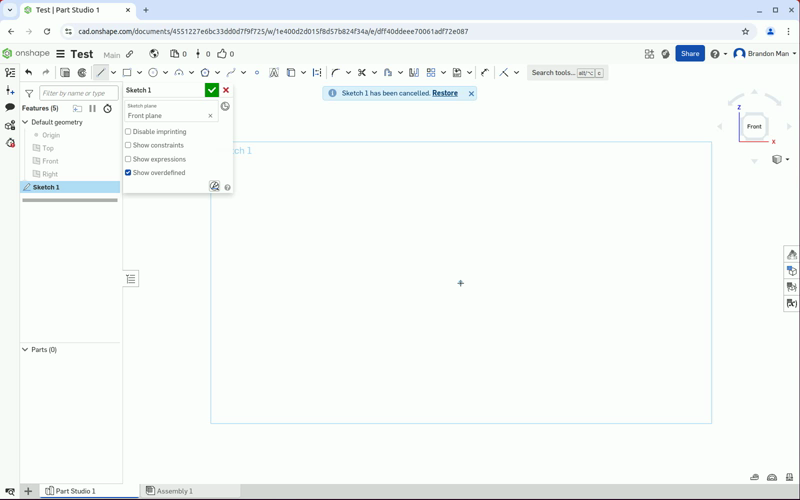
key_down(shift)
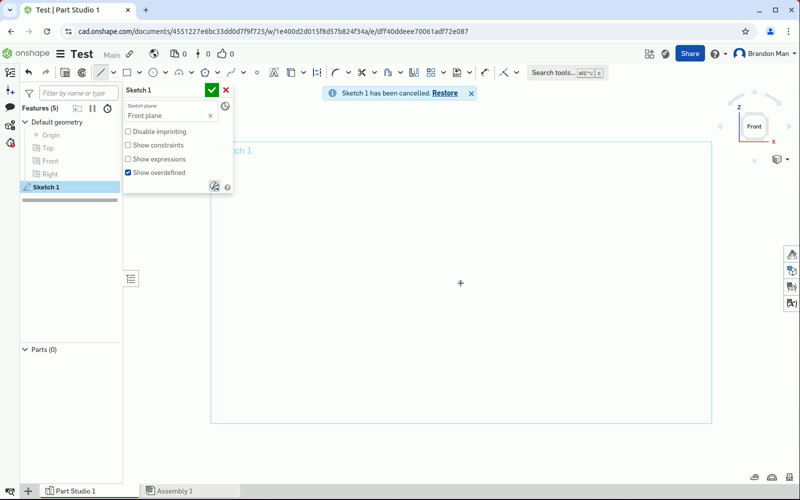
mouse_move(573, 282)
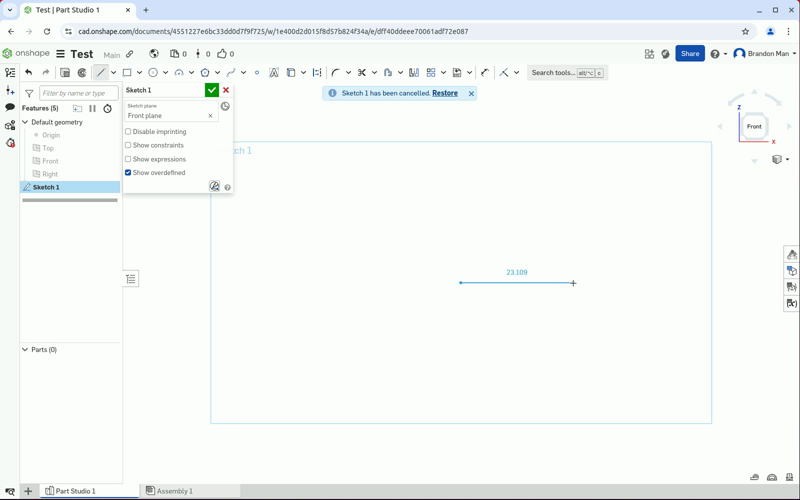
click(573, 282)
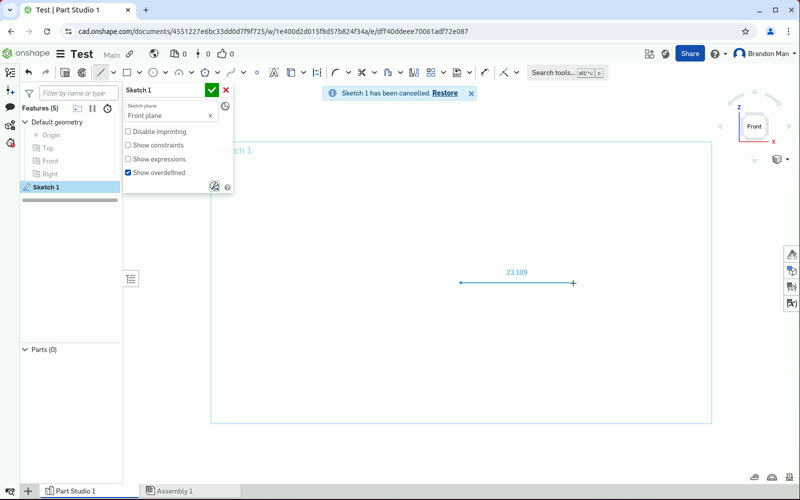
key_up(shift)
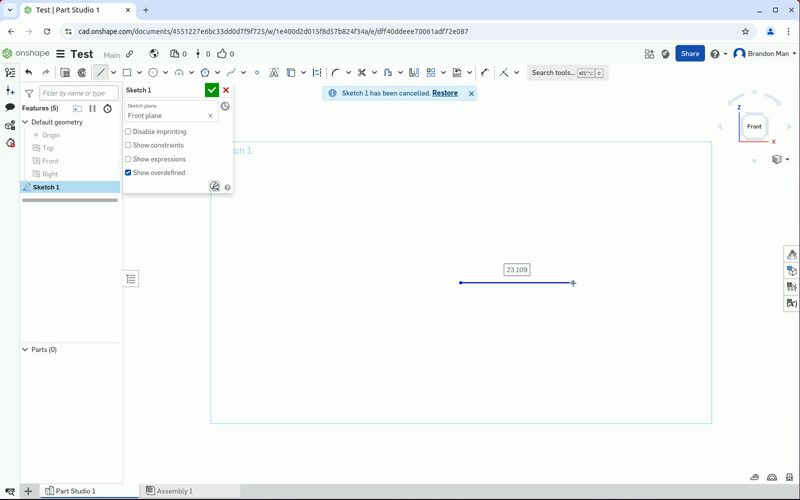
key_down(shift)
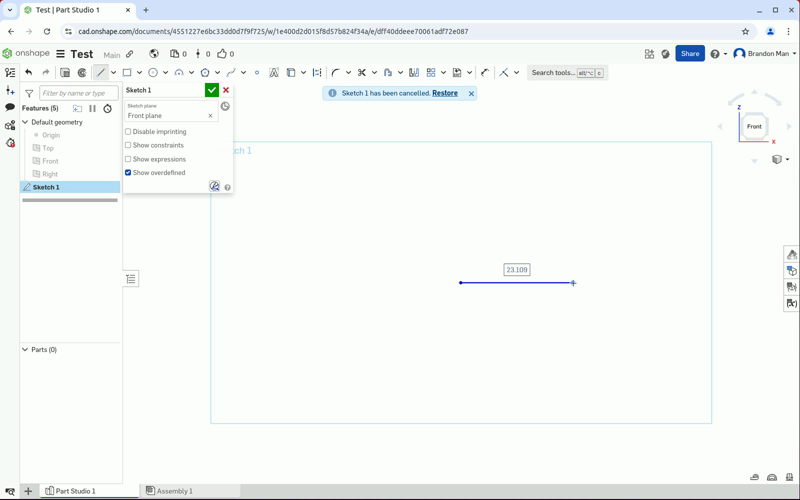
mouse_move(589, 282)
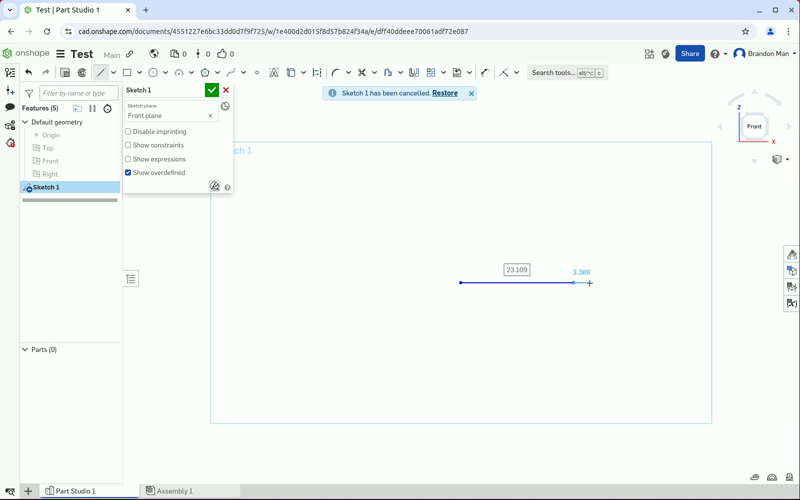
mouse_move(573, 264)
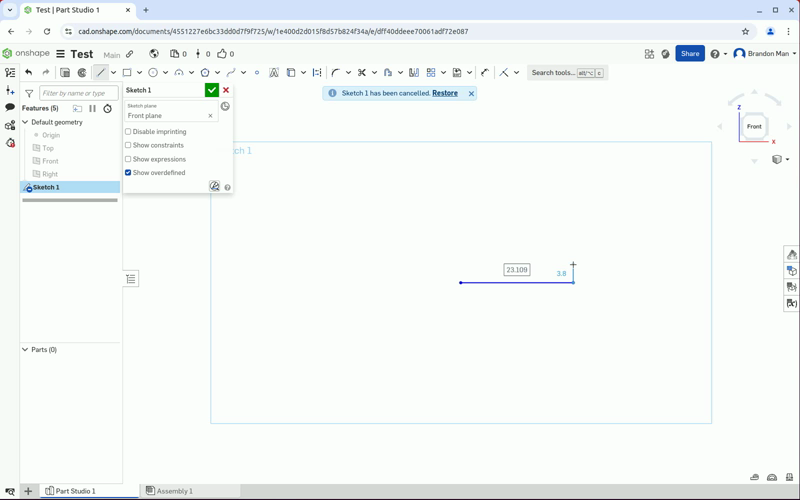
click(573, 264)
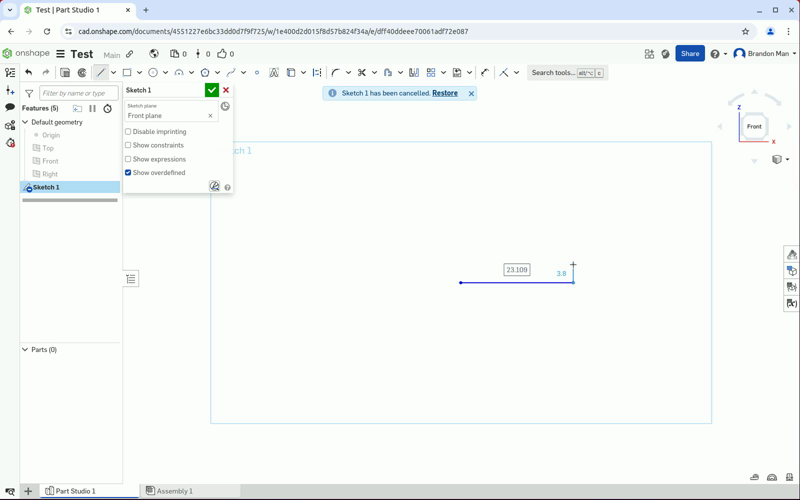
key_up(shift)
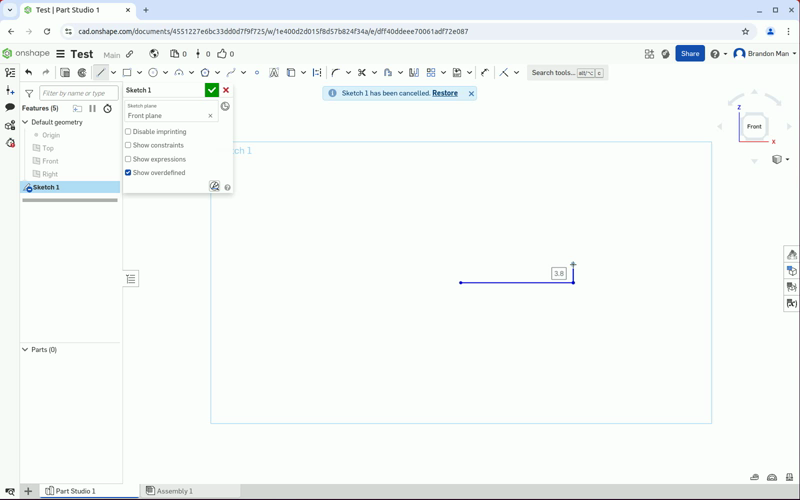
key_down(shift)
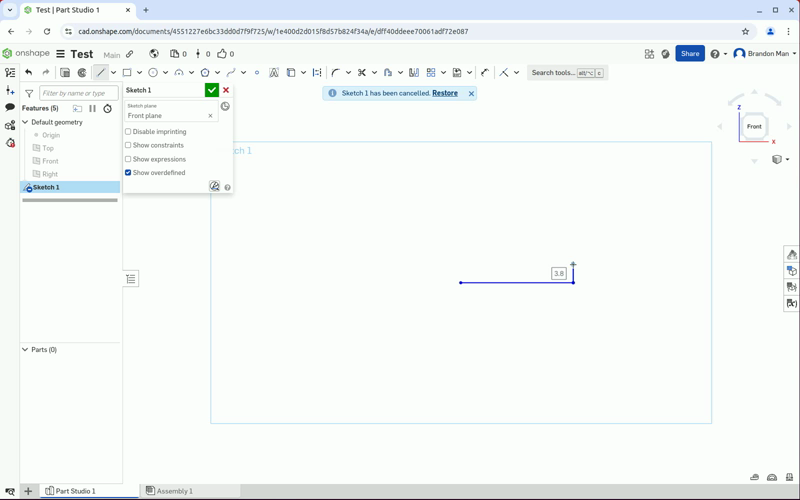
mouse_move(498, 264)
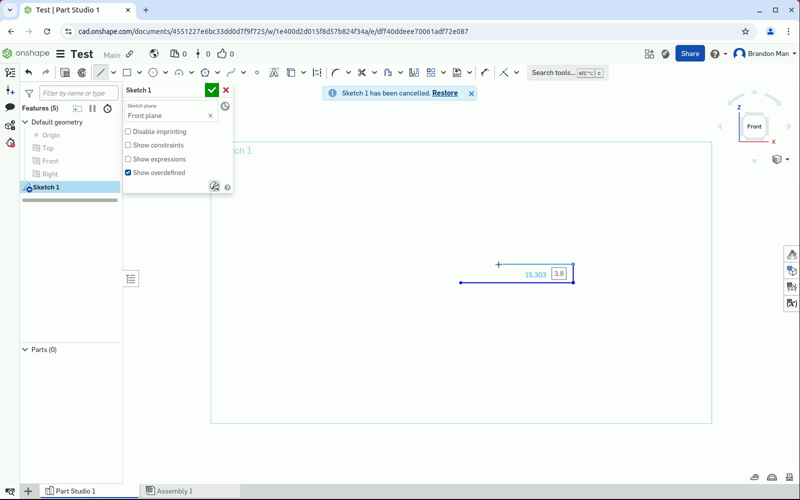
click(498, 264)
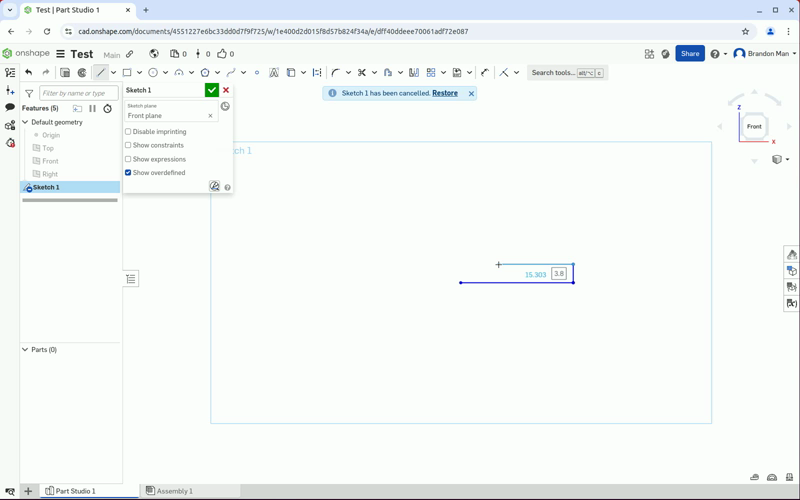
key_up(shift)
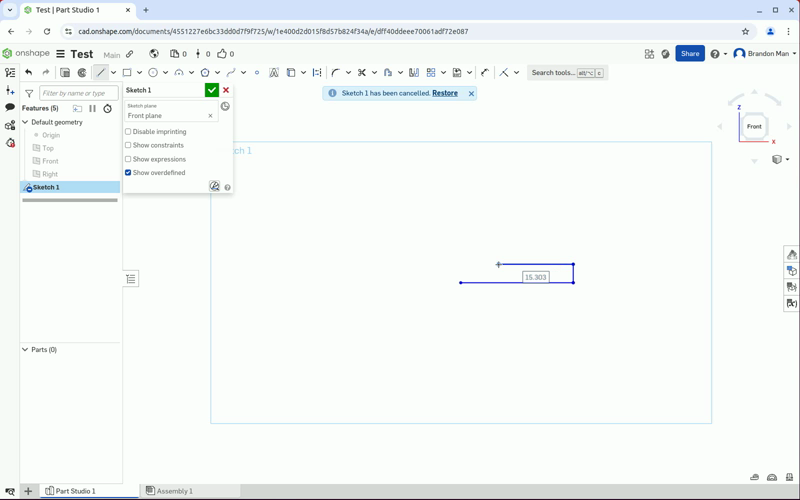
key_down(shift)
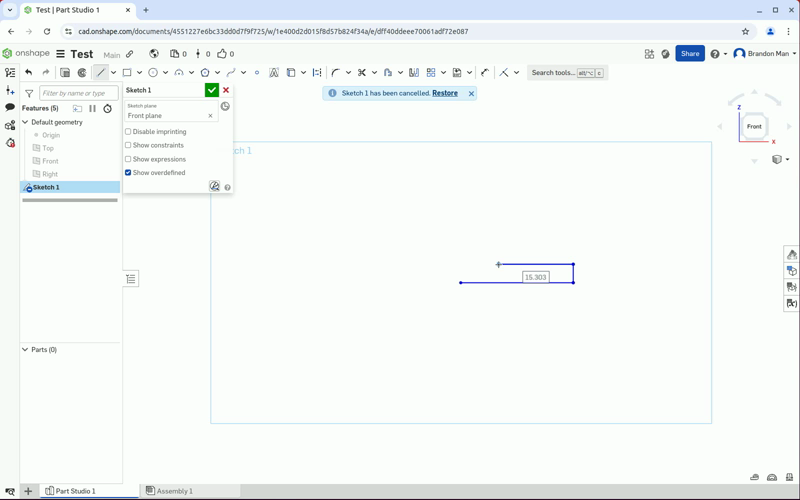
mouse_move(528, 264)
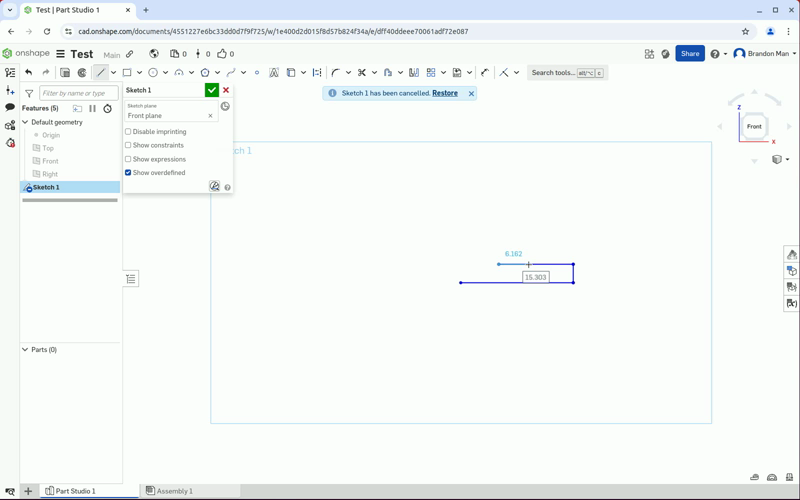
mouse_move(498, 226)
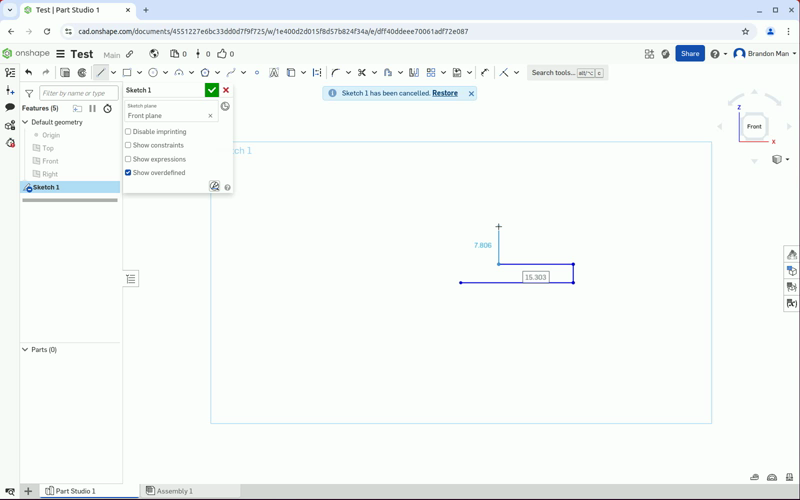
click(498, 226)
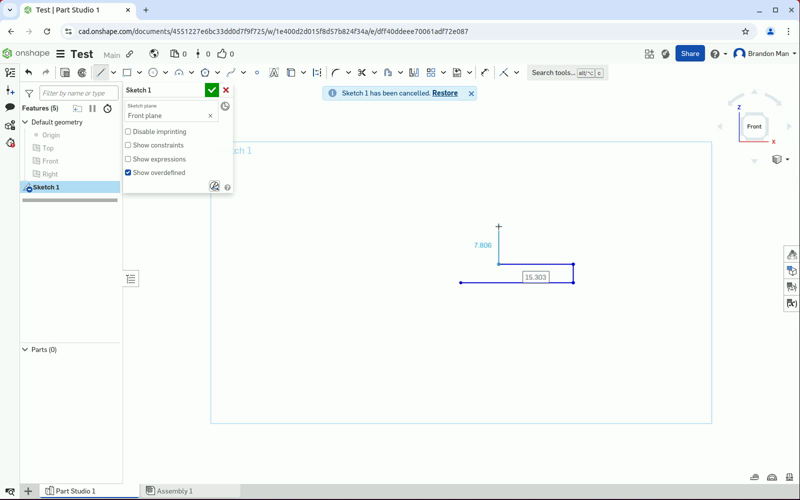
key_up(shift)
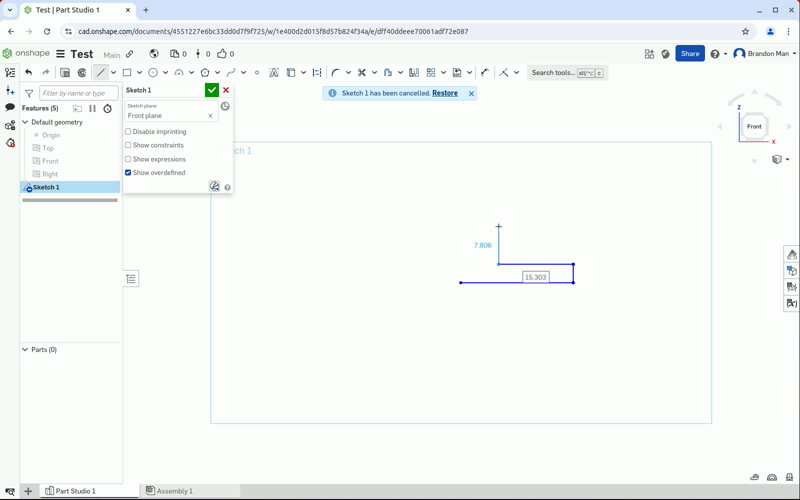
key_down(shift)
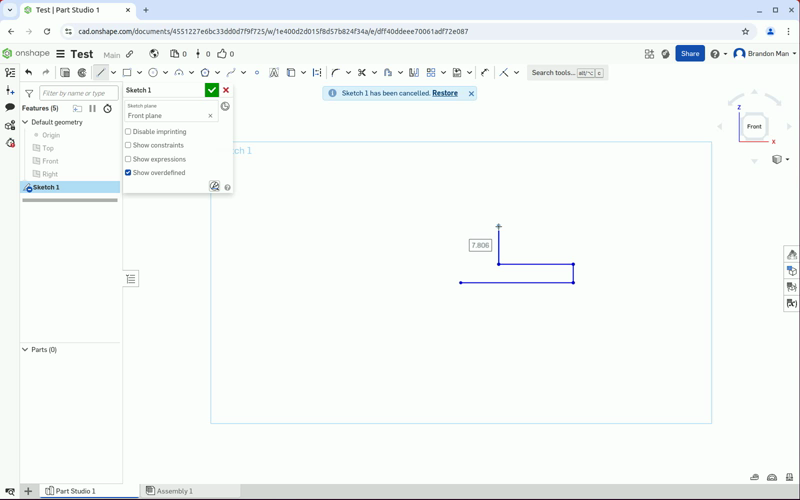
mouse_move(528, 226)
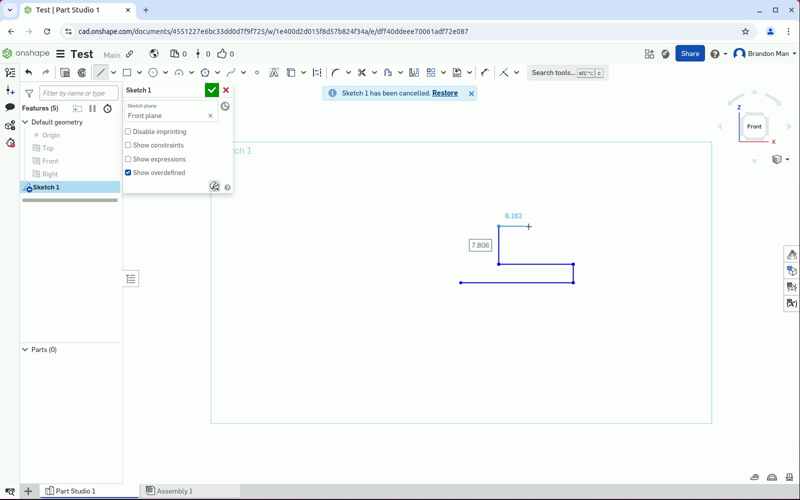
mouse_move(498, 208)
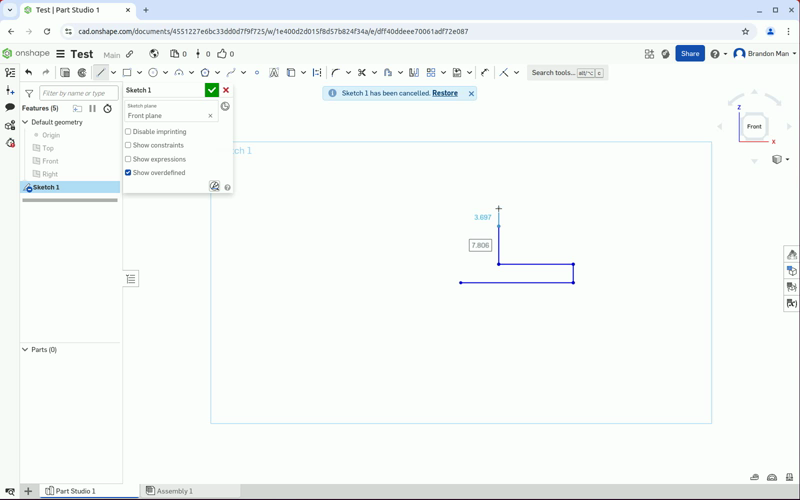
click(498, 208)
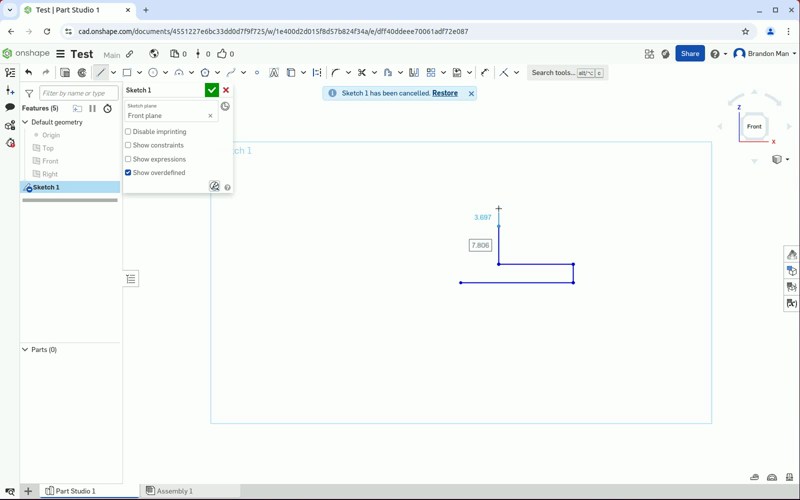
key_up(shift)
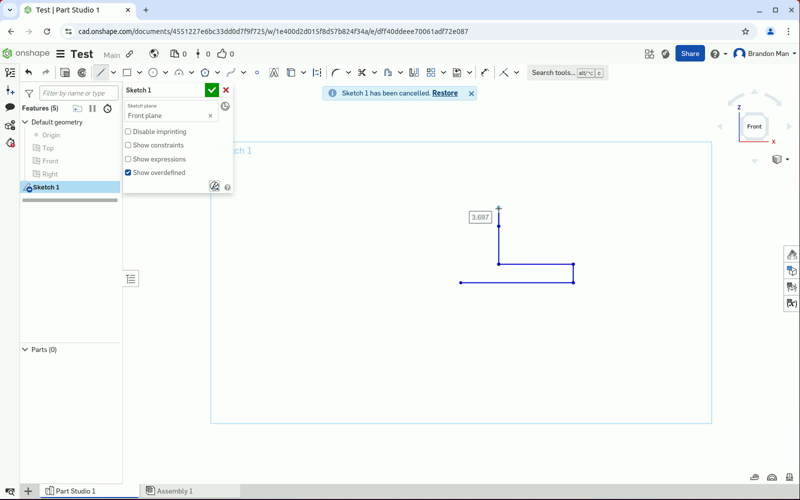
key_down(shift)
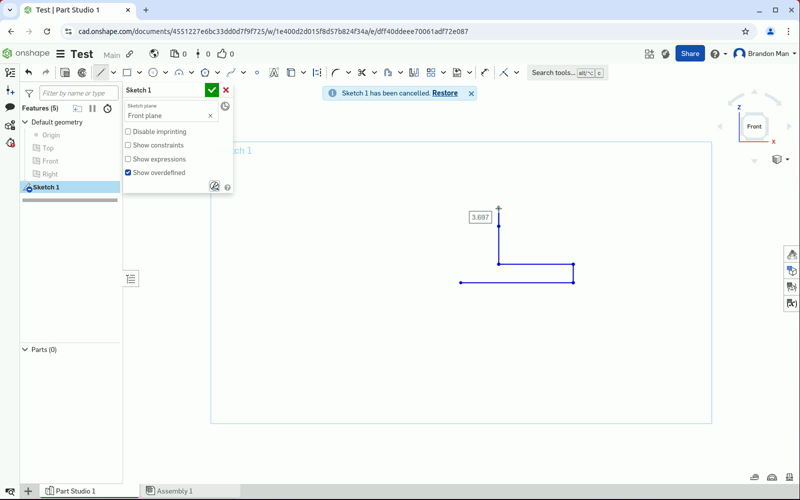
mouse_move(528, 208)
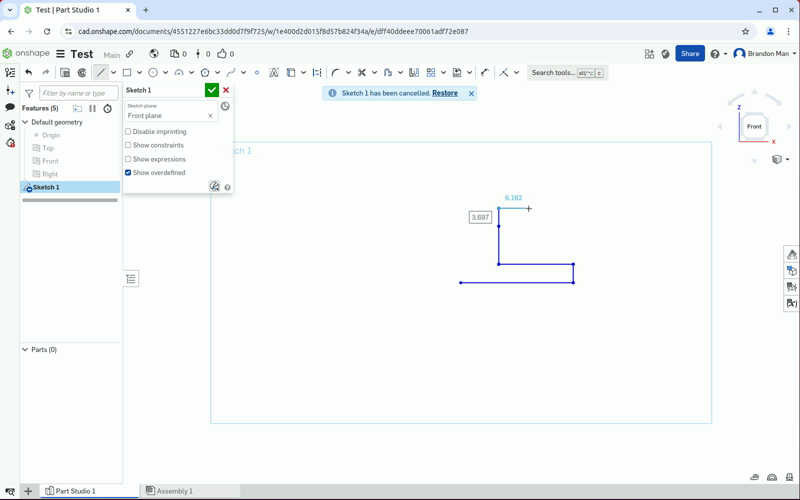
mouse_move(460, 208)
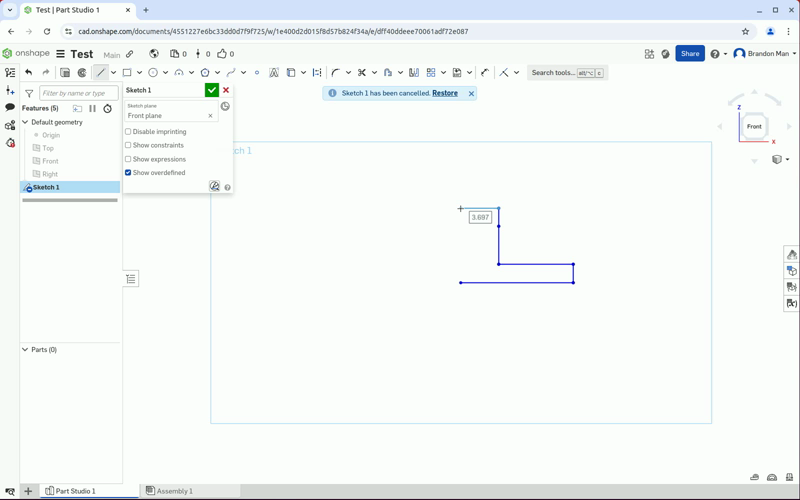
click(460, 208)
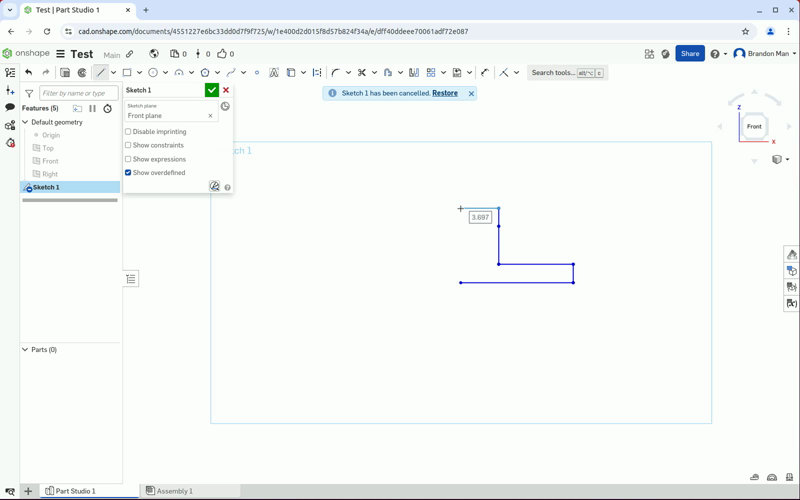
key_up(shift)
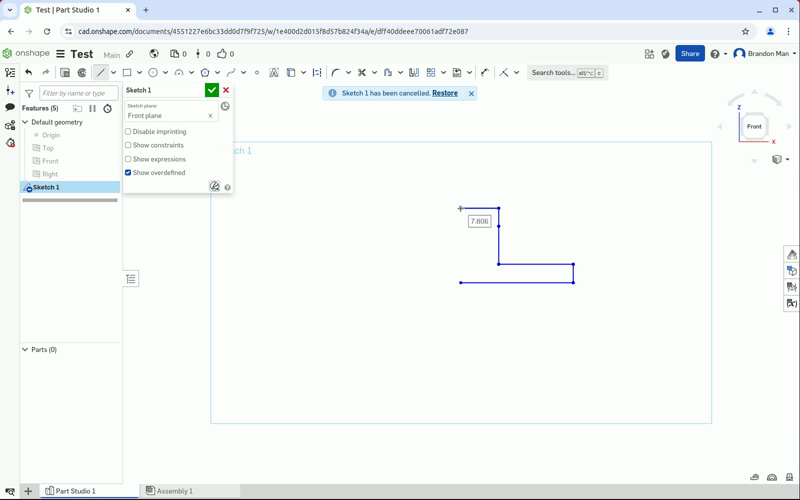
key_down(shift)
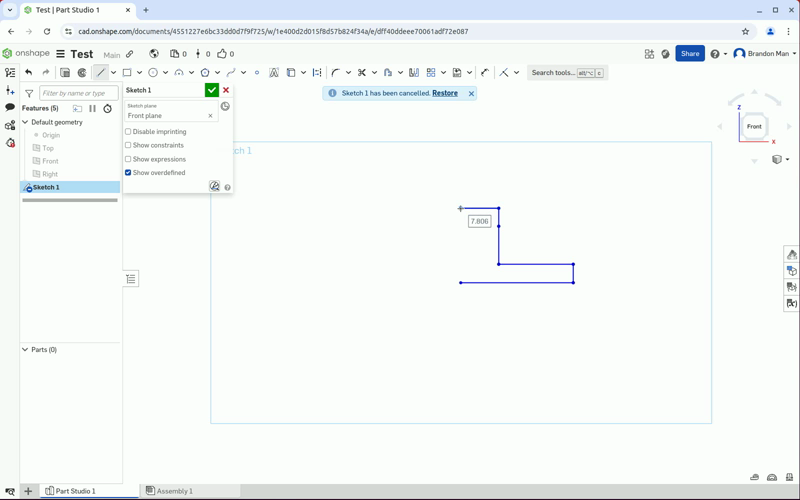
mouse_move(460, 282)
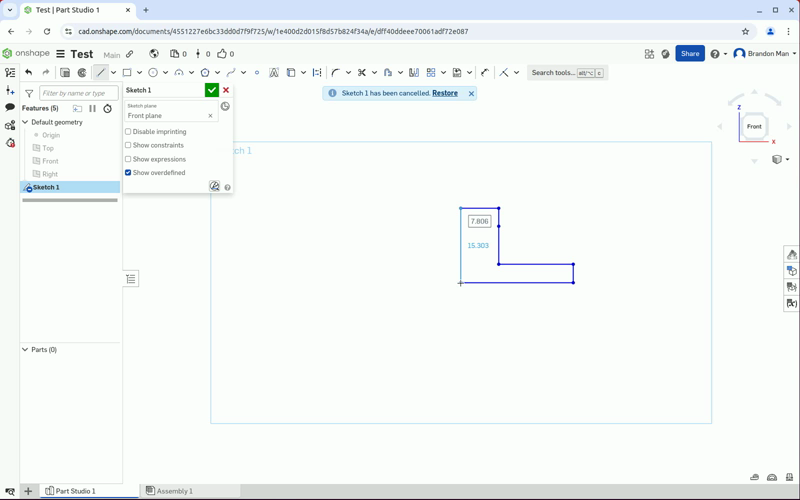
key_up(shift)
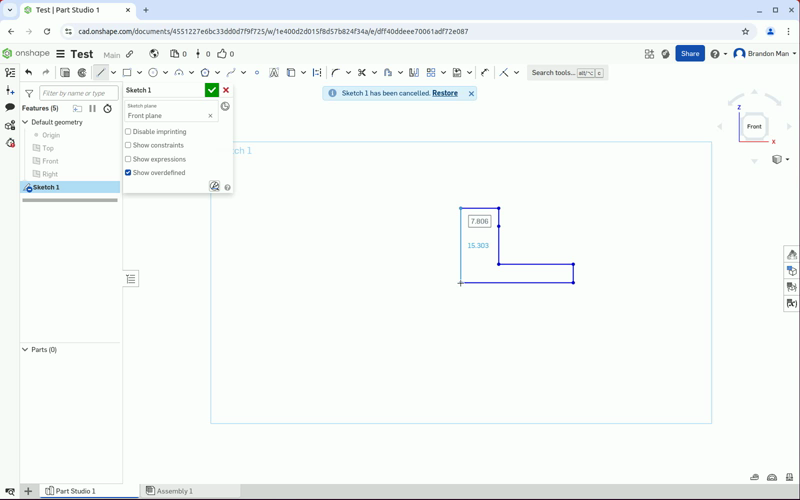
click(460, 282)
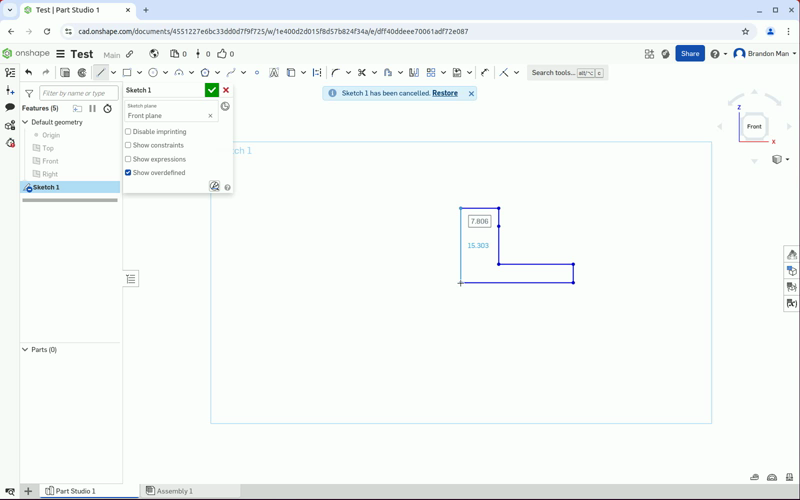
key(esc)
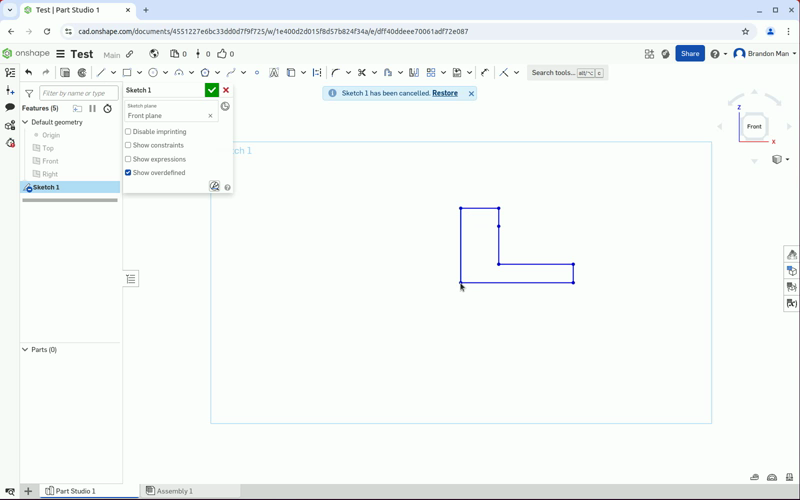
mouse_move(464, 215)
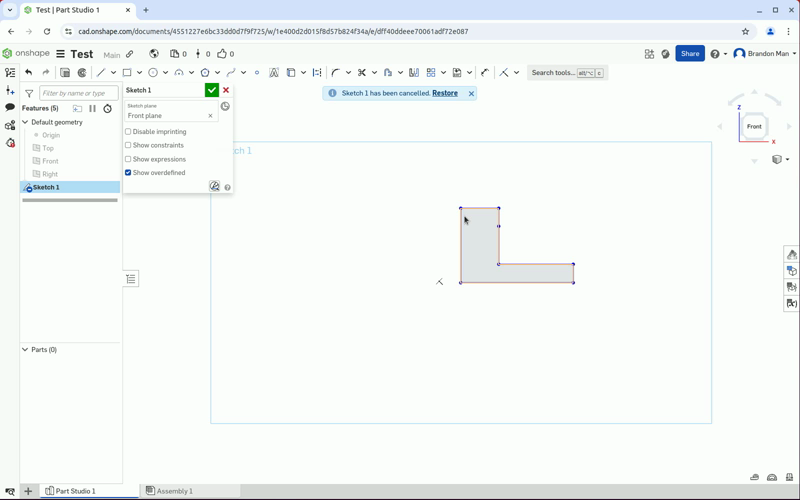
click(464, 215)
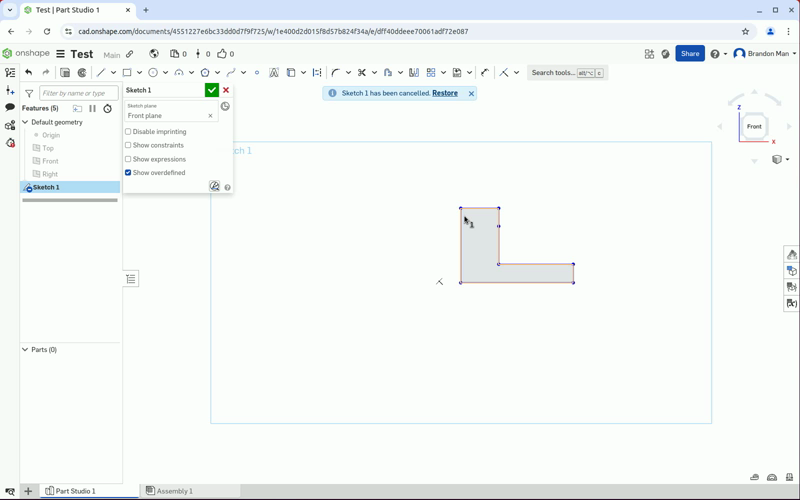
mouse_move(73, 352)
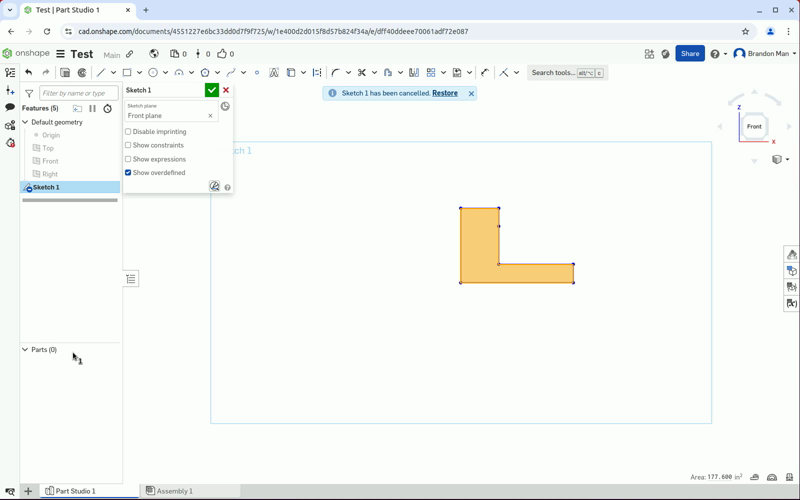
key(shift+y)
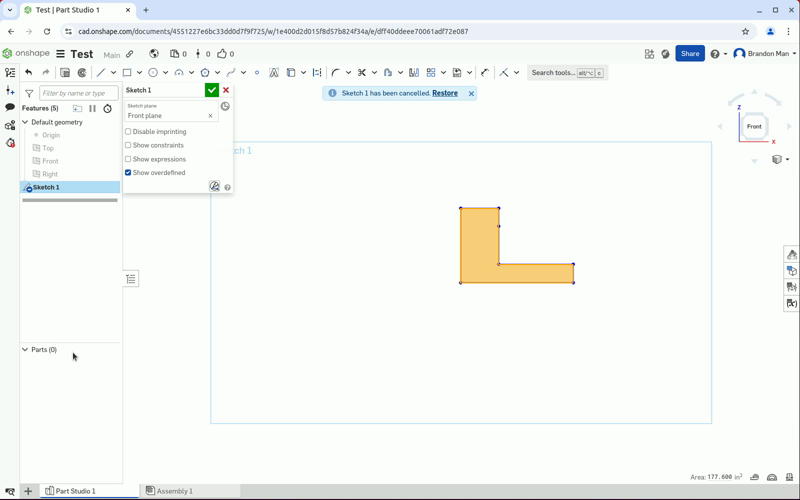
key(shift+e)
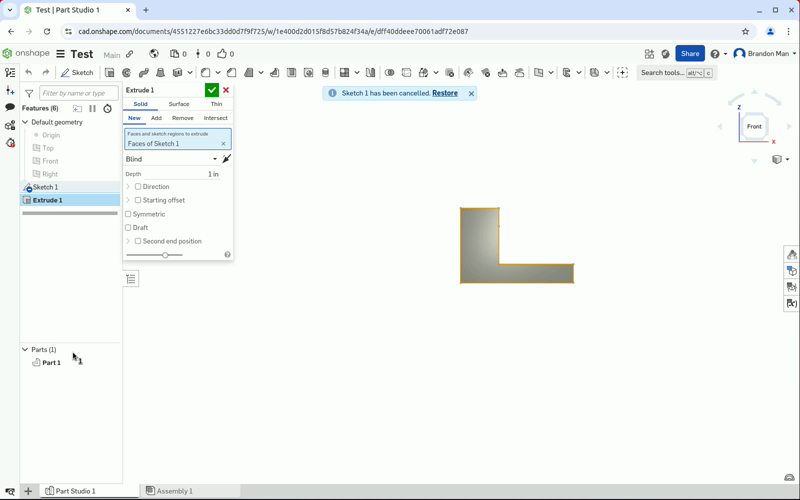
mouse_move(143, 106)
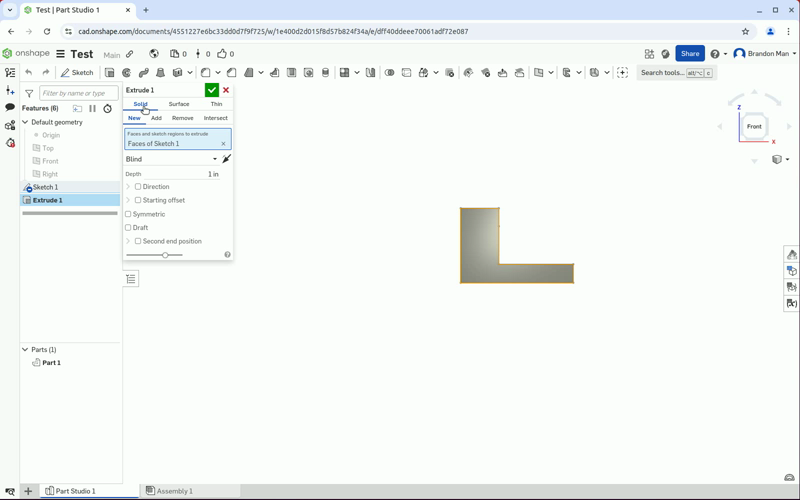
click(143, 106)
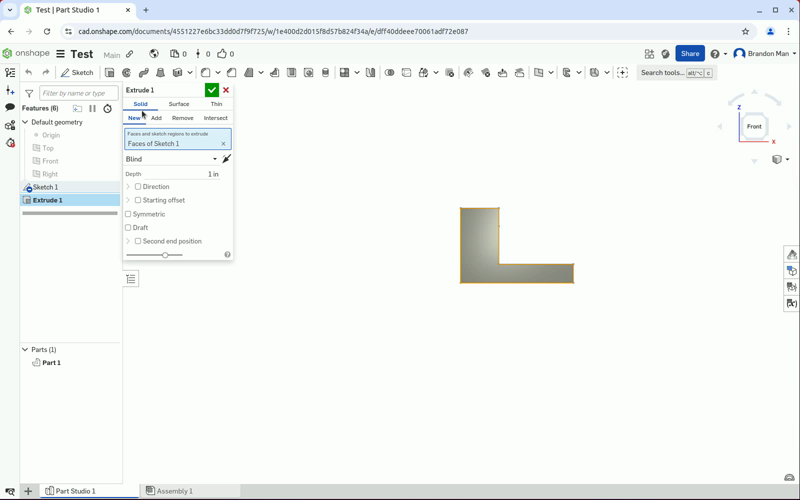
mouse_move(137, 120)
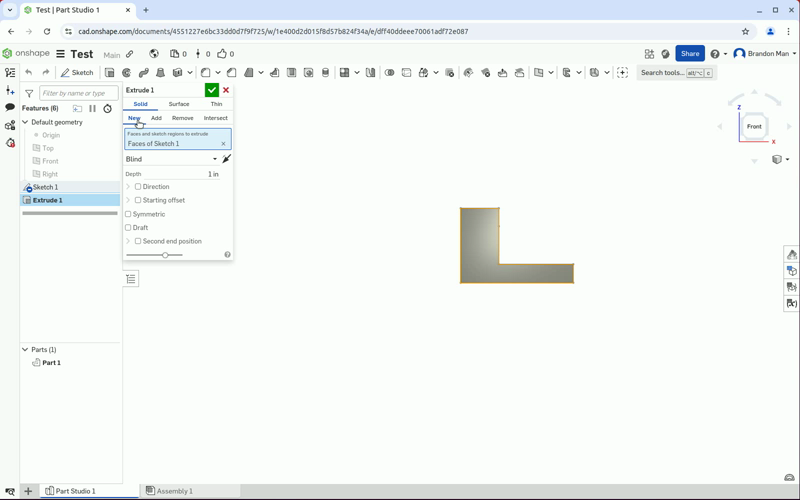
click(137, 120)
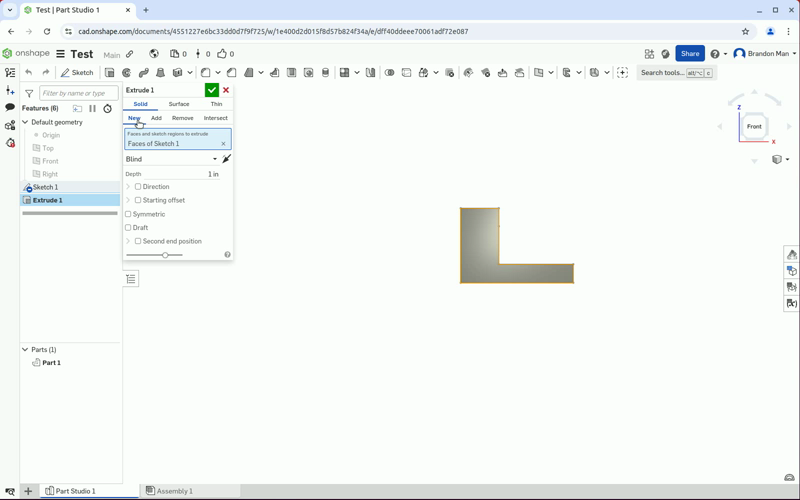
key(tab, 4)
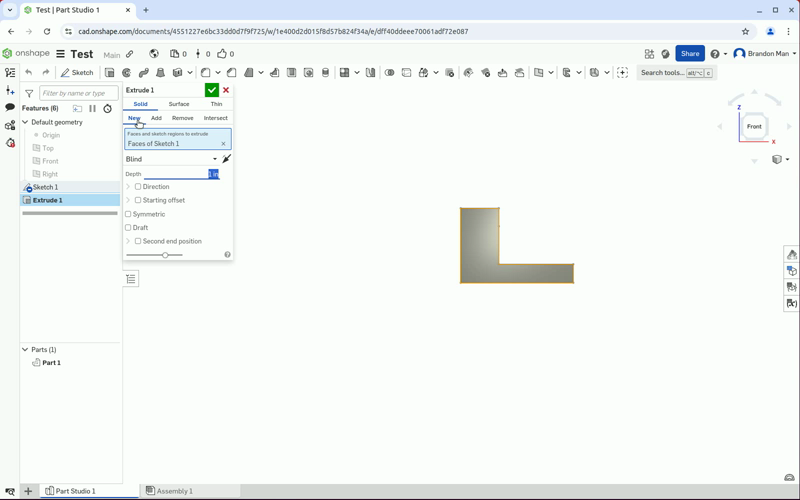
text(15.405)
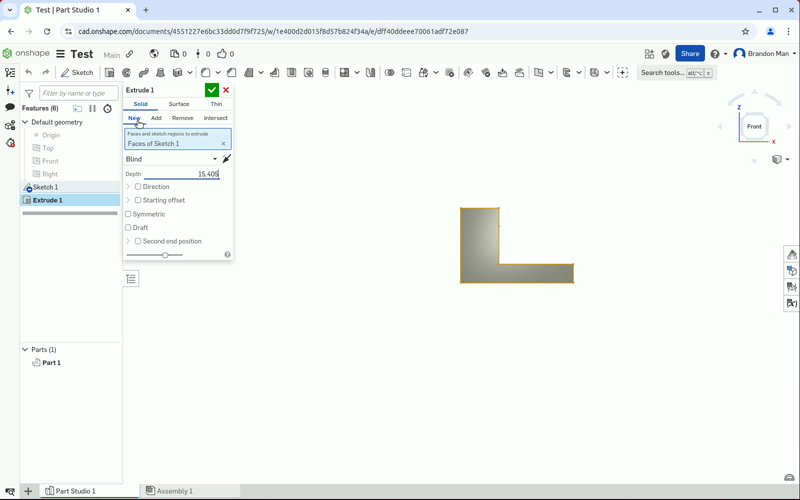
key(enter)
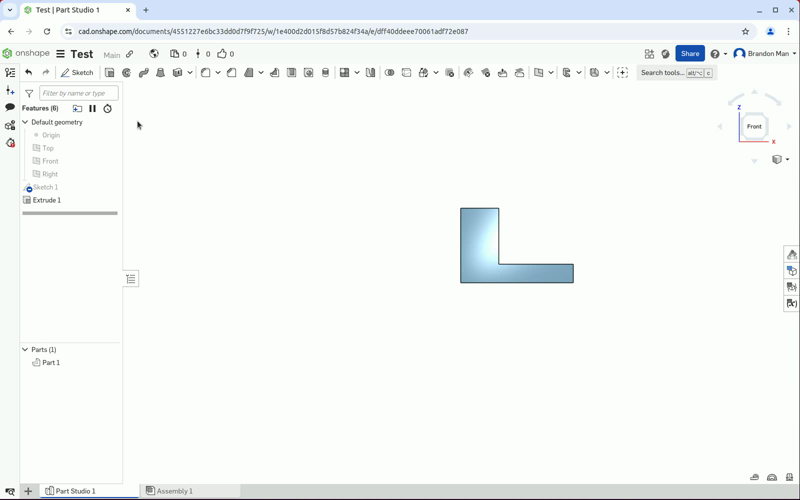
key(shift+h)
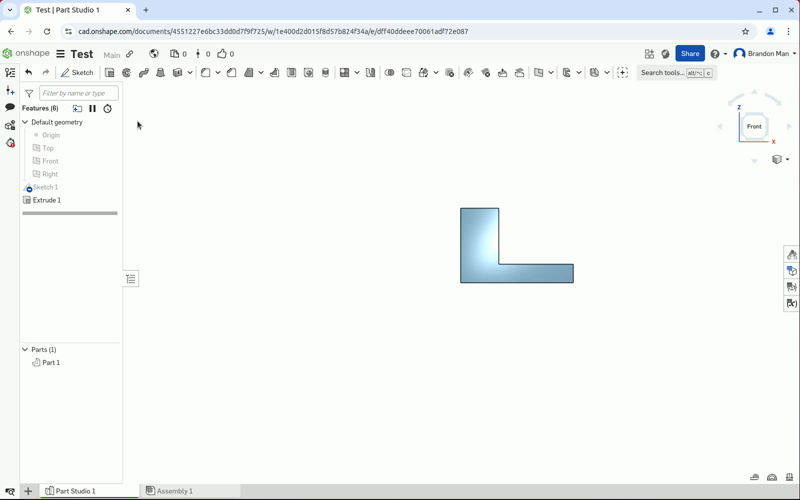
key(shift+h)
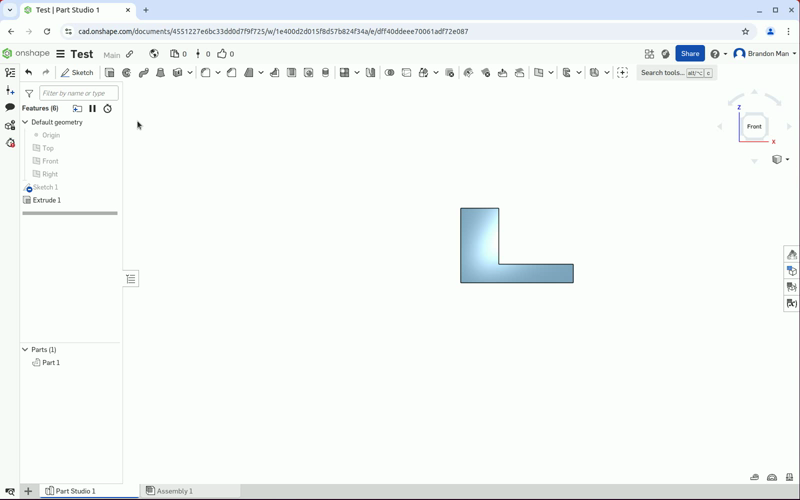
mouse_move(73, 189)
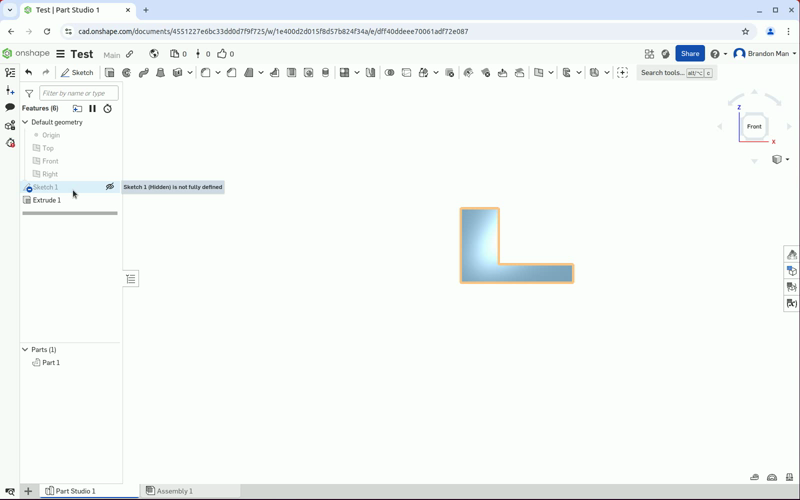
click(73, 189)
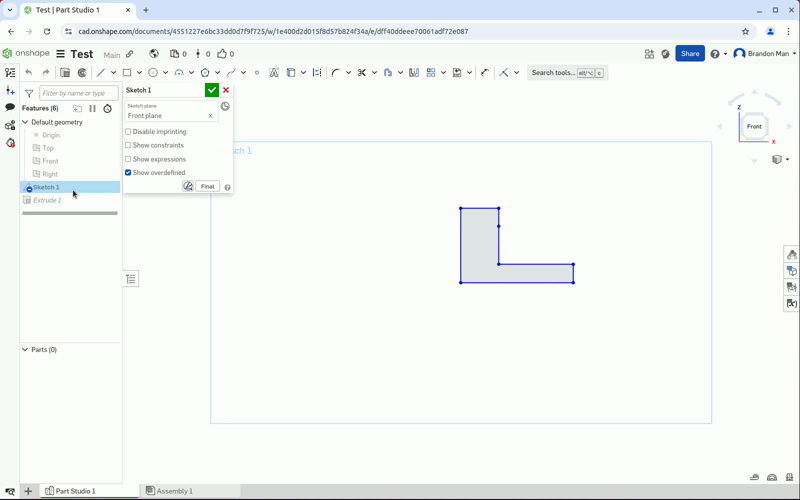
mouse_move(229, 92)
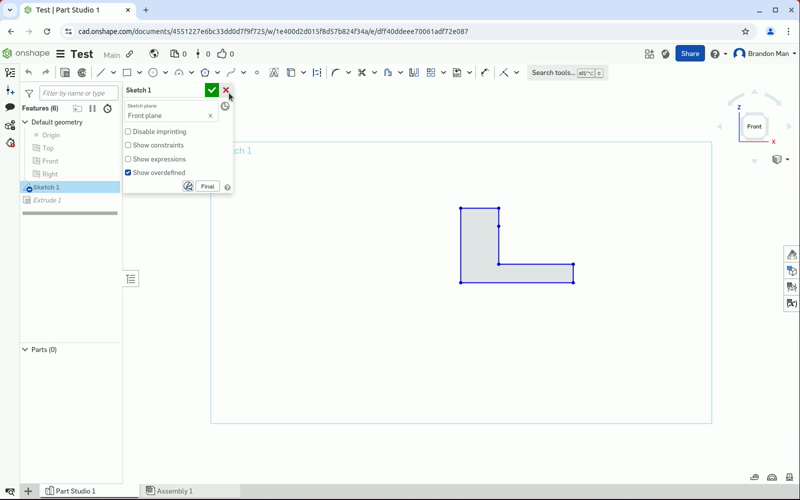
click(229, 92)
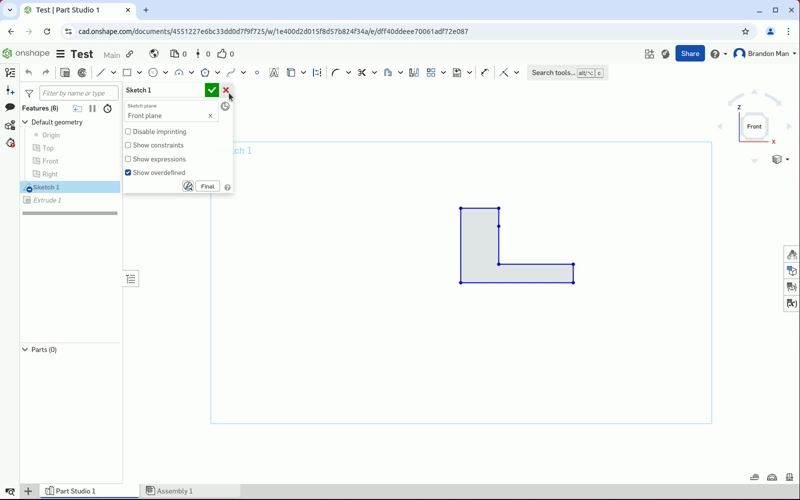
key(shift+s)
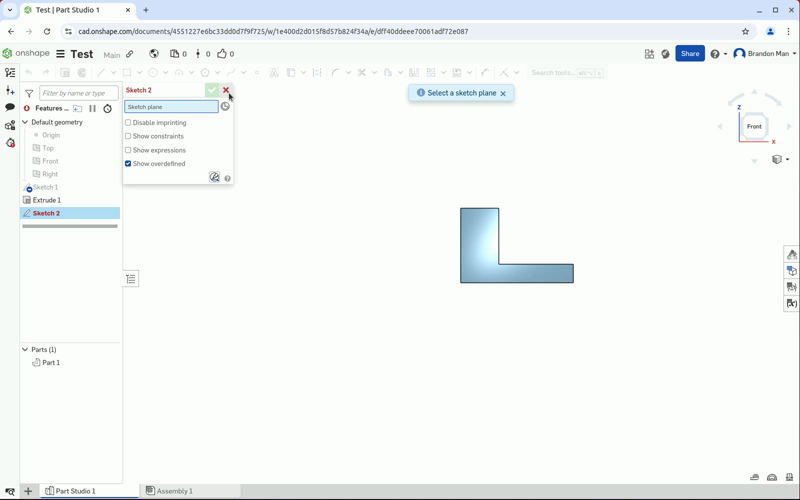
mouse_move(73, 163)
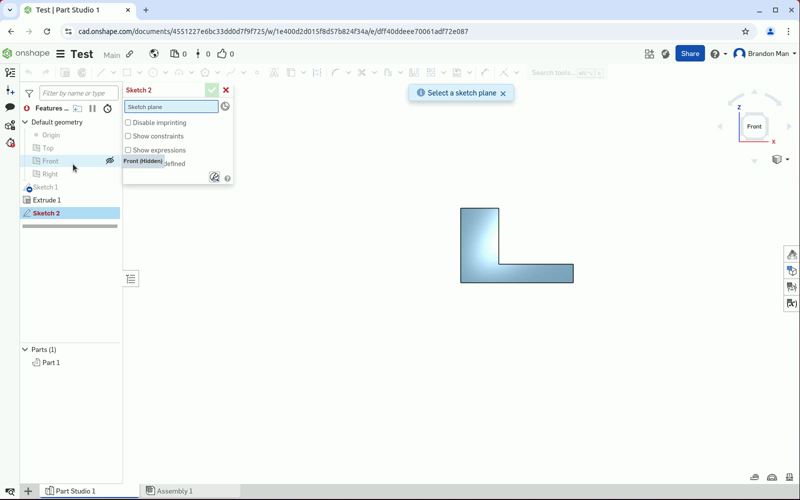
click(73, 163)
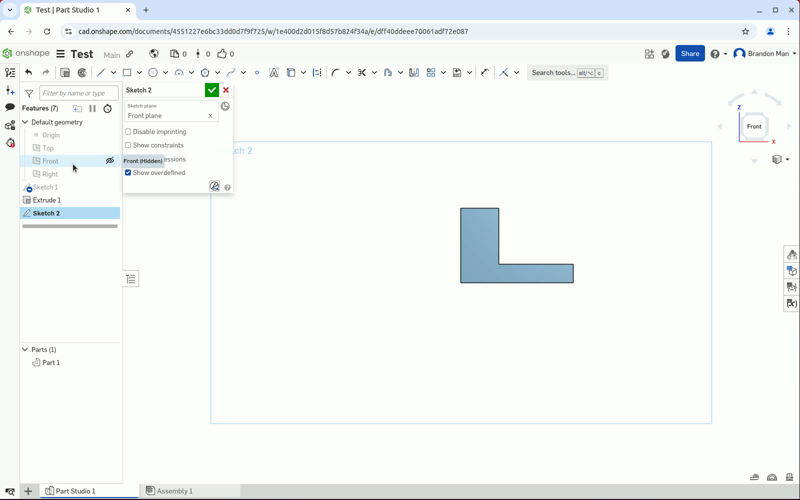
mouse_move(73, 352)
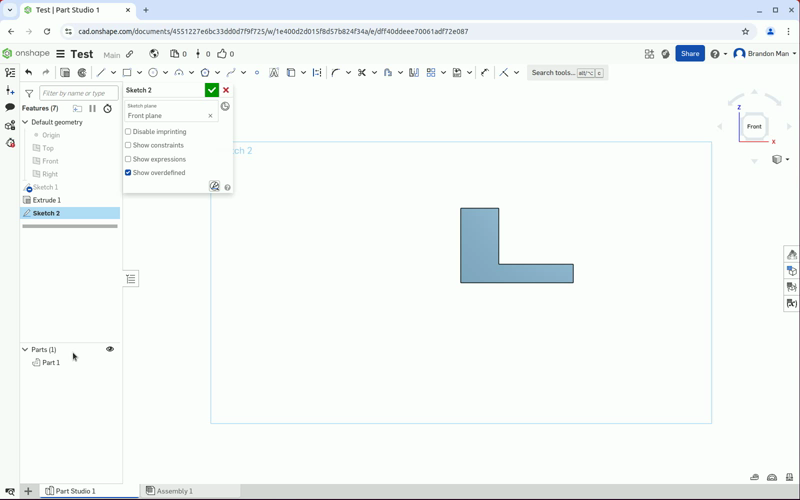
key(y)
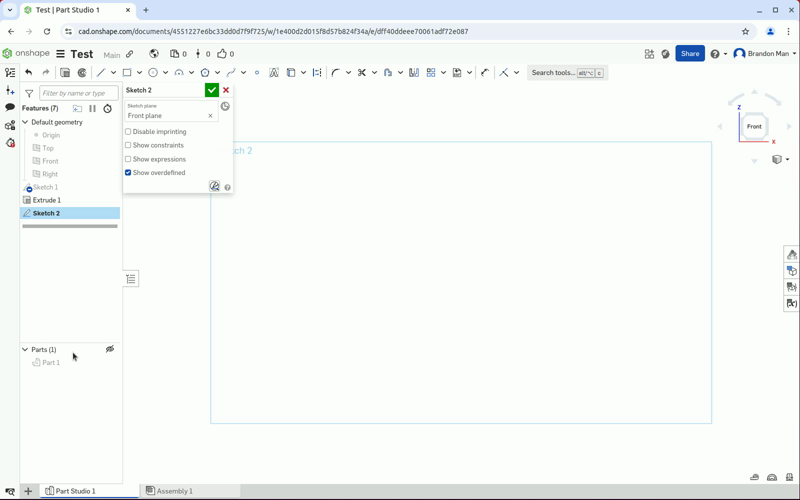
key(l)
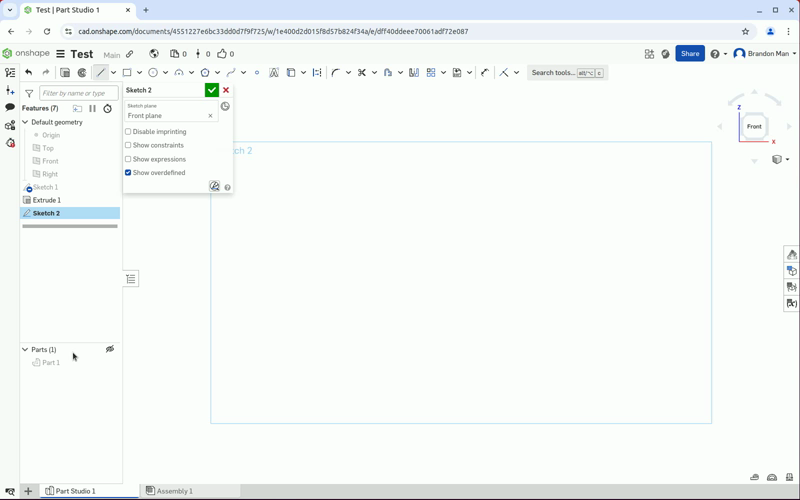
key_down(shift)
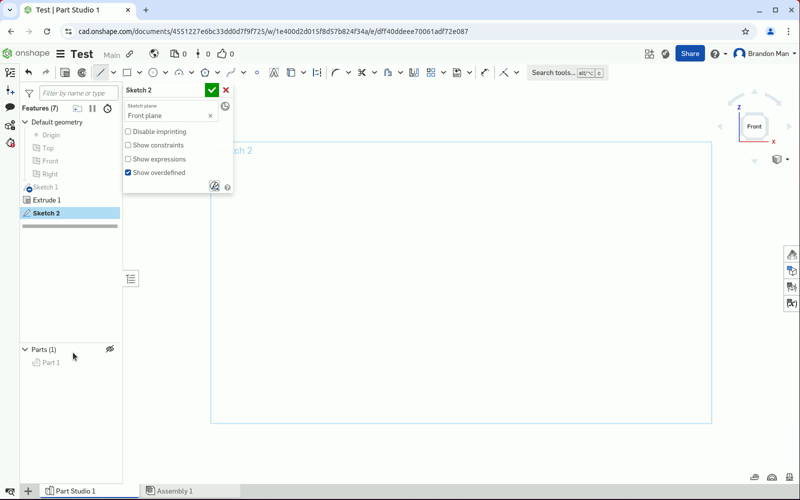
mouse_move(498, 264)
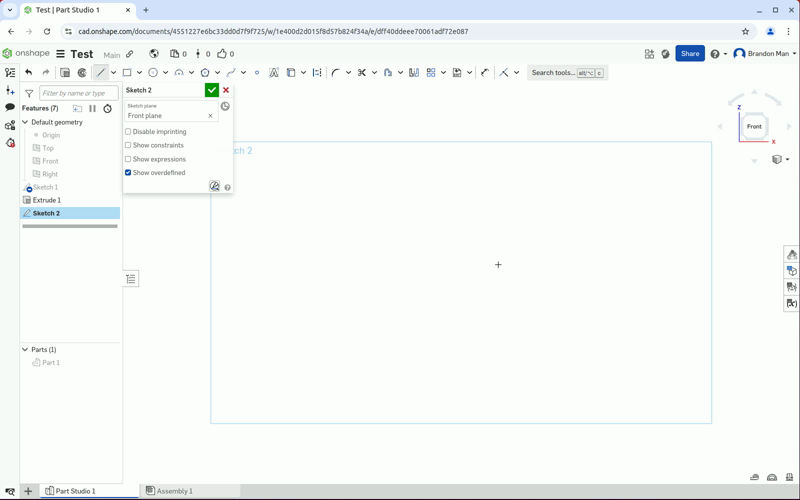
click(498, 264)
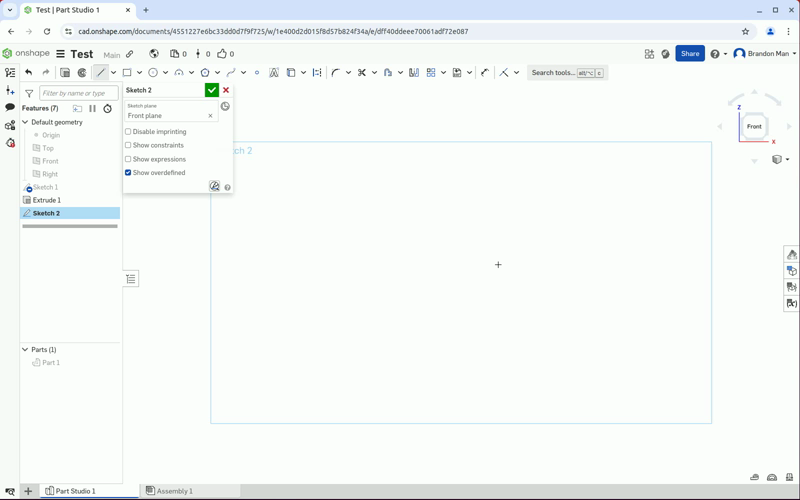
key_up(shift)
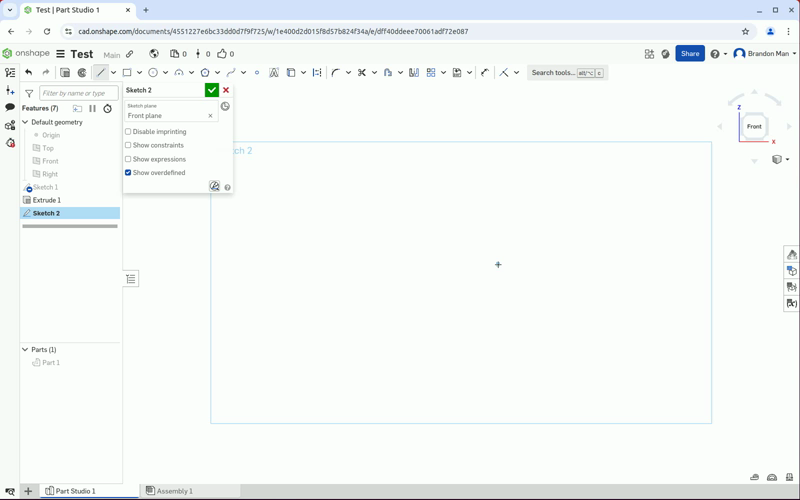
key_down(shift)
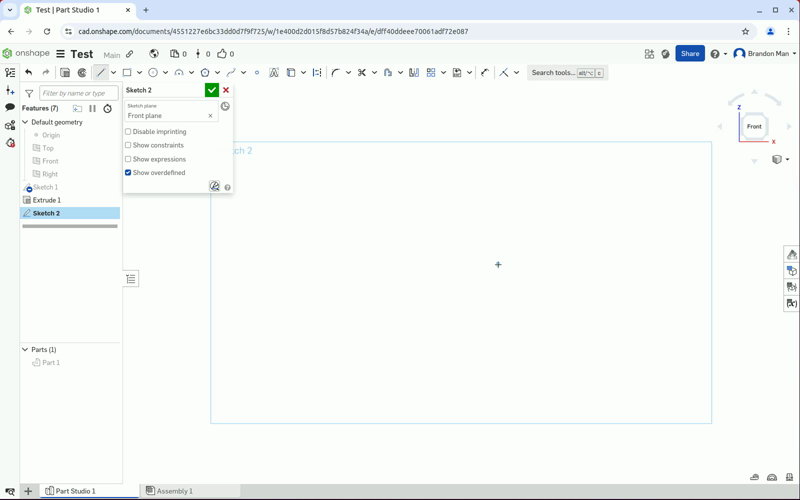
mouse_move(573, 264)
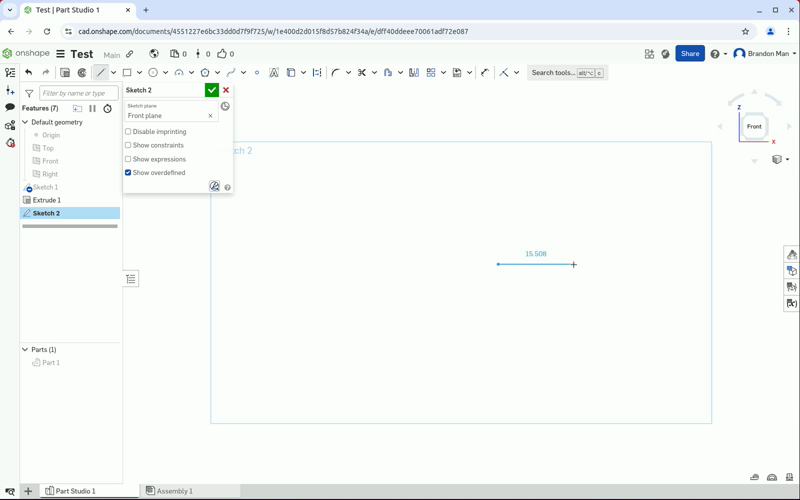
click(573, 264)
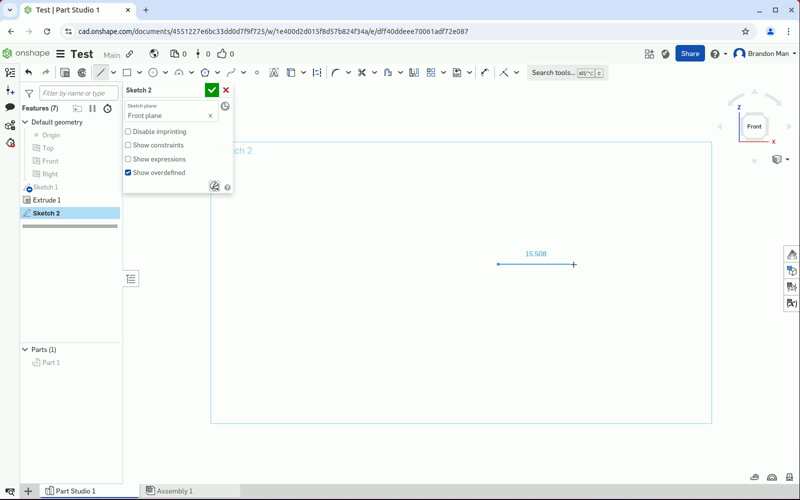
key_up(shift)
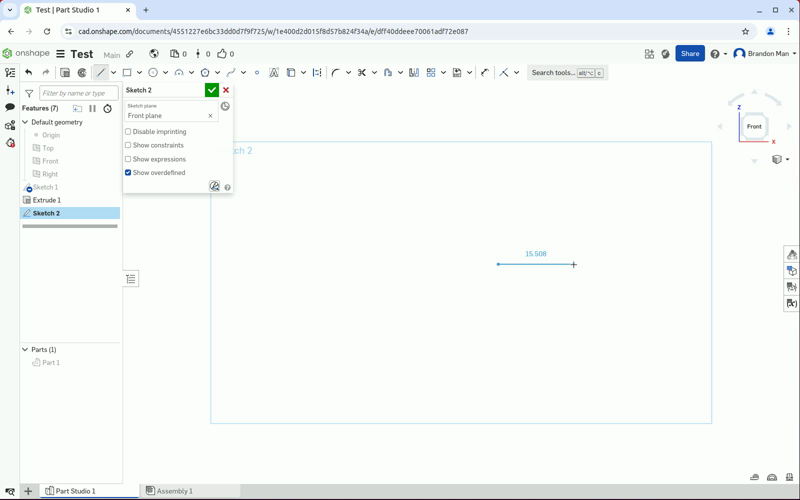
key_down(shift)
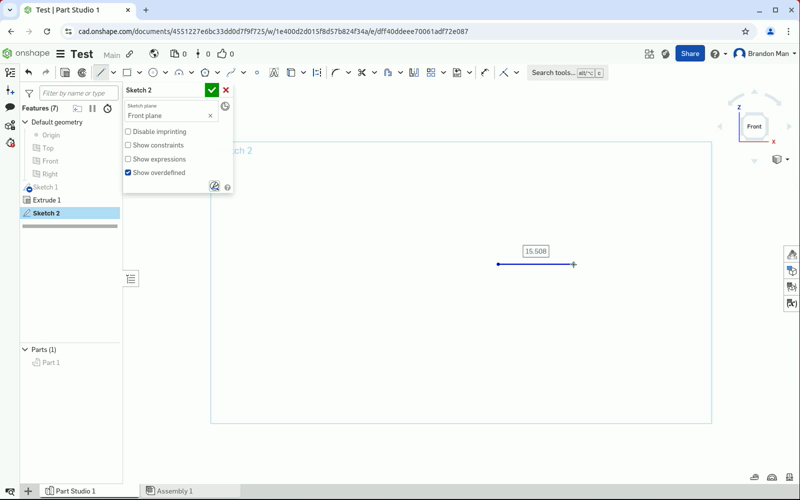
mouse_move(589, 264)
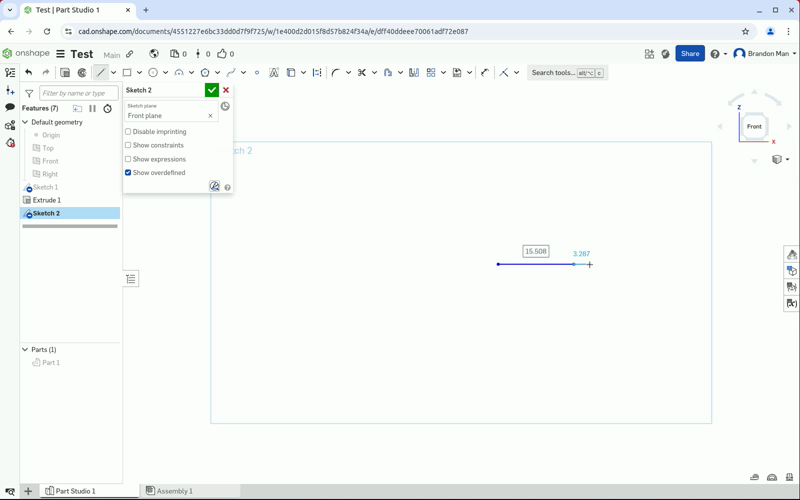
mouse_move(573, 226)
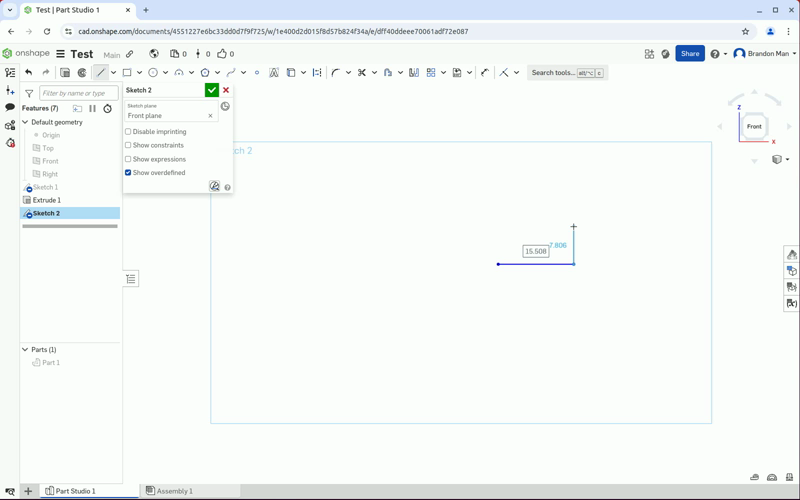
click(573, 226)
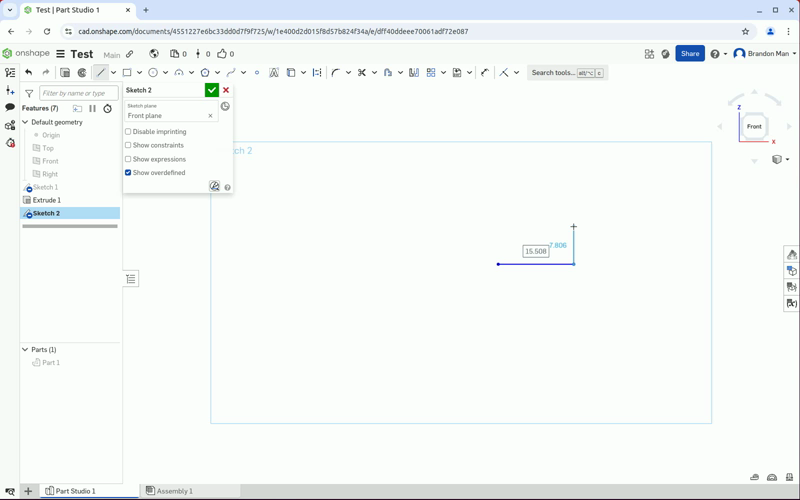
key_up(shift)
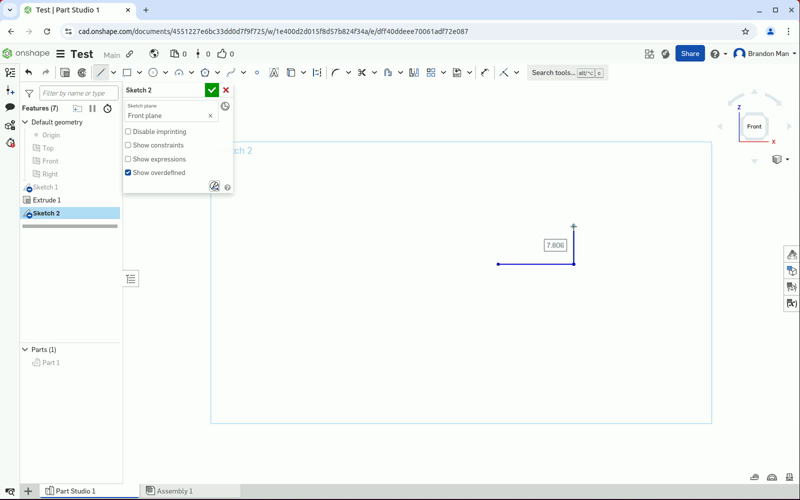
key_down(shift)
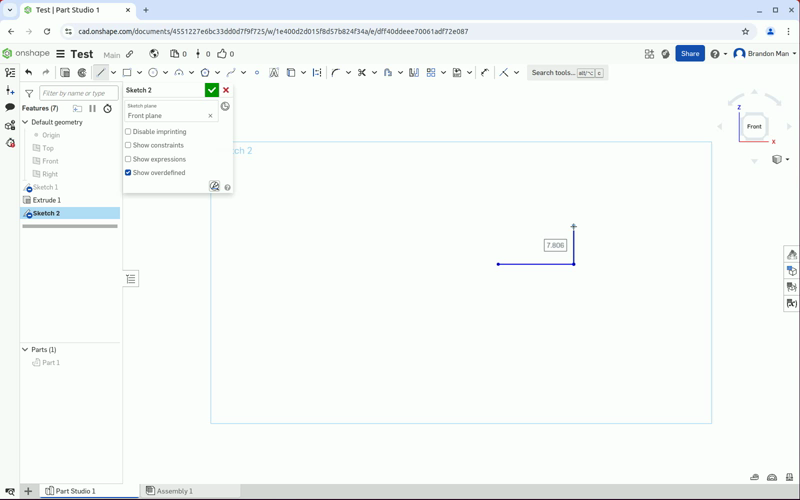
mouse_move(498, 226)
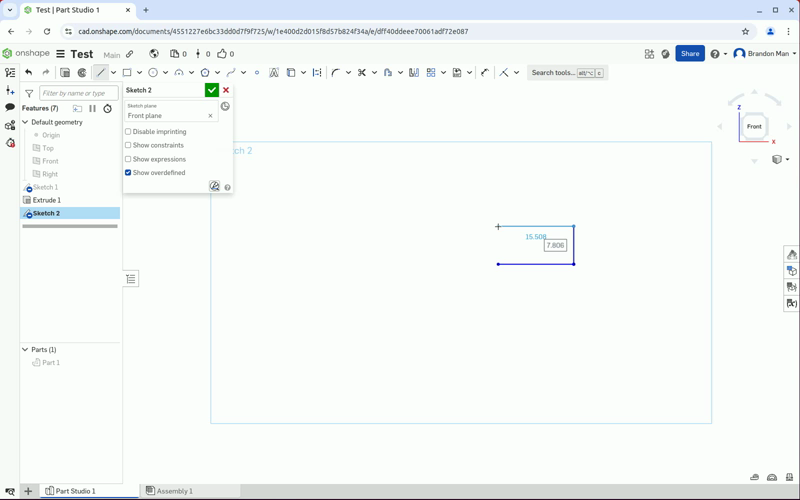
click(498, 226)
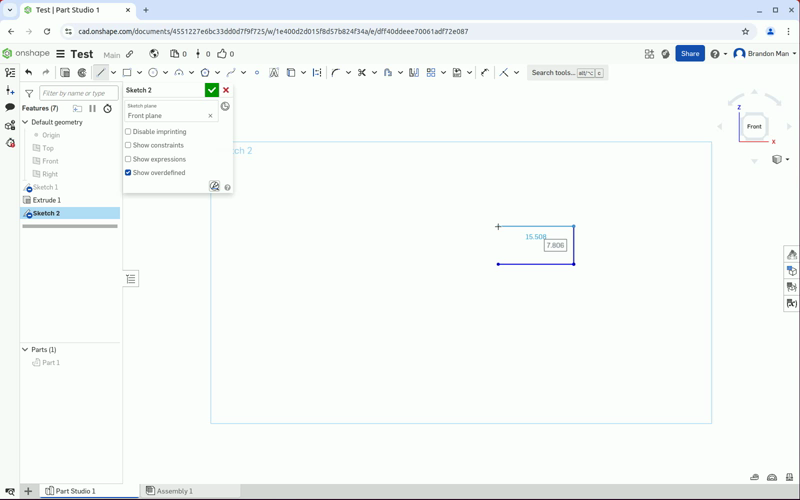
key_up(shift)
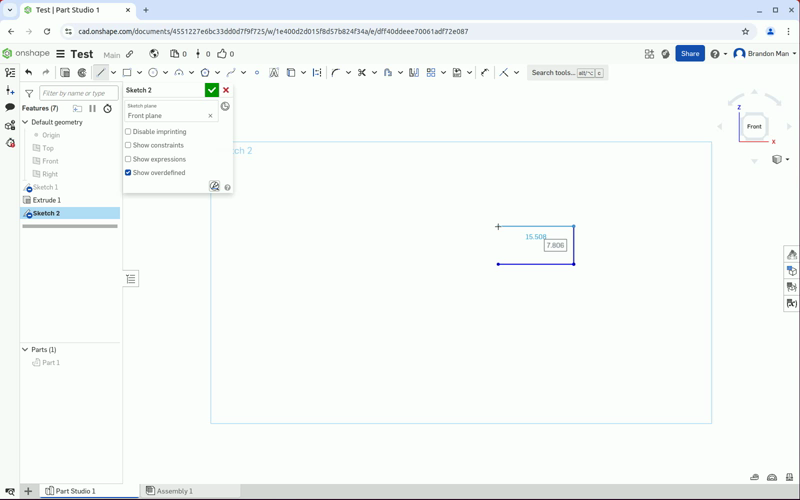
mouse_move(528, 226)
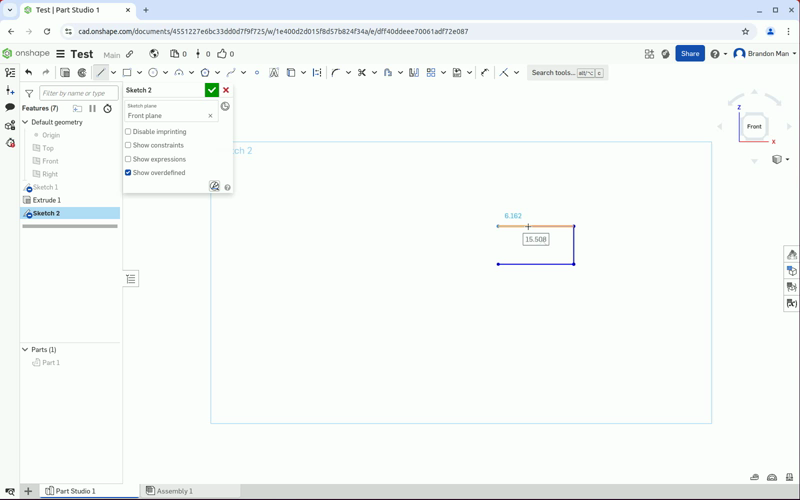
key_down(shift)
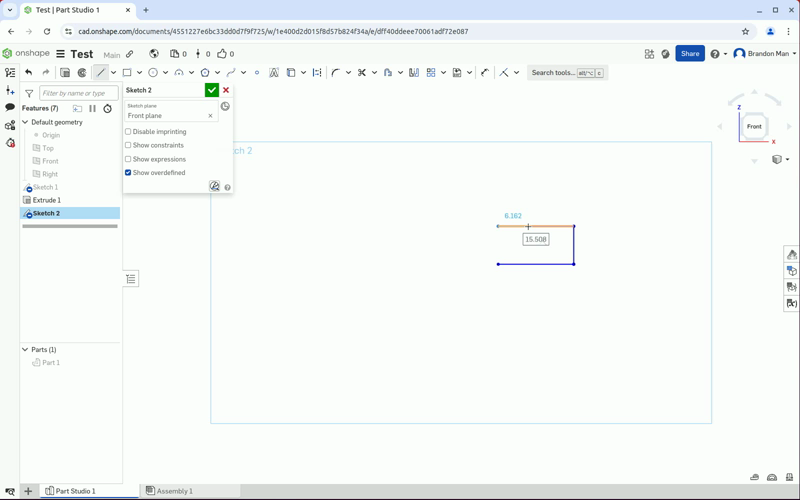
mouse_move(498, 264)
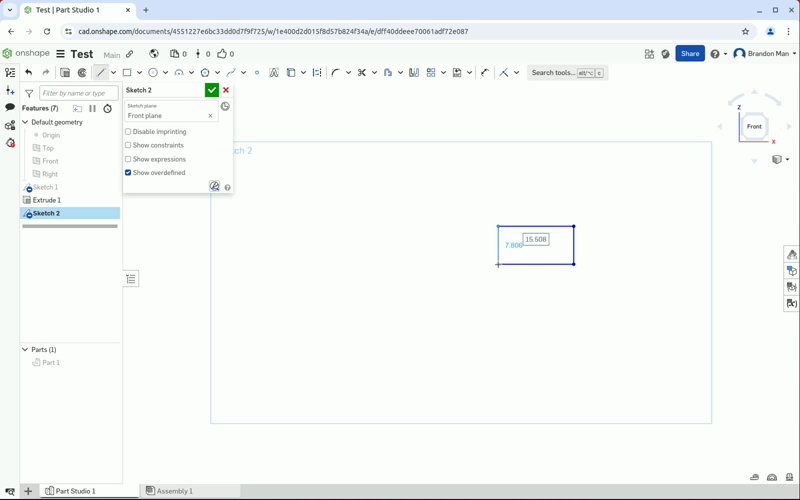
key_up(shift)
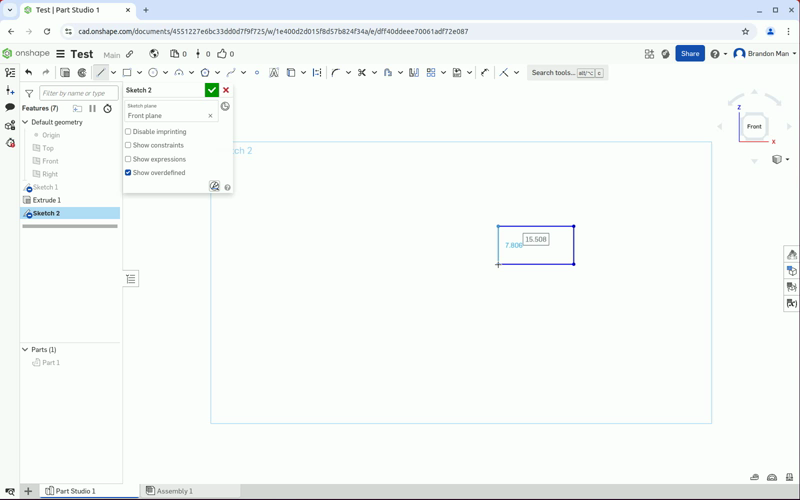
click(498, 264)
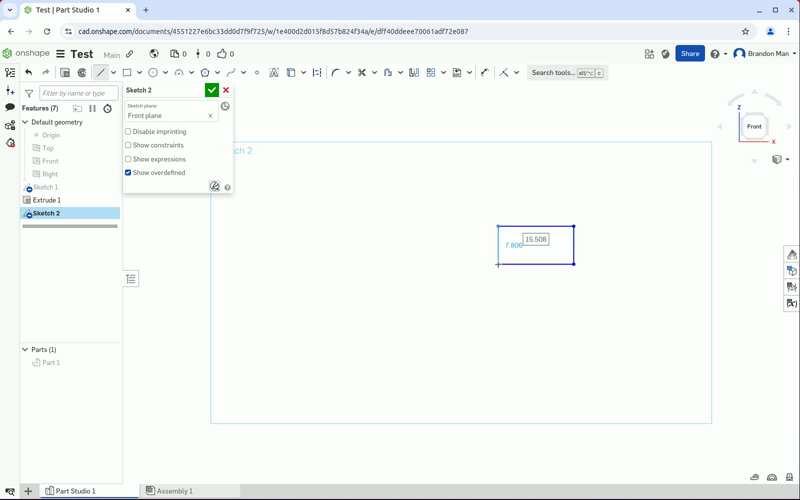
key(esc)
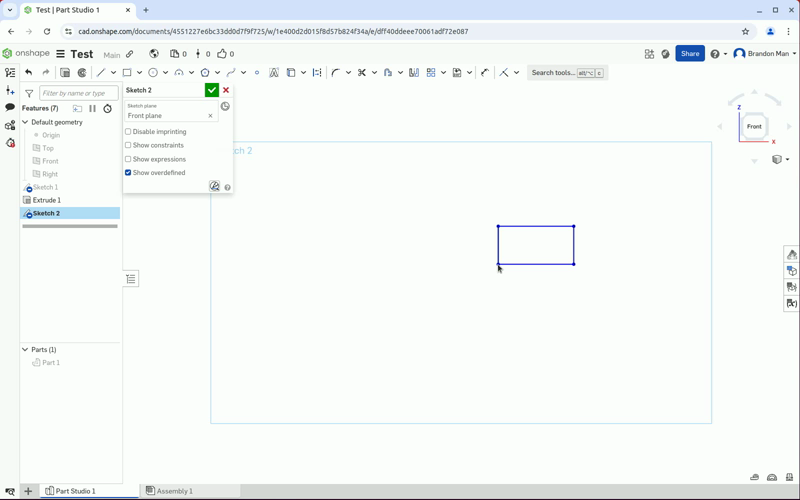
mouse_move(551, 243)
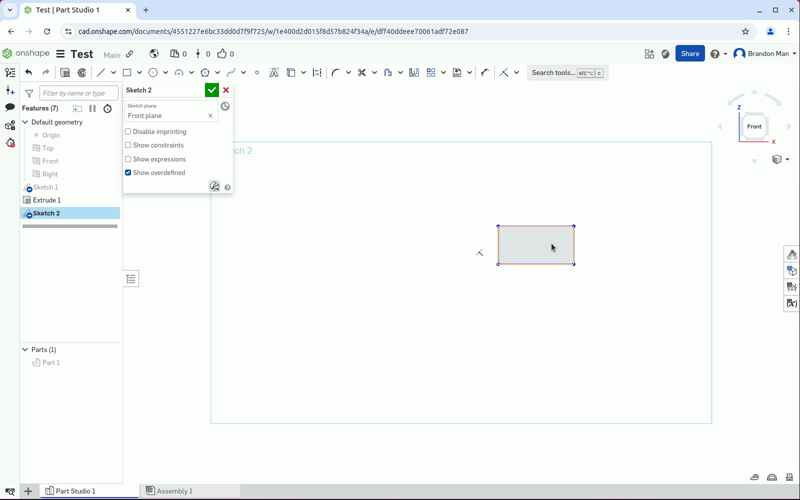
click(551, 243)
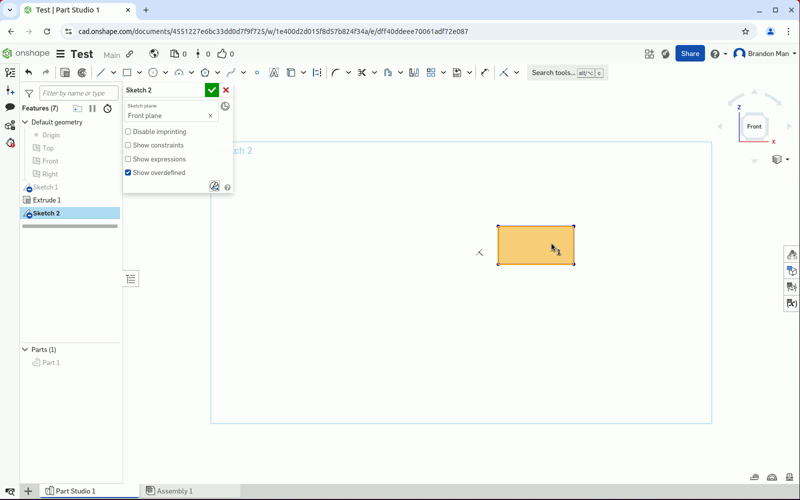
mouse_move(73, 352)
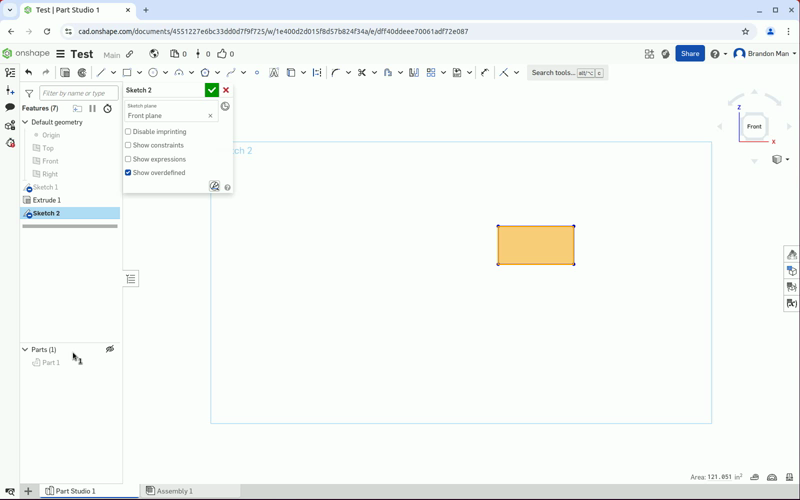
key(shift+y)
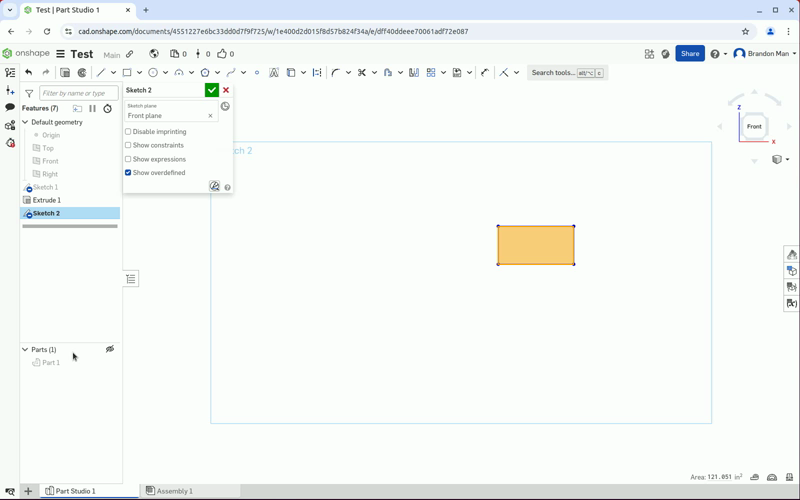
key(shift+e)
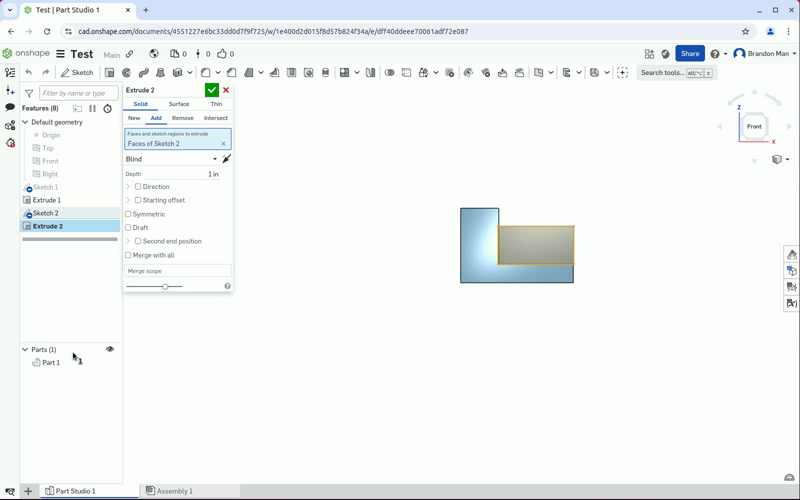
mouse_move(143, 106)
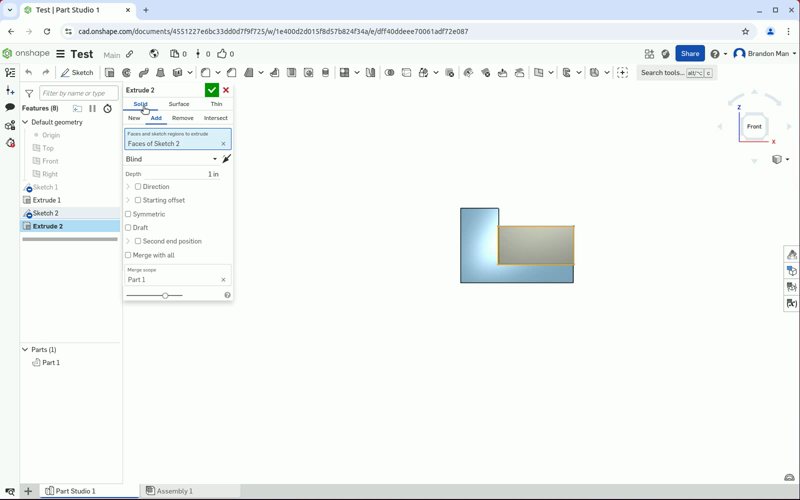
click(143, 106)
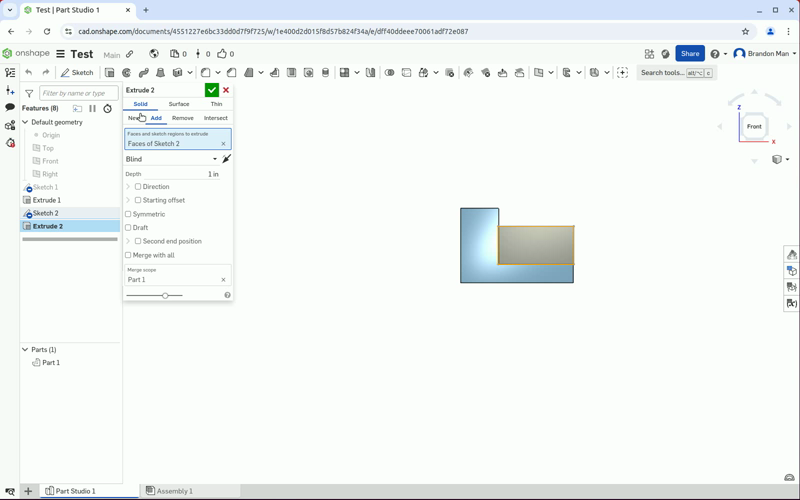
mouse_move(137, 120)
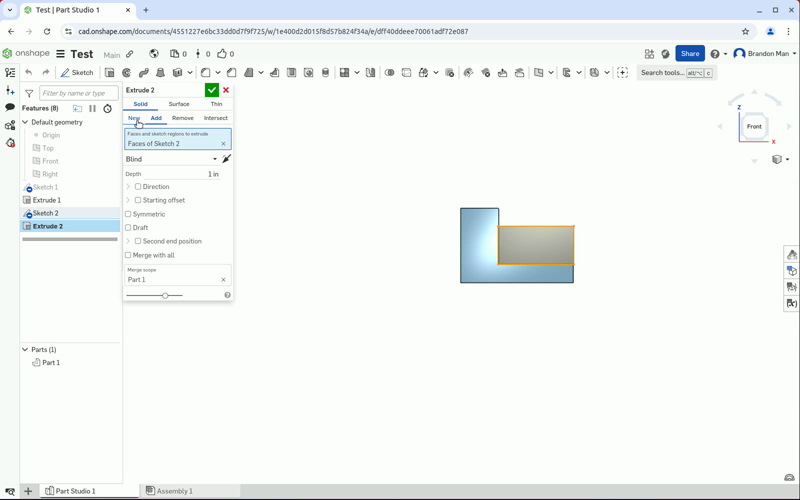
click(137, 120)
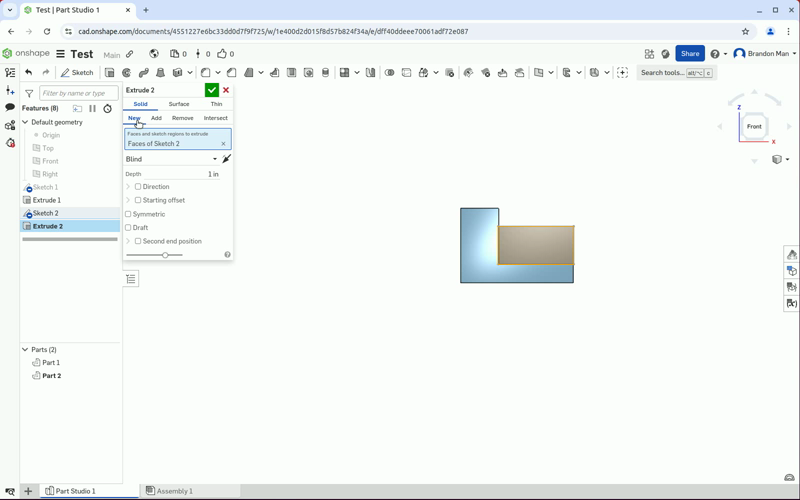
key(tab, 4)
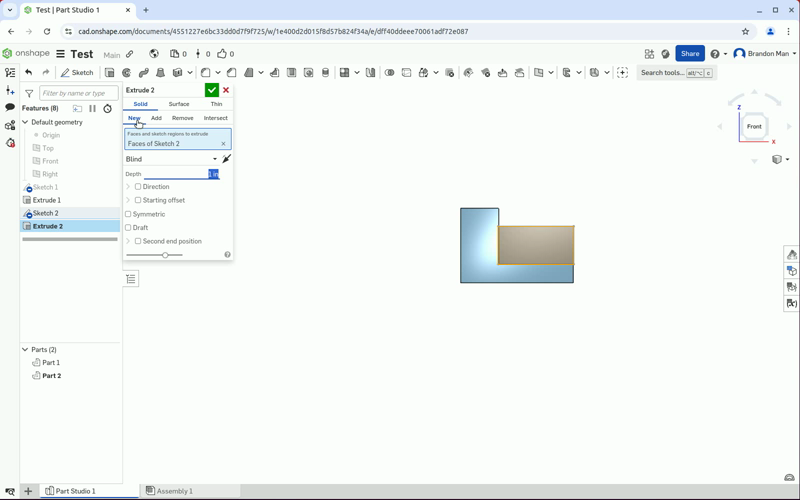
text(15.405)
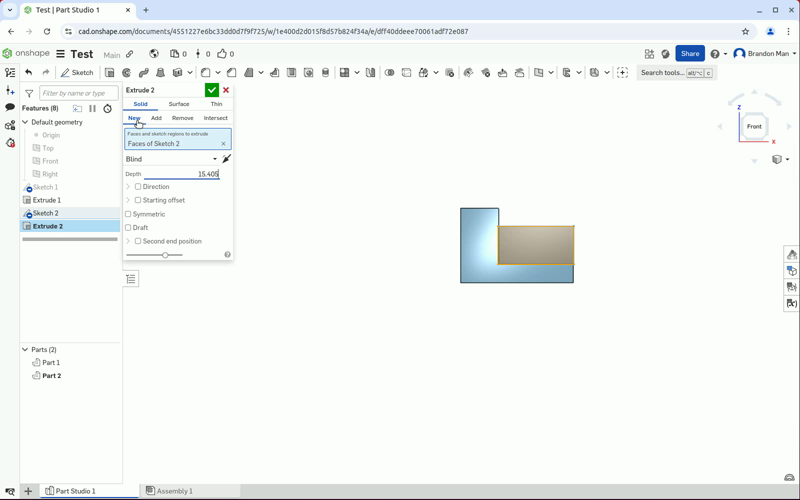
key(enter)
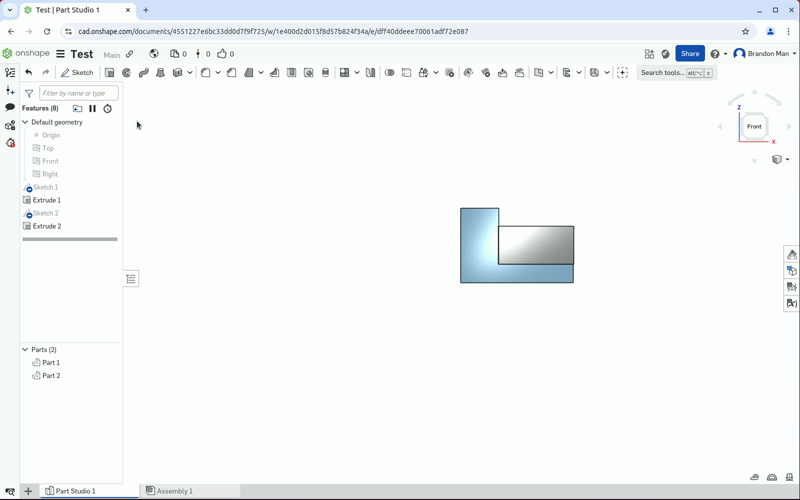
key(shift+h)
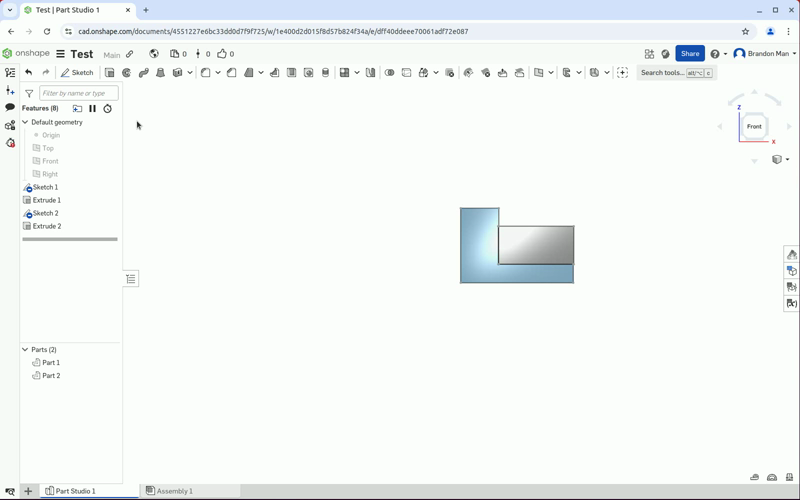
key(shift+h)
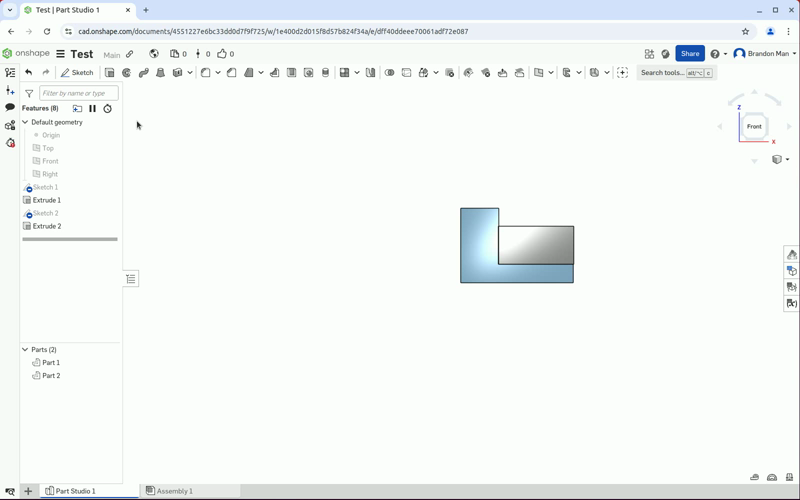
mouse_move(73, 189)
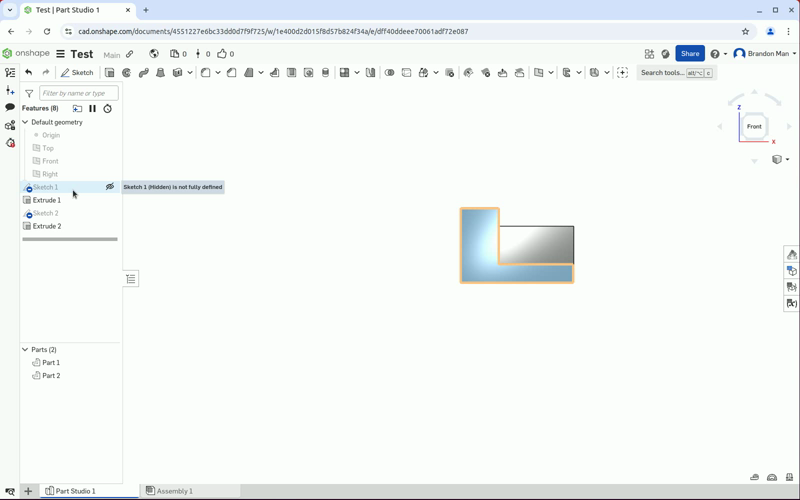
click(73, 189)
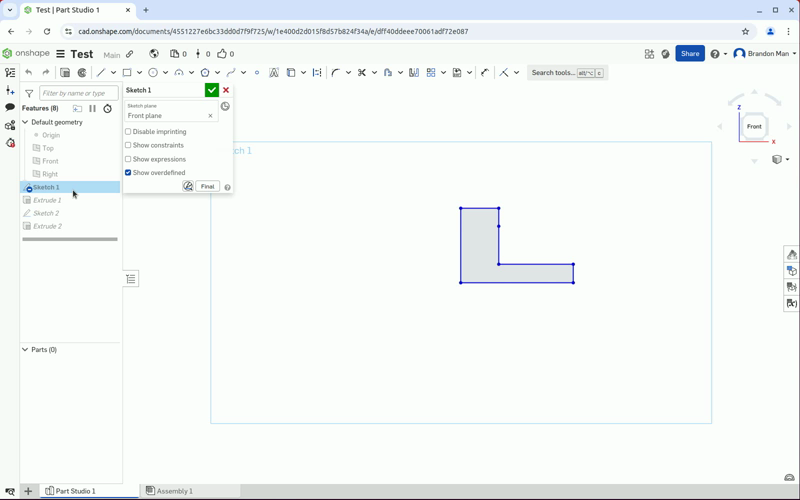
mouse_move(229, 92)
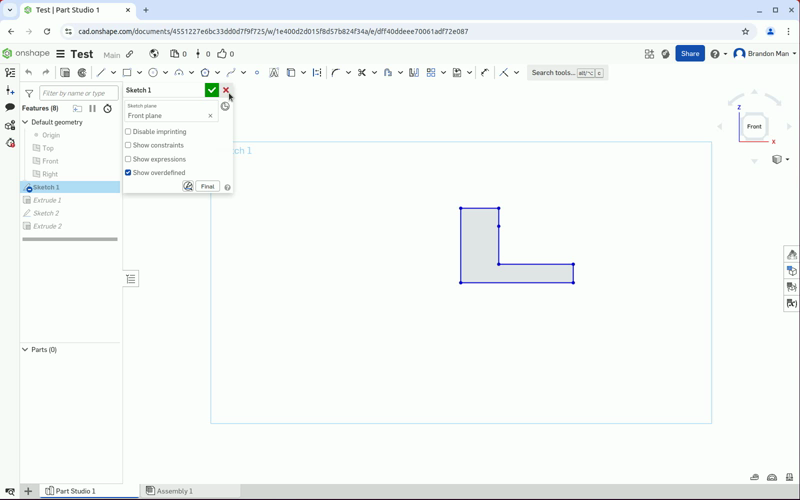
click(229, 92)
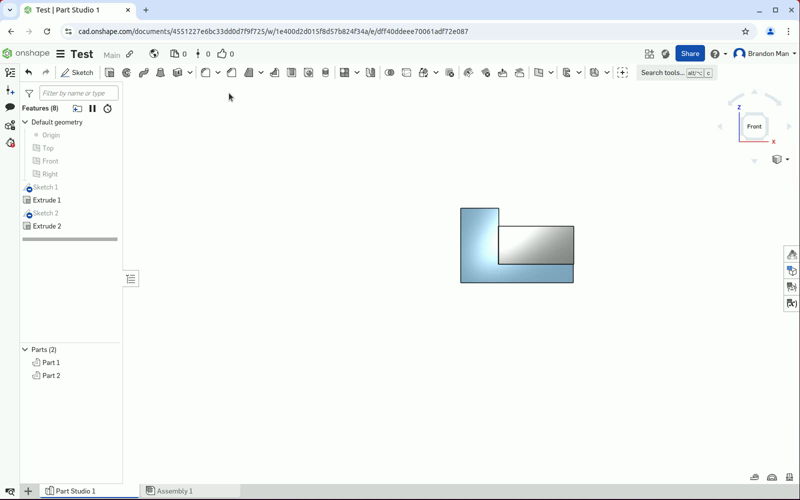
mouse_move(73, 352)
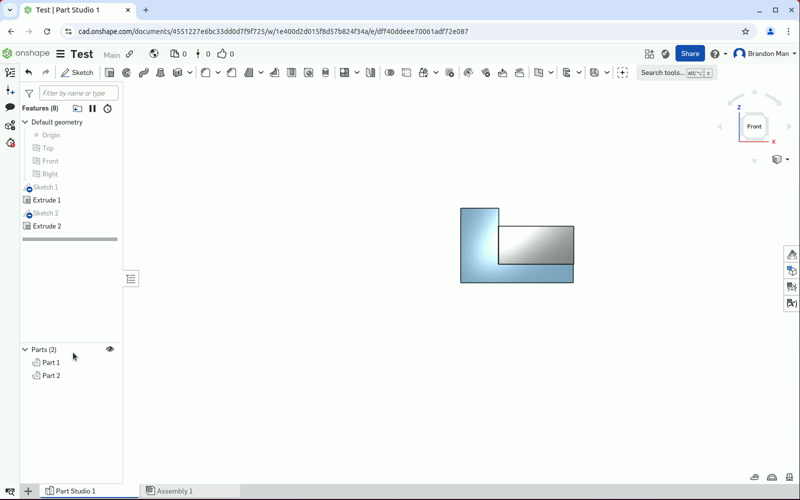
key(y)
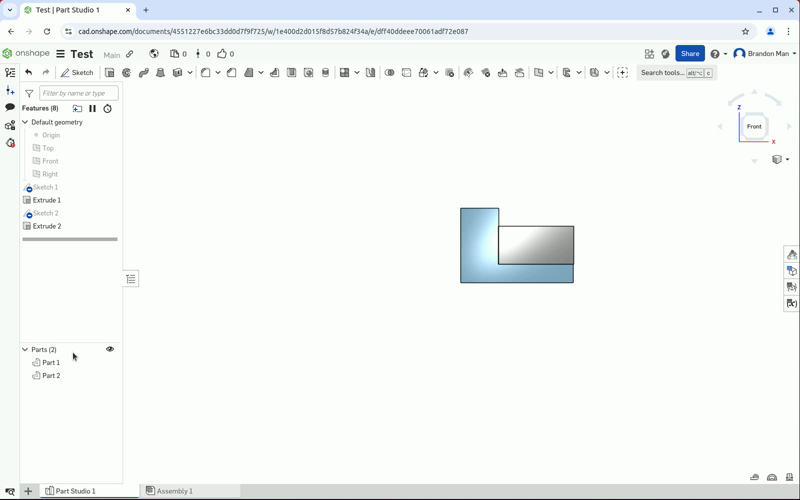
key(shift+p)
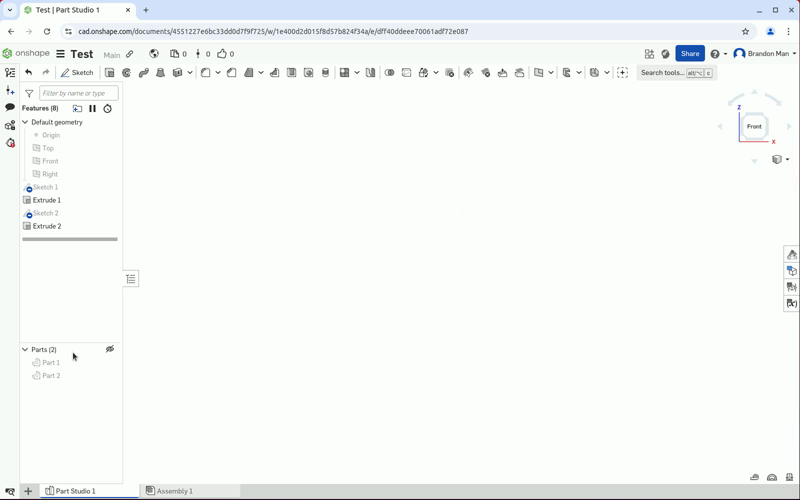
key(space)
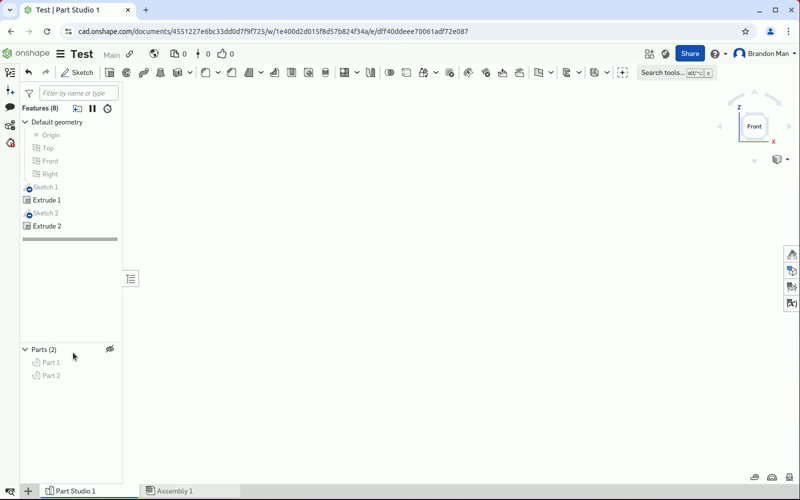
key_down(shift)
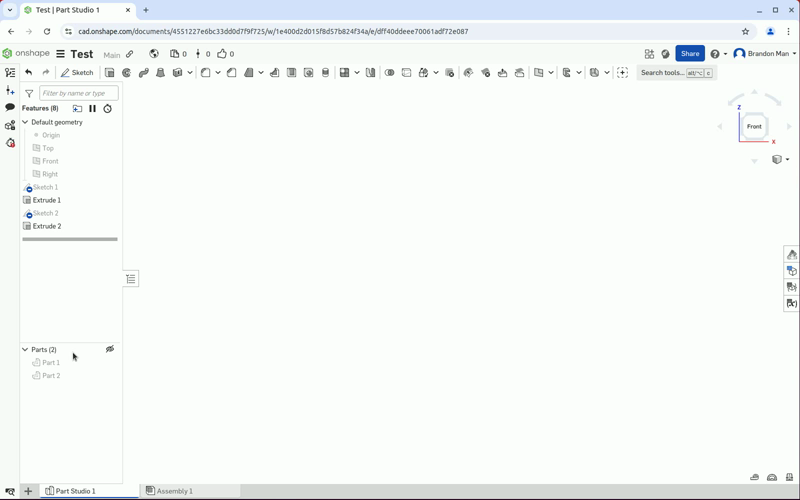
key(left)
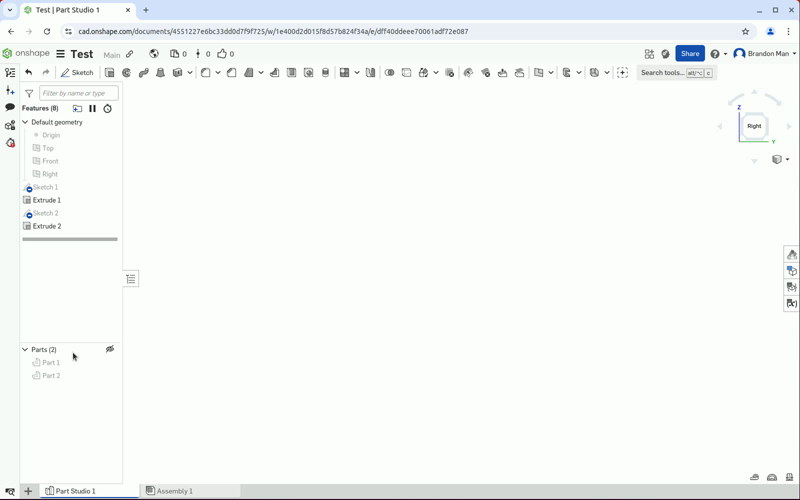
key_up(shift)
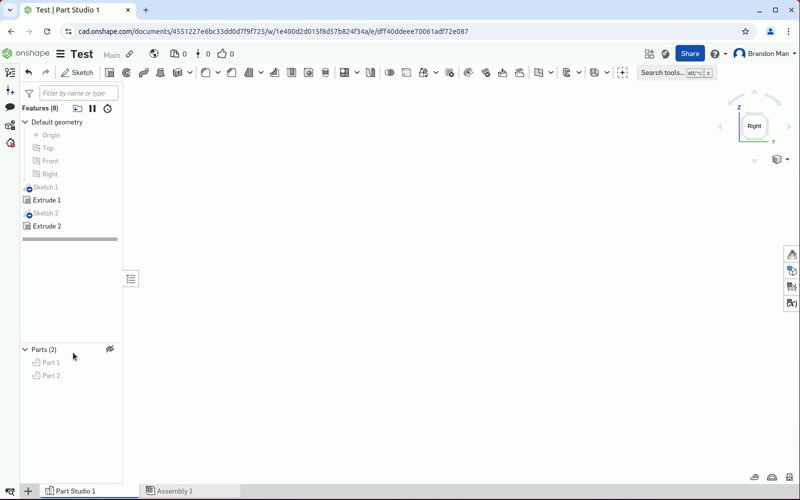
mouse_move(73, 352)
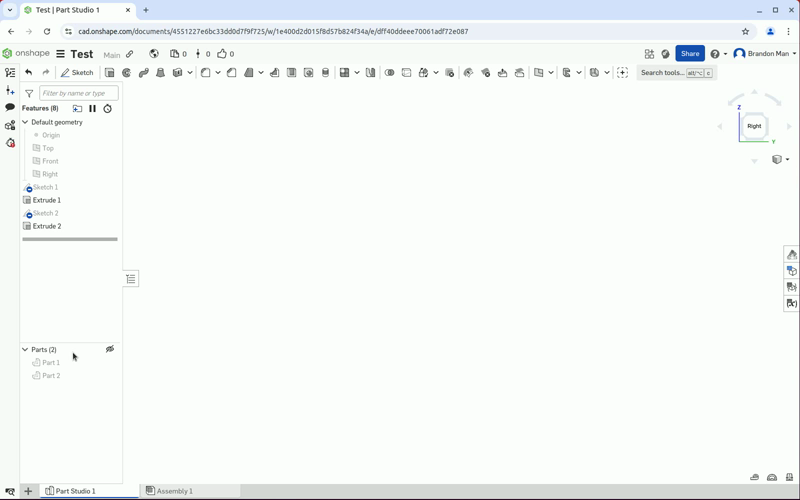
key(shift+y)
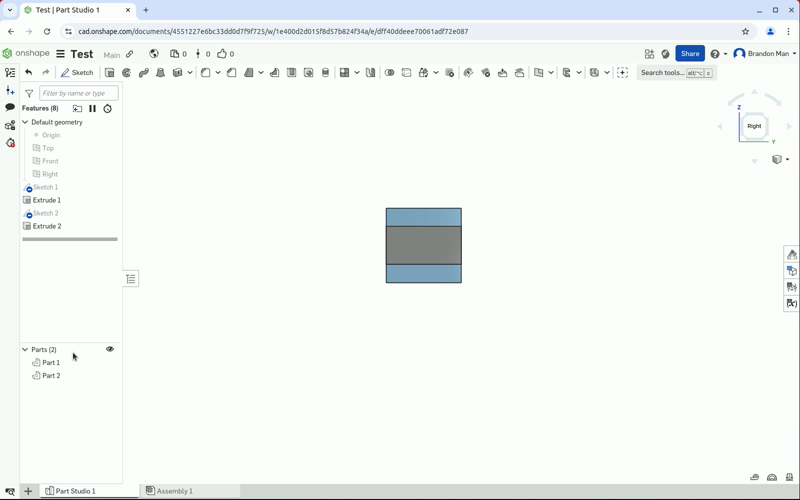
mouse_move(541, 75)
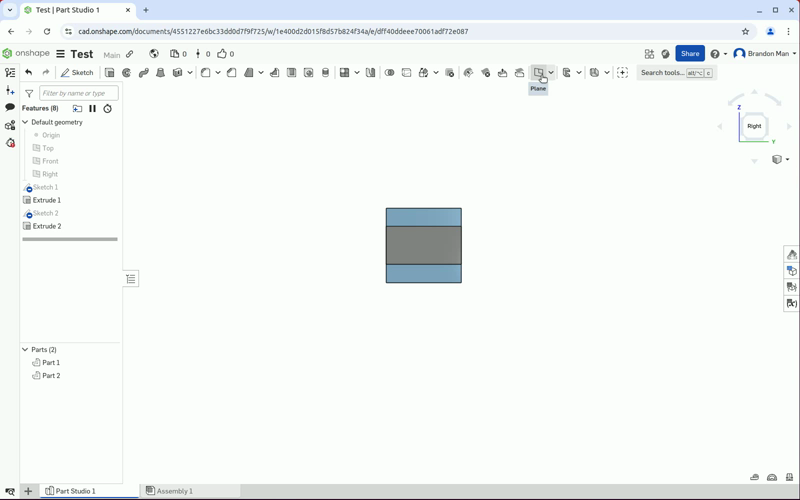
click(541, 75)
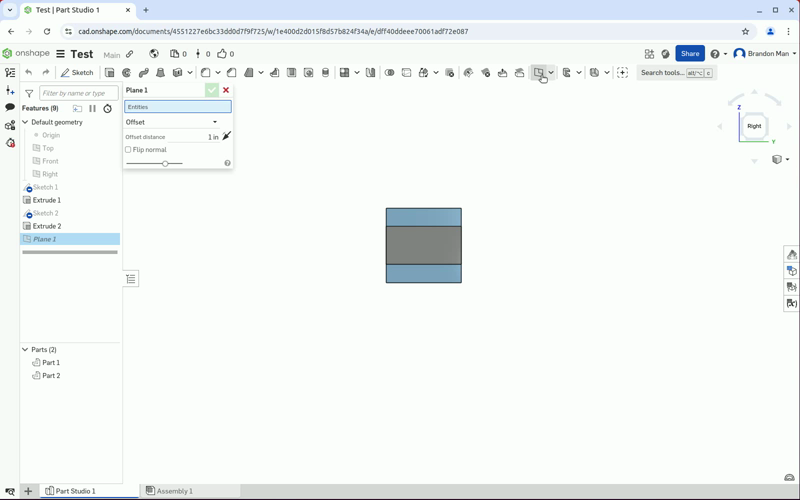
mouse_move(73, 176)
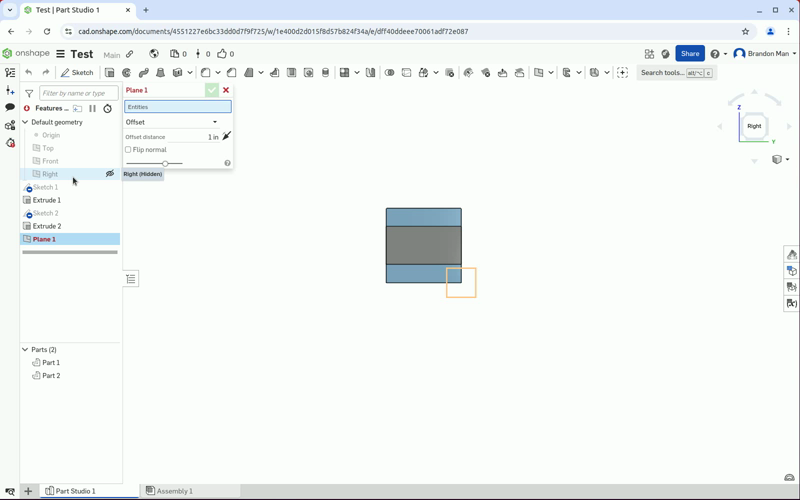
click(73, 176)
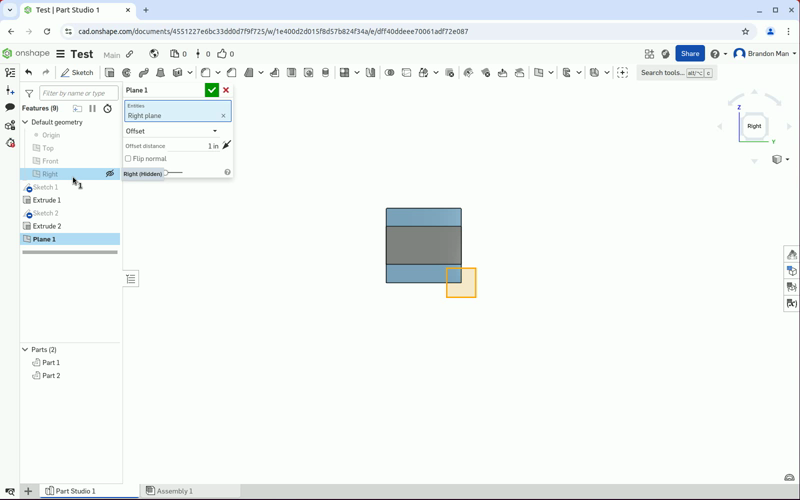
key(tab, 2)
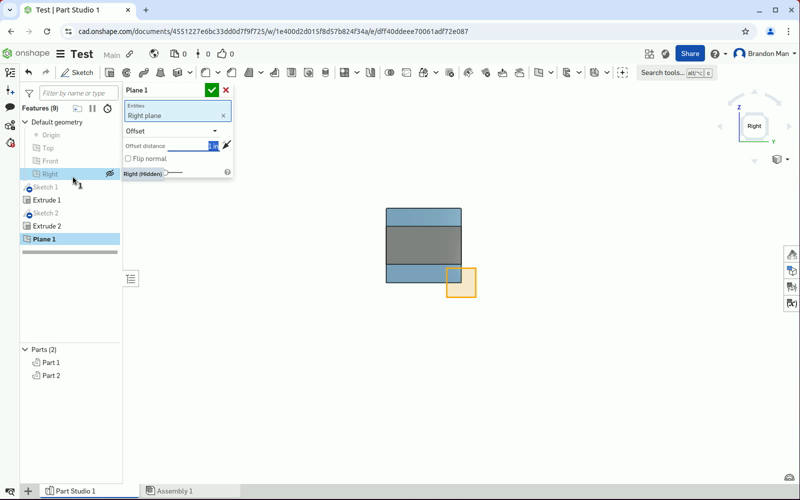
text(23.108)
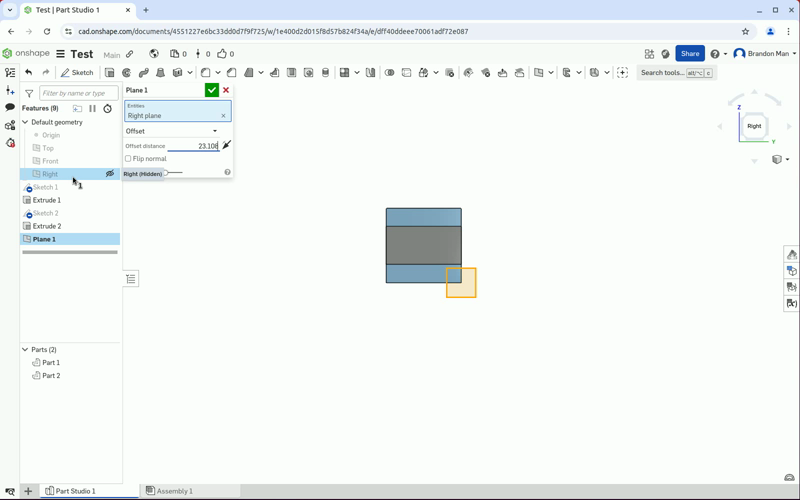
key(enter, 2)
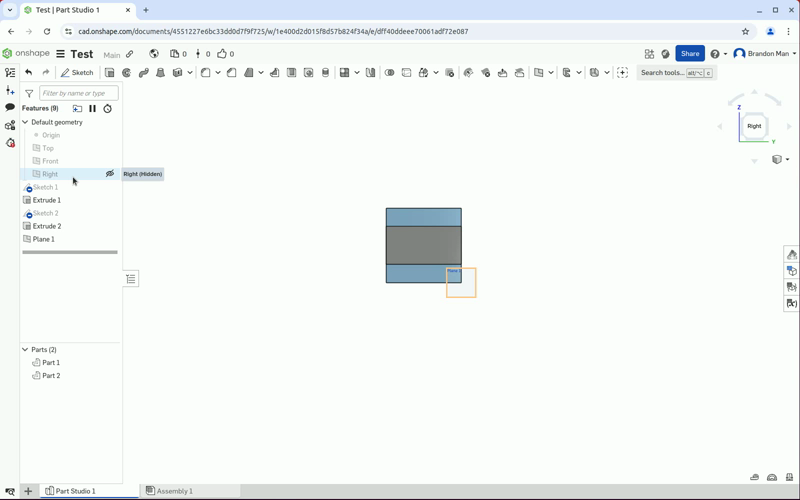
key(shift+s)
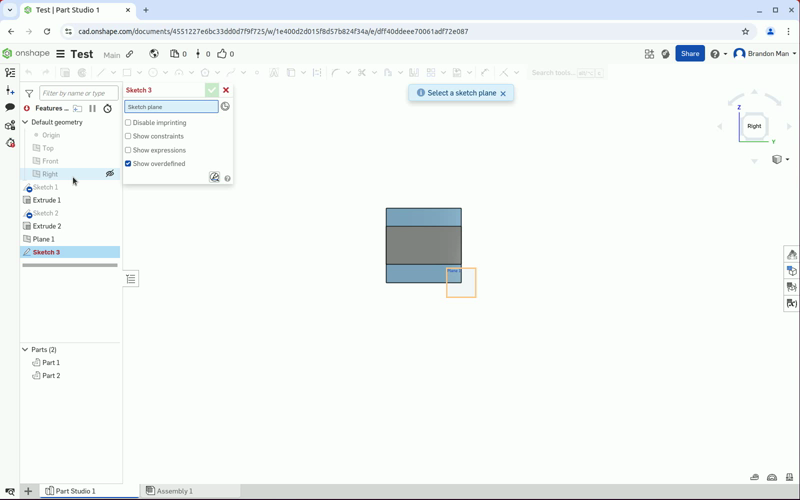
mouse_move(73, 241)
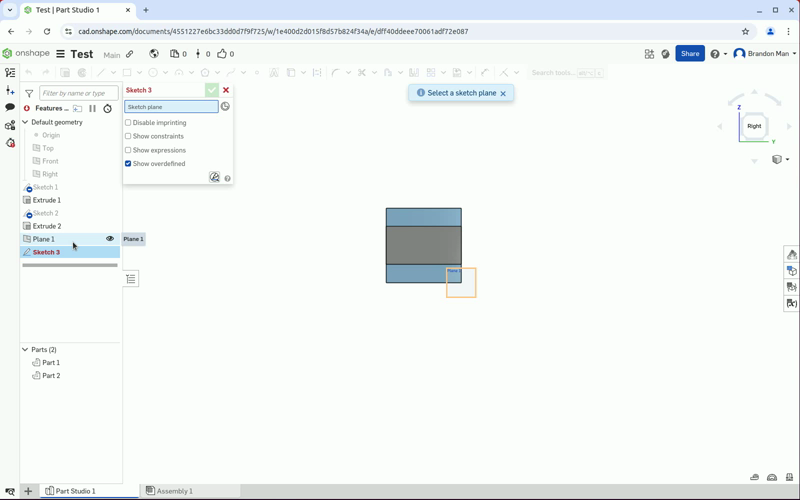
click(73, 241)
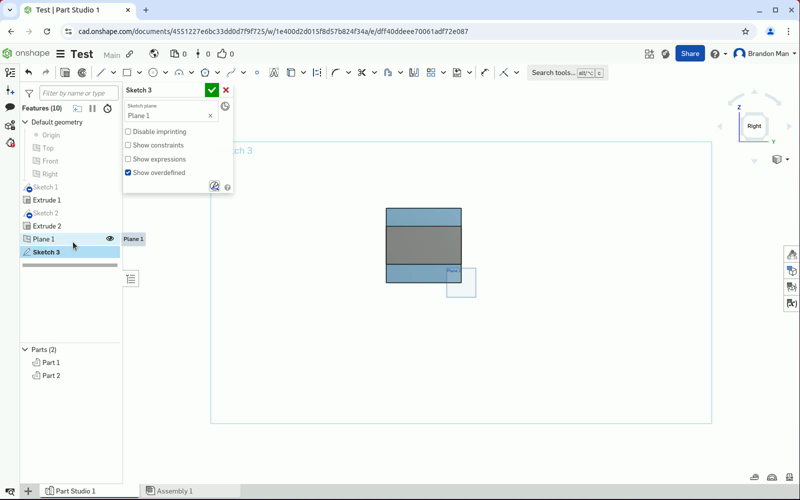
mouse_move(73, 352)
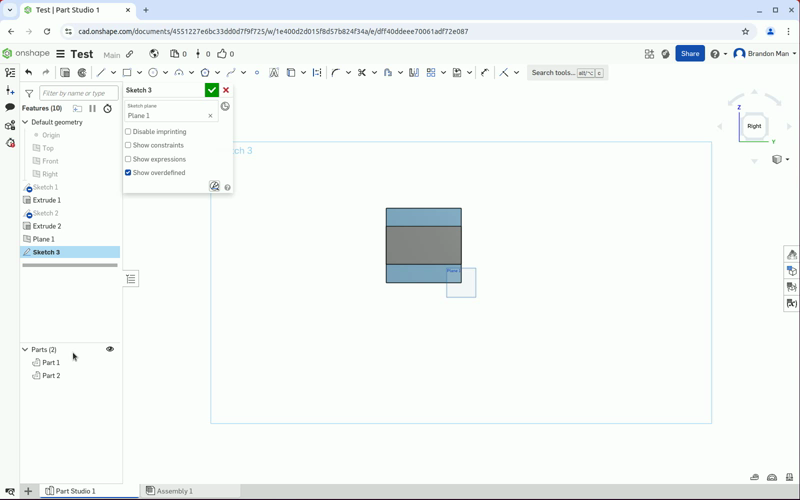
key(y)
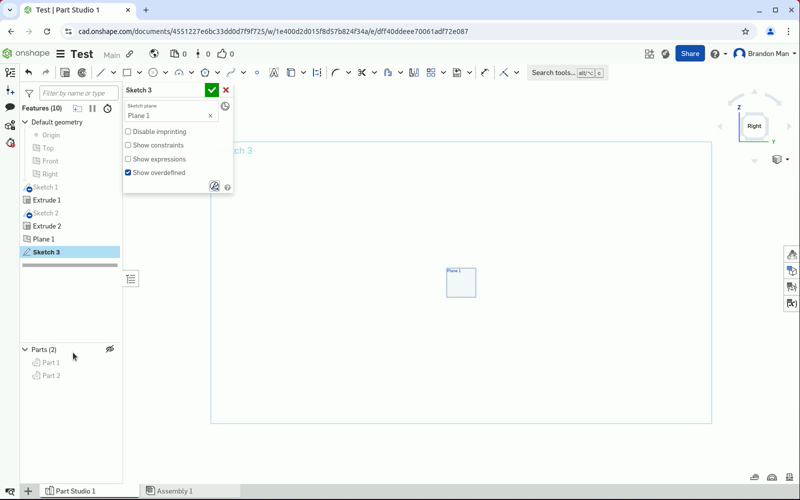
key(l)
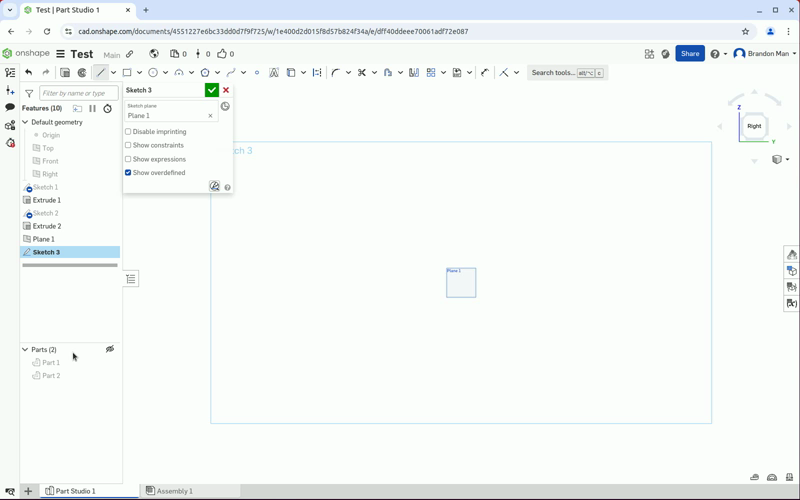
key_down(shift)
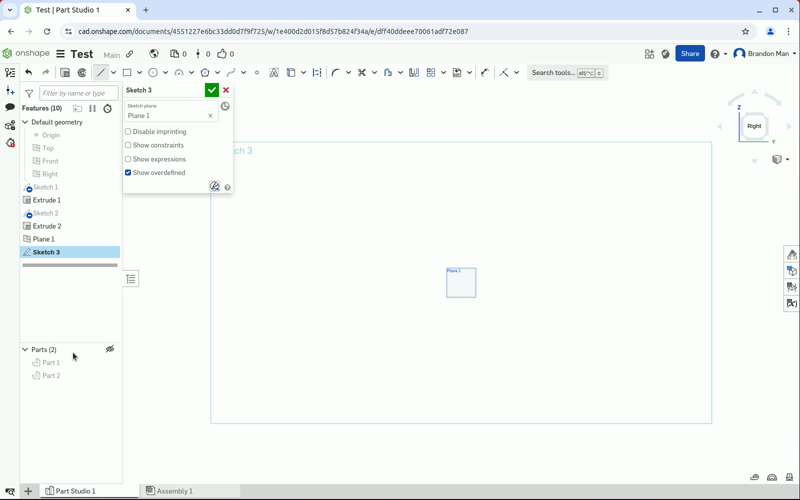
mouse_move(385, 264)
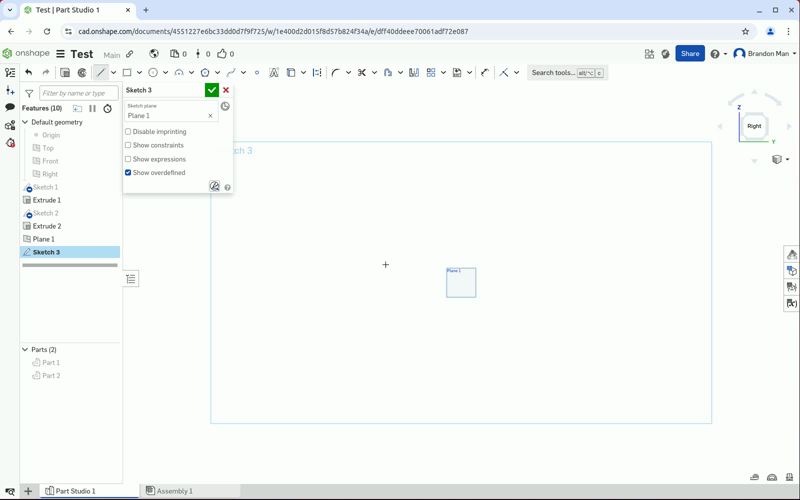
click(385, 264)
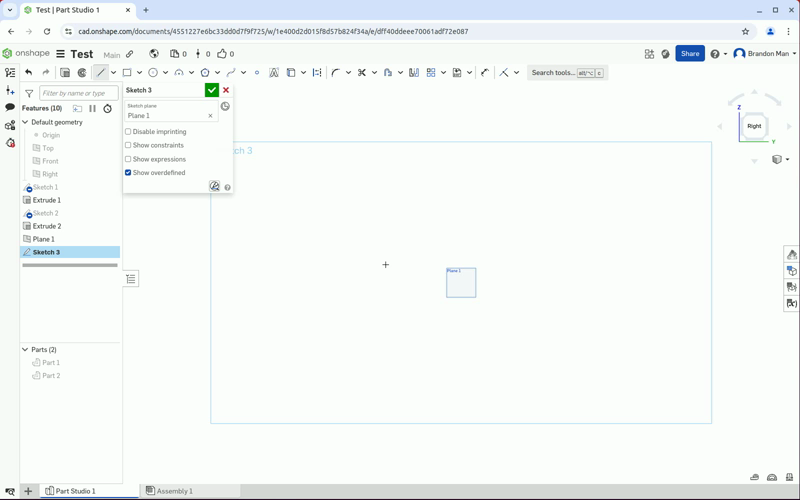
key_up(shift)
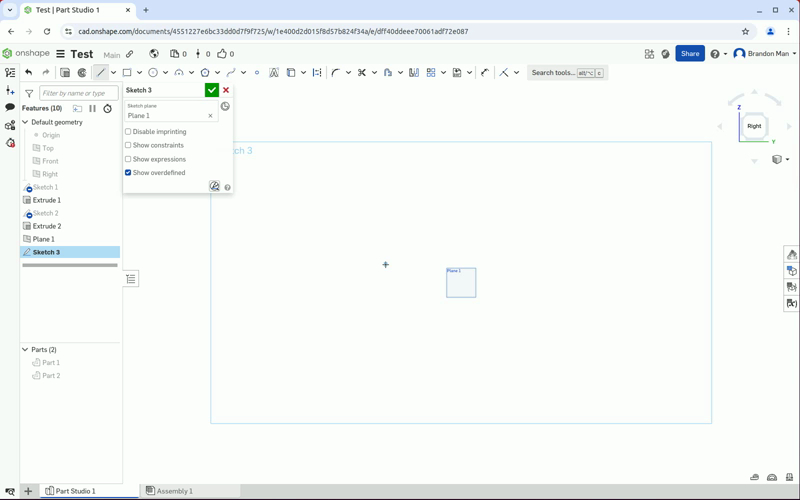
key_down(shift)
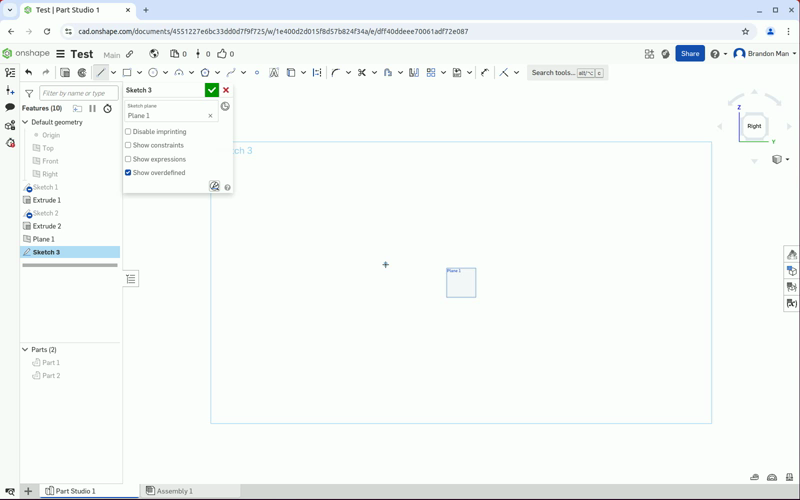
mouse_move(415, 264)
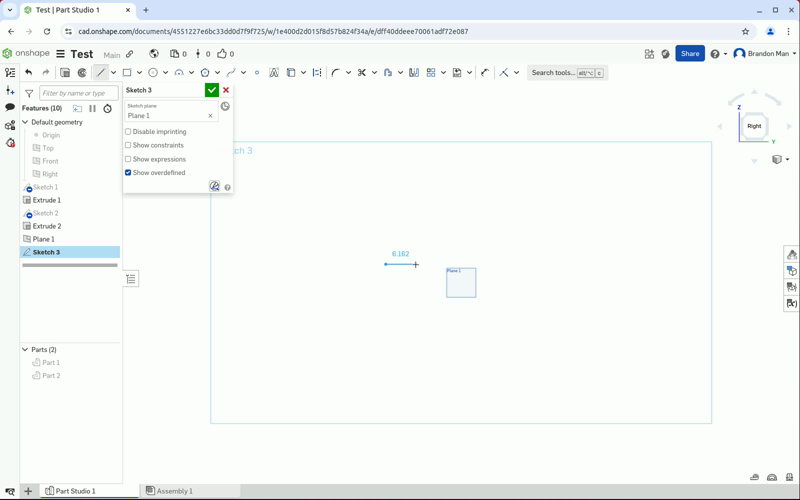
mouse_move(442, 264)
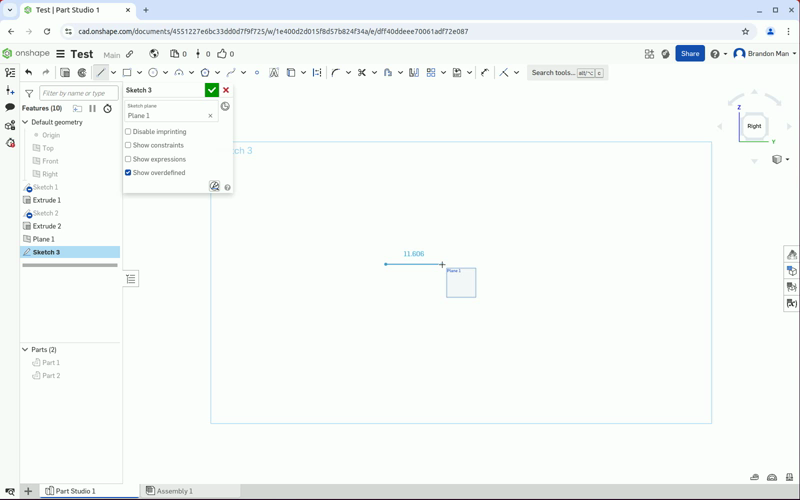
click(442, 264)
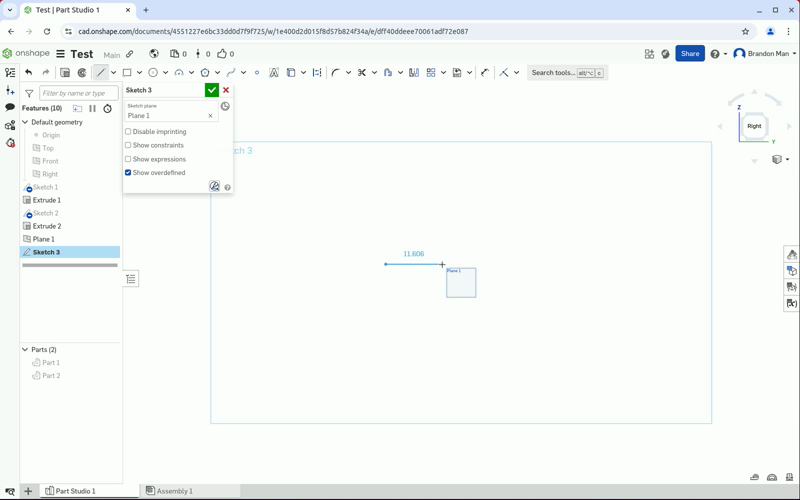
key_up(shift)
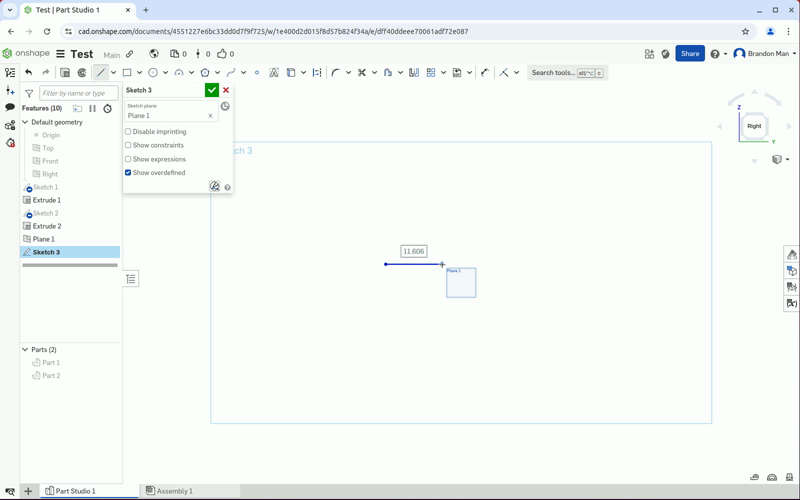
key_down(shift)
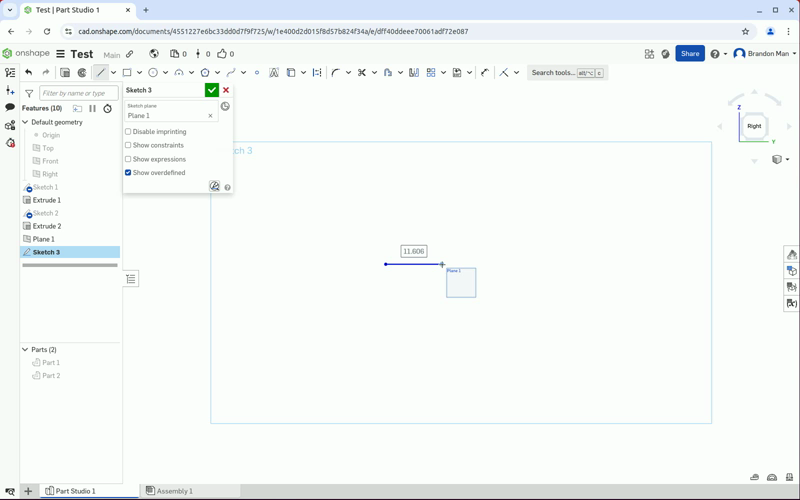
mouse_move(472, 264)
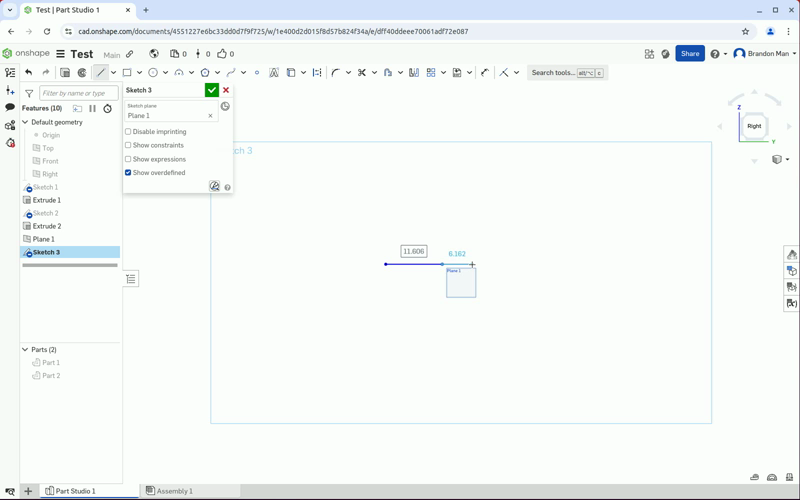
mouse_move(442, 226)
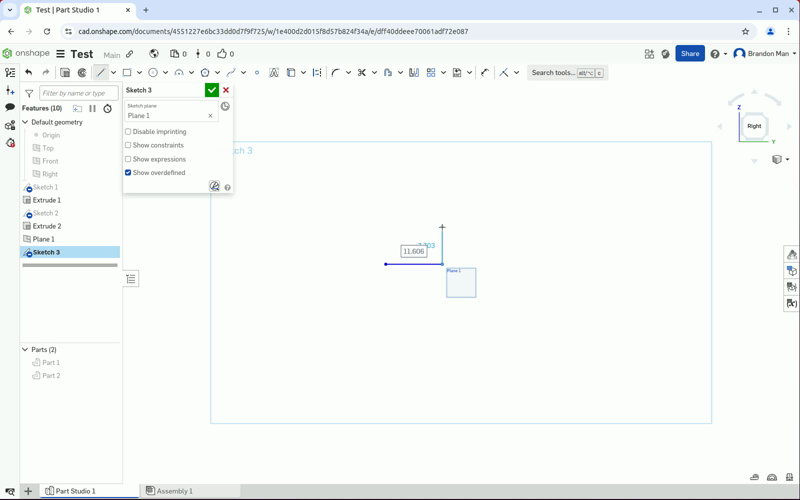
click(442, 226)
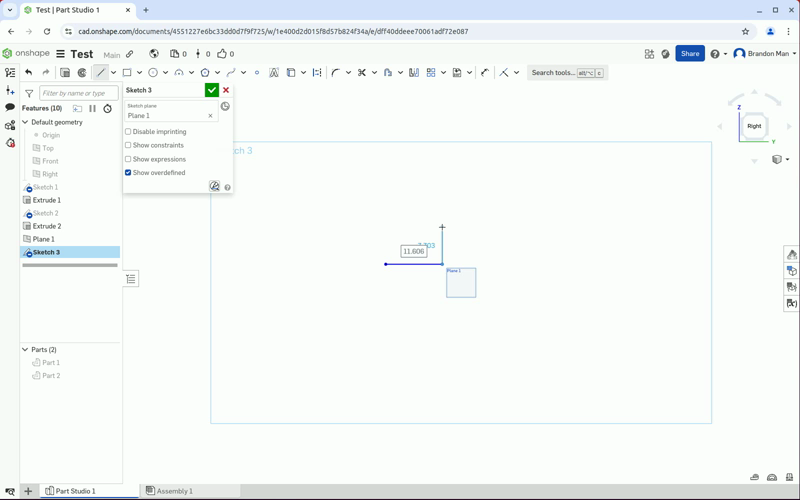
key_up(shift)
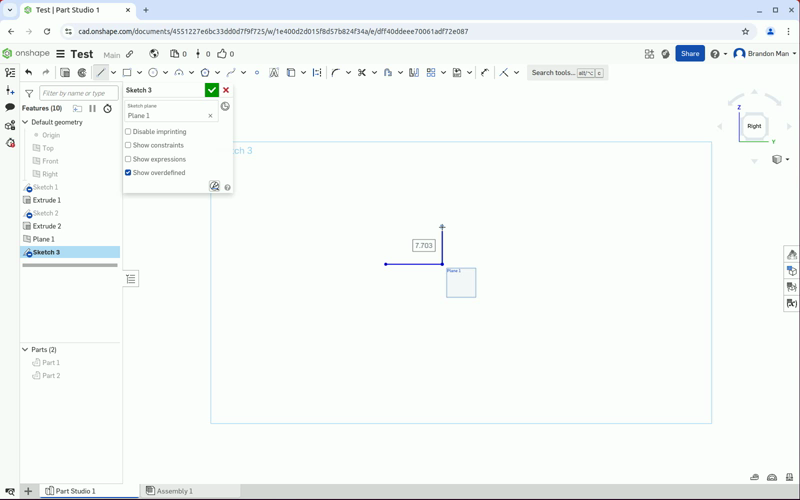
key_down(shift)
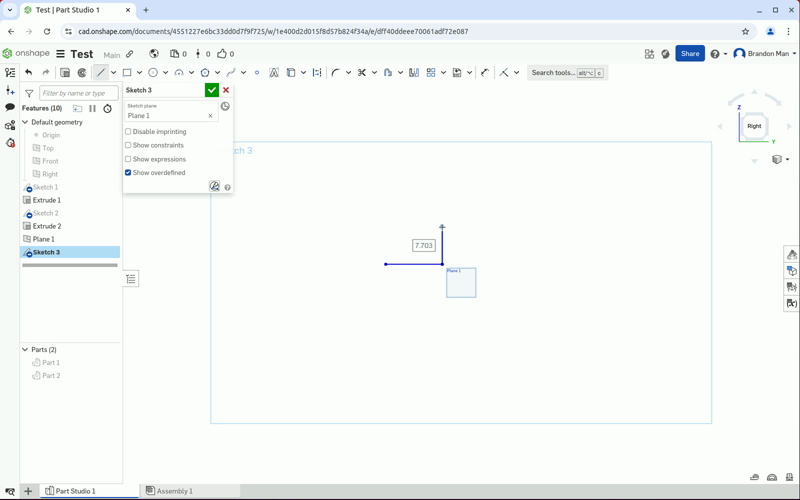
mouse_move(472, 226)
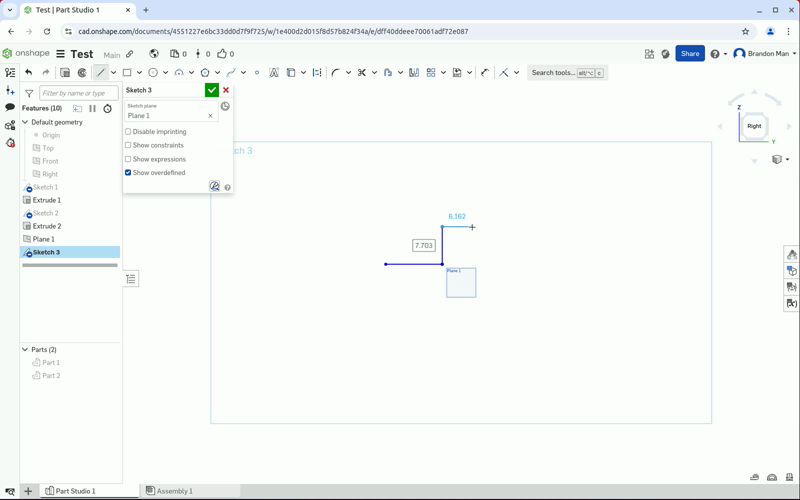
mouse_move(385, 226)
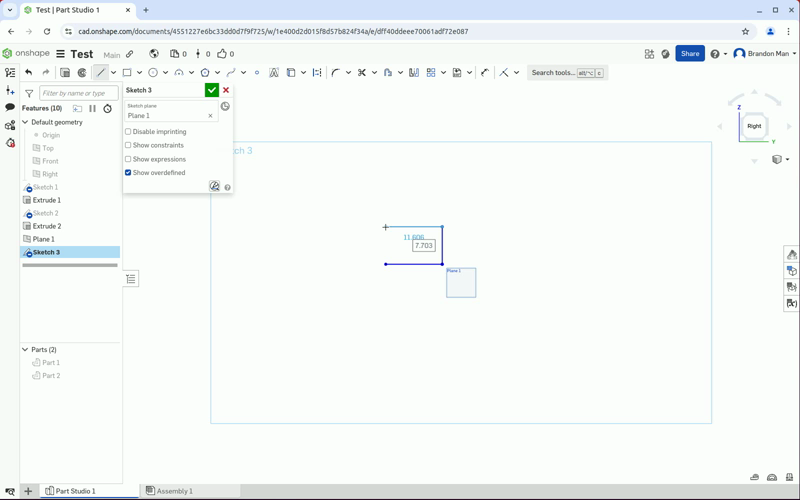
click(385, 226)
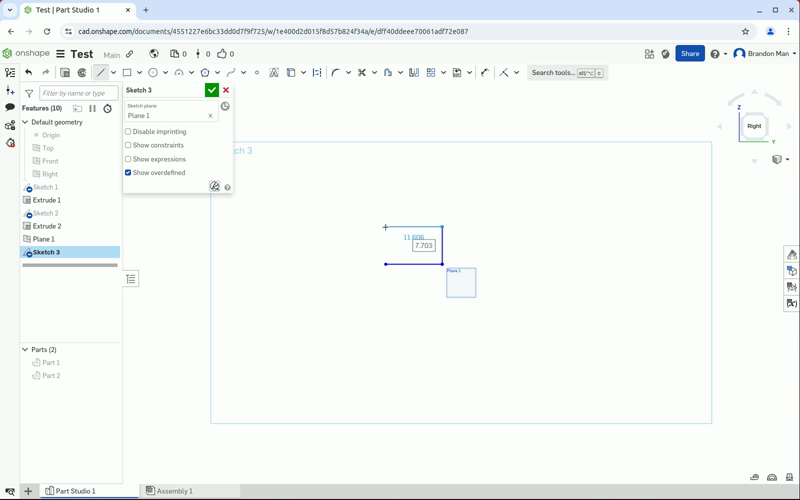
key_up(shift)
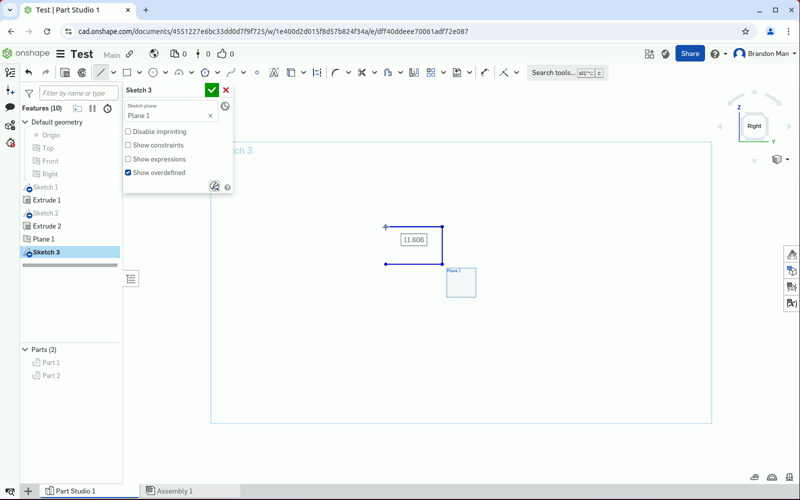
mouse_move(415, 226)
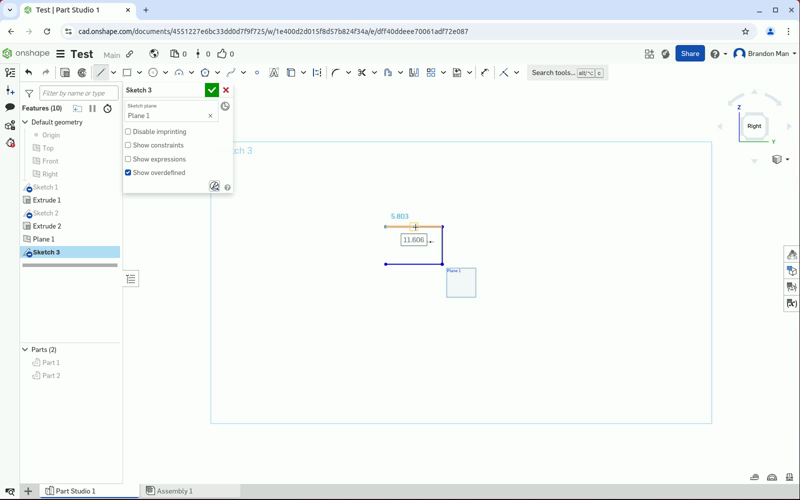
key_down(shift)
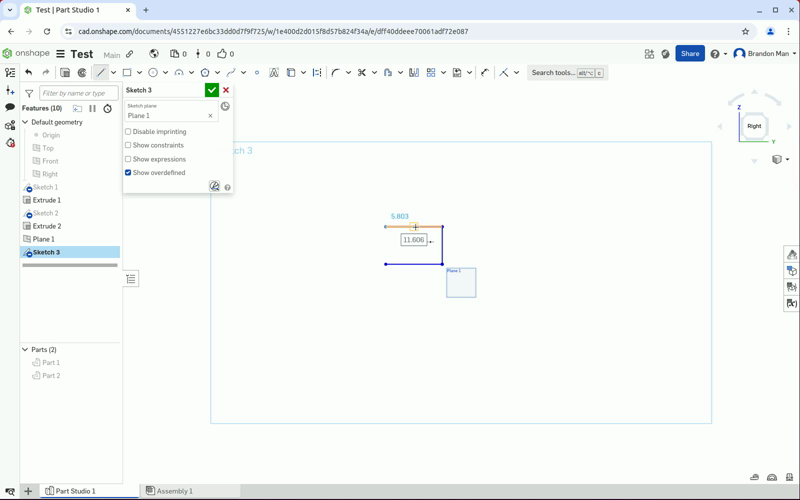
mouse_move(385, 264)
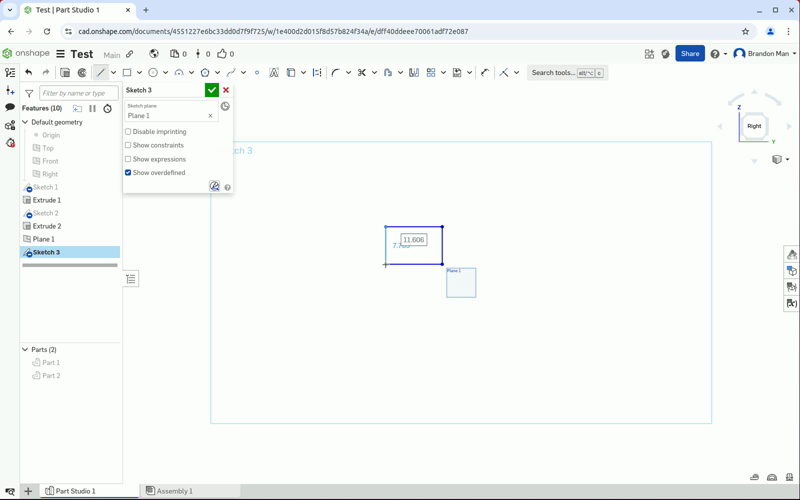
key_up(shift)
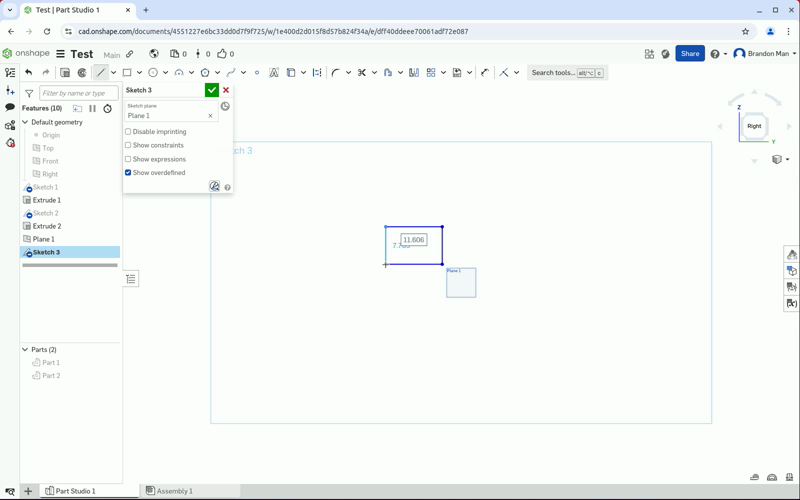
click(385, 264)
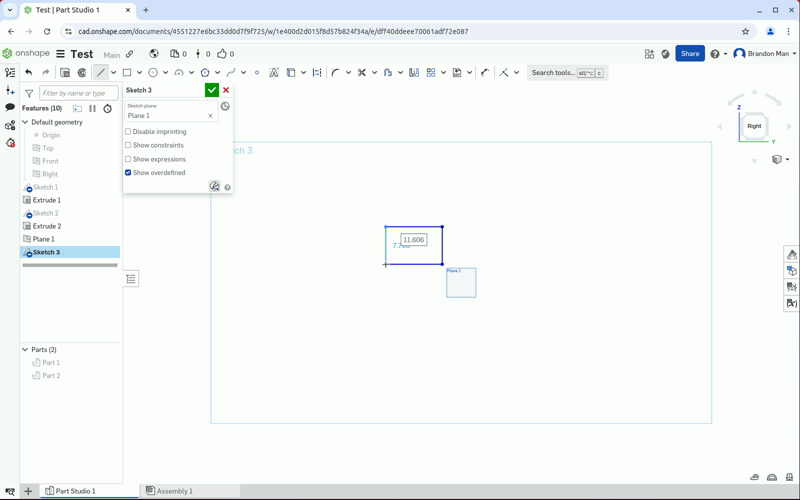
key(esc)
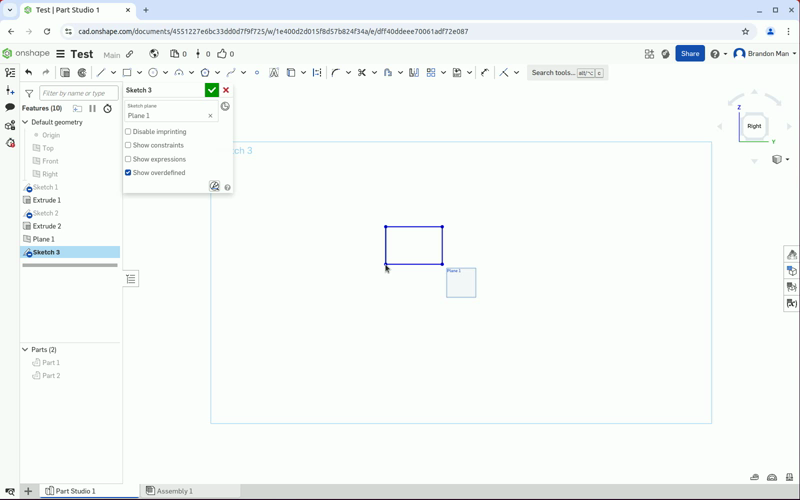
mouse_move(404, 230)
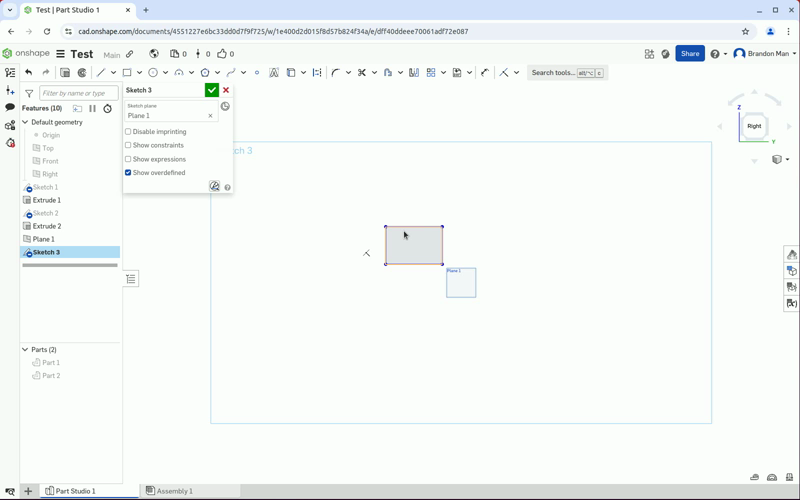
click(404, 230)
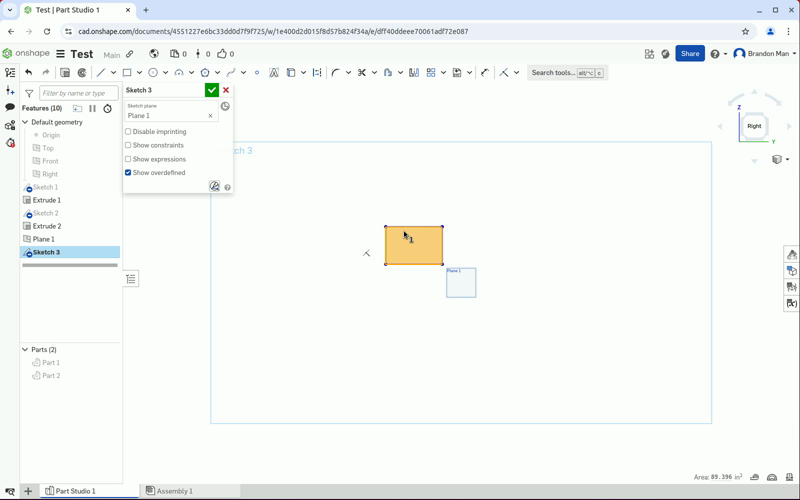
mouse_move(73, 352)
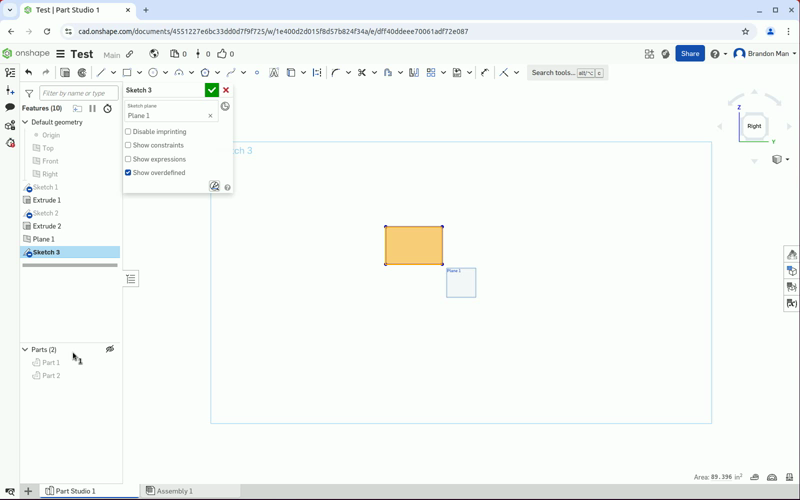
key(shift+y)
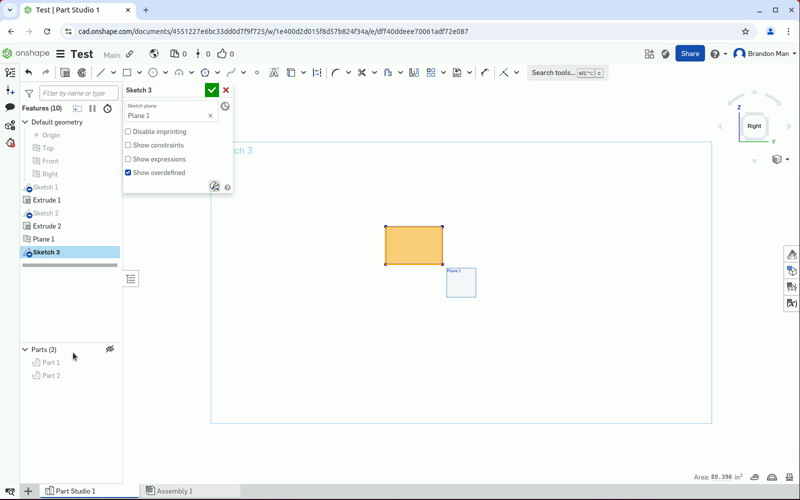
key(shift+e)
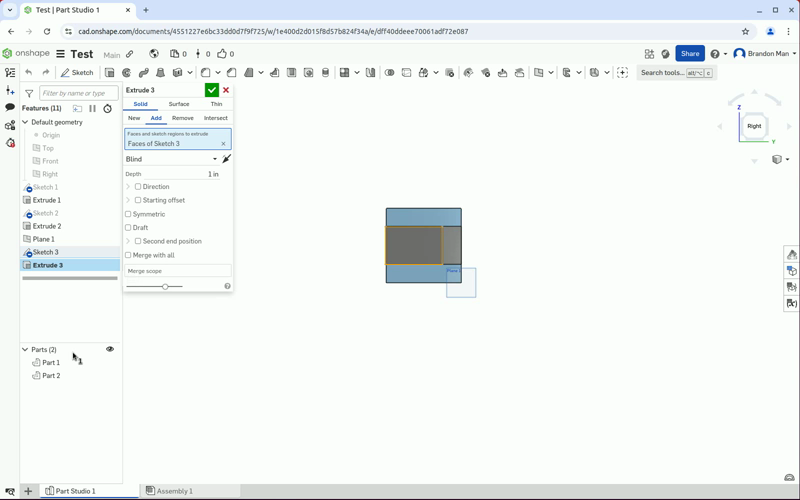
mouse_move(143, 106)
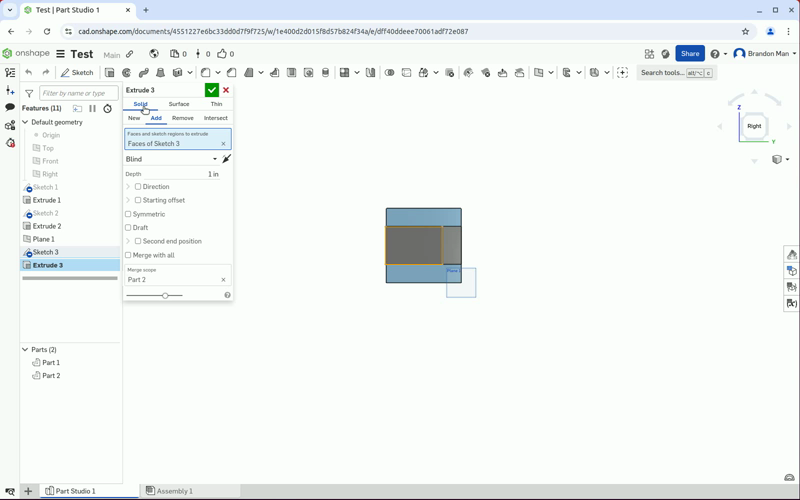
click(143, 106)
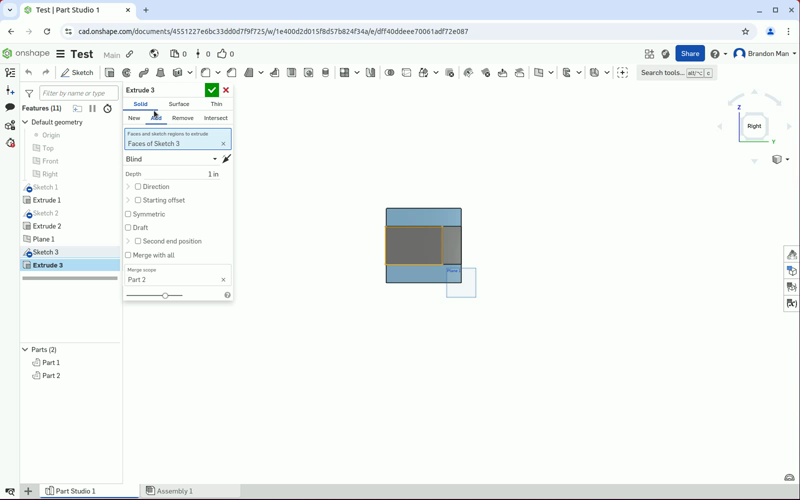
mouse_move(186, 120)
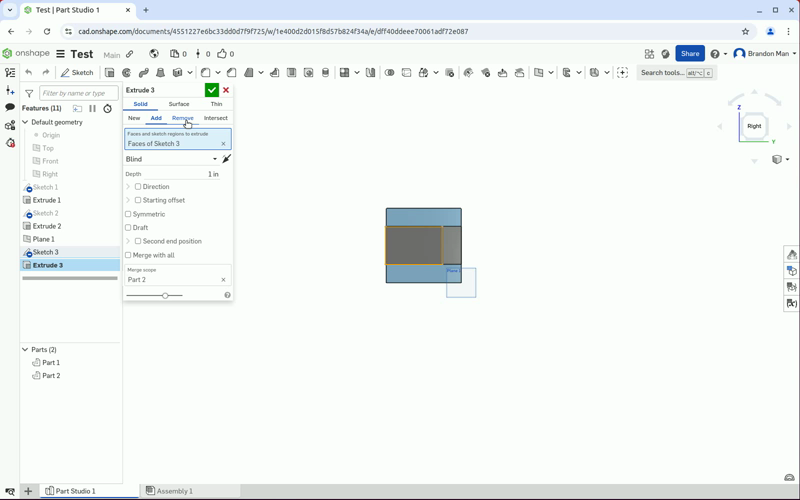
click(186, 120)
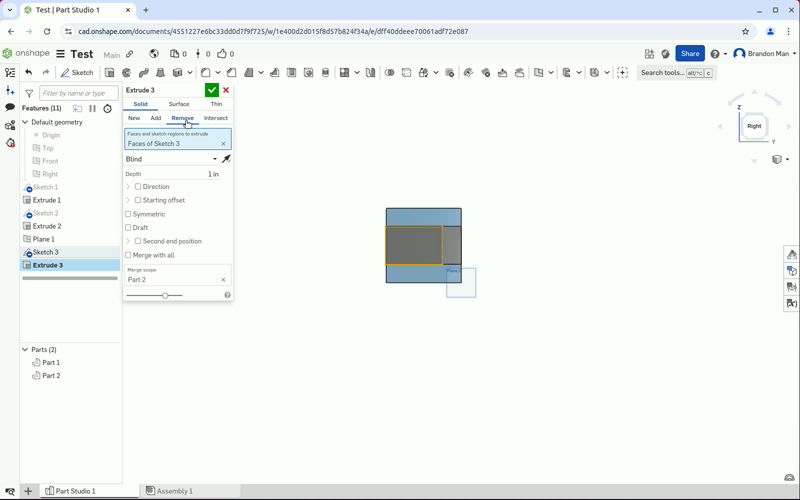
key(tab, 4)
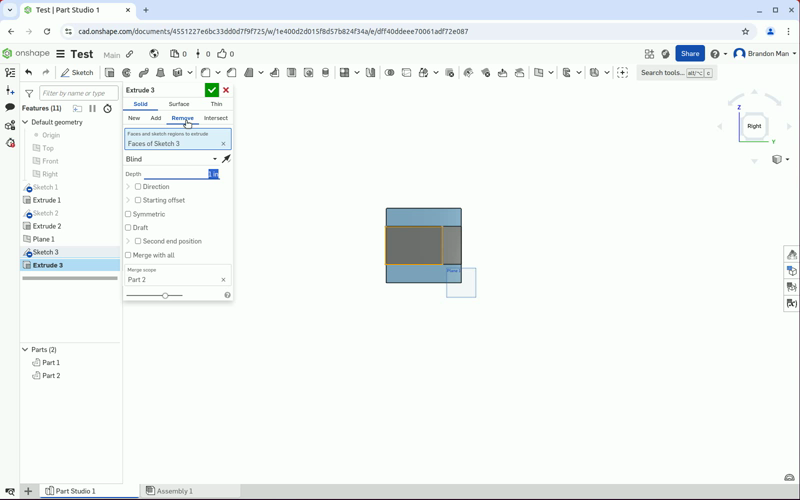
text(15.405)
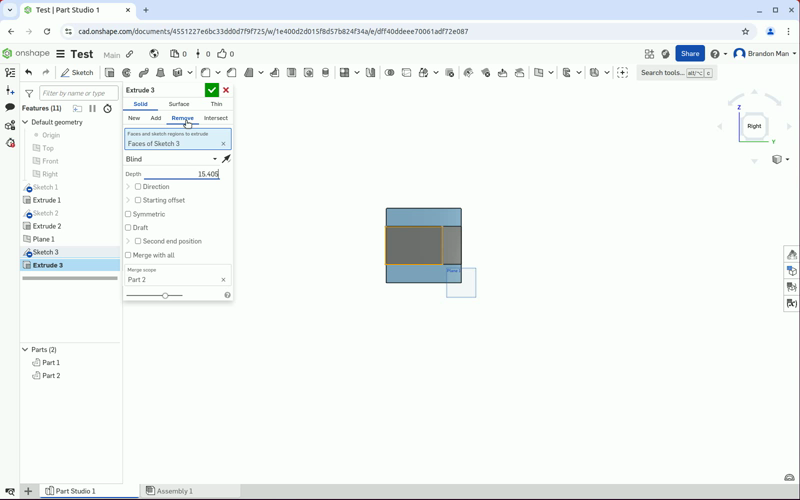
key(tab, 6)
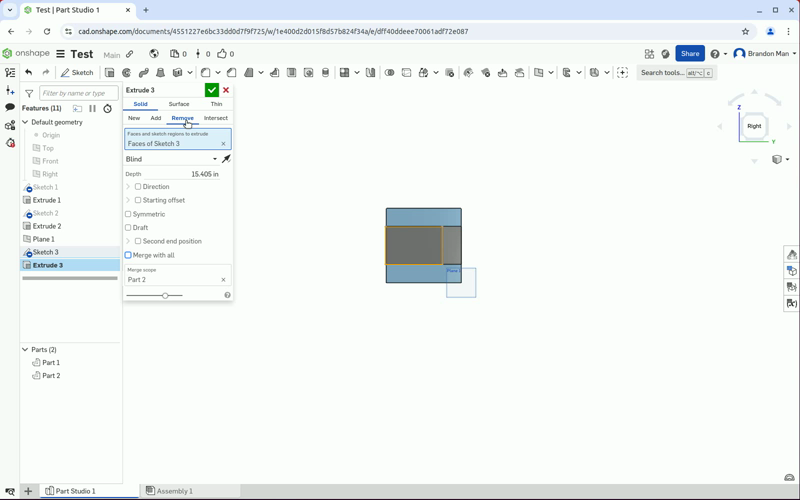
key(space)
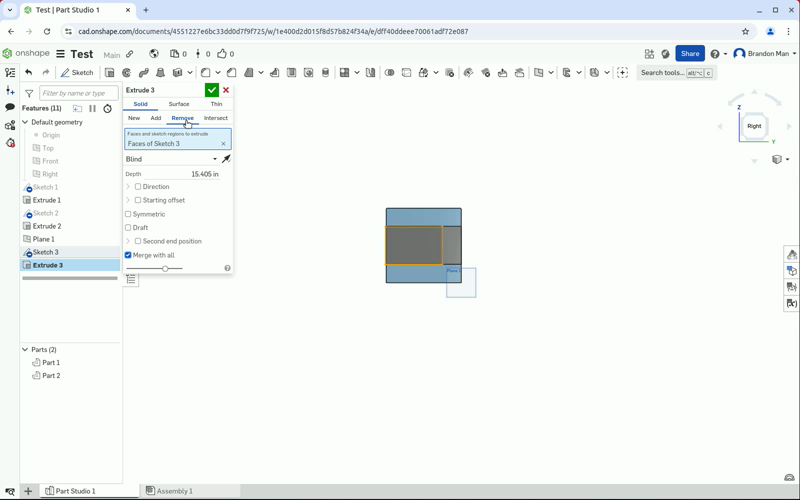
key(enter)
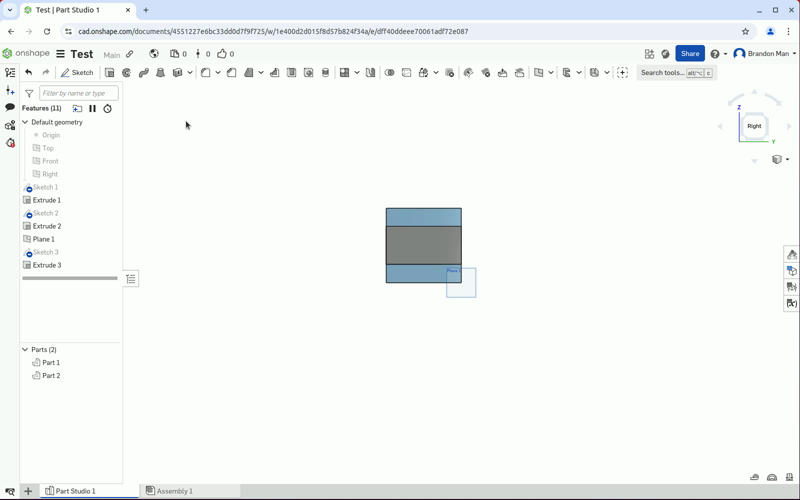
key(shift+h)
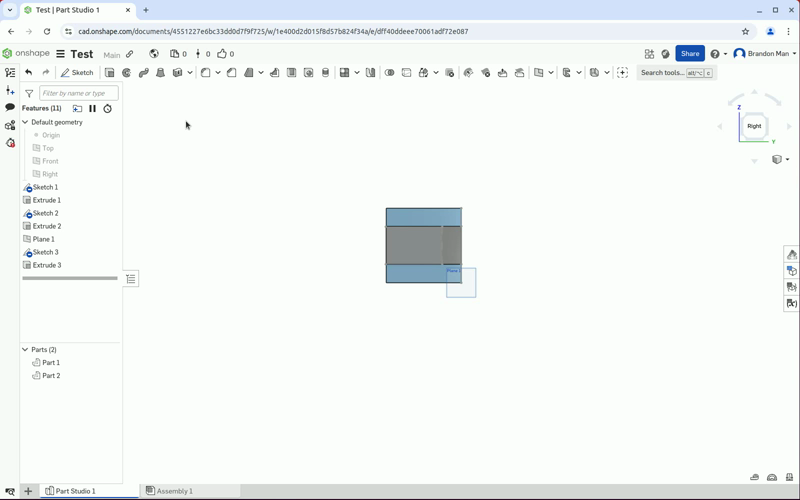
key(shift+h)
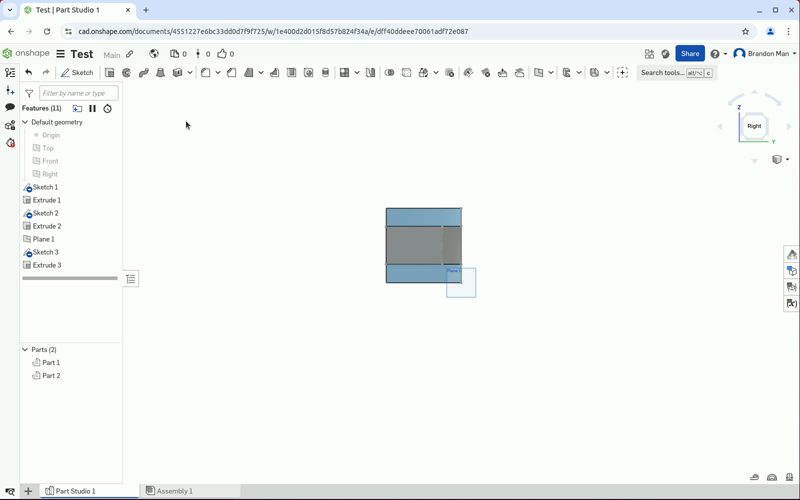
key(shift+7)
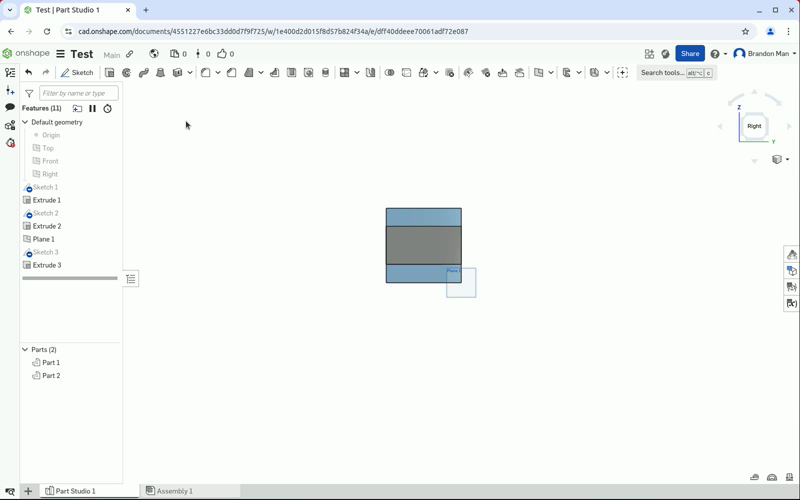
key(right, 2)
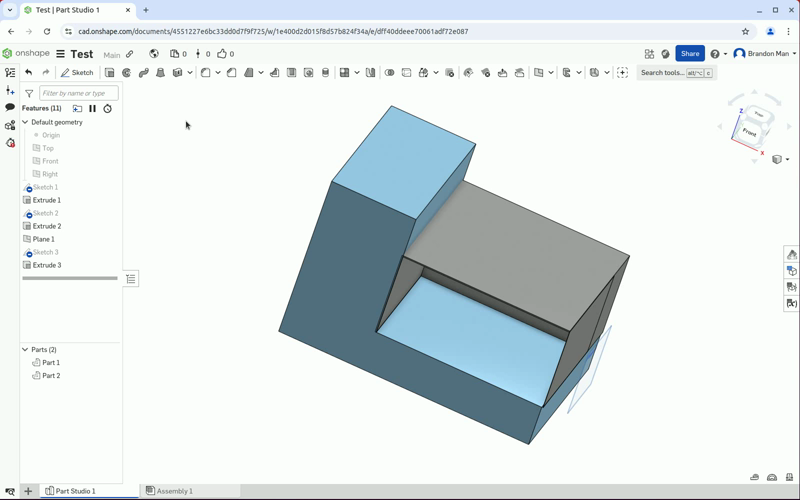
key(down, 2)
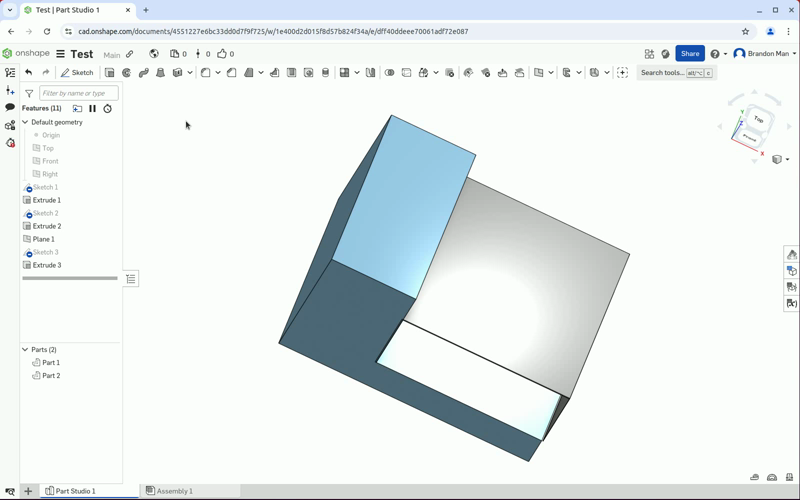
key(up, 2)
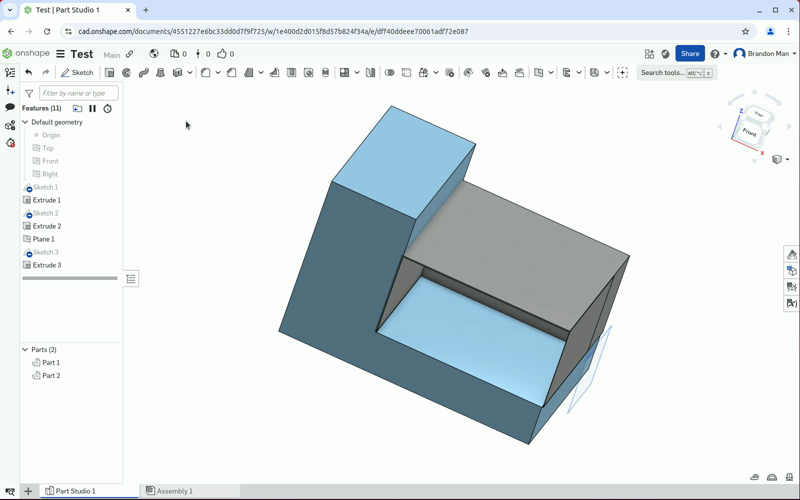
key(left, 2)
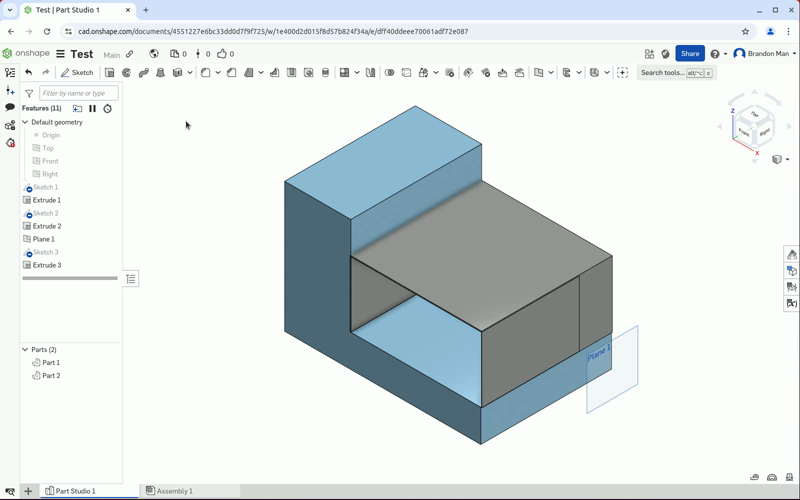
mouse_move(73, 189)
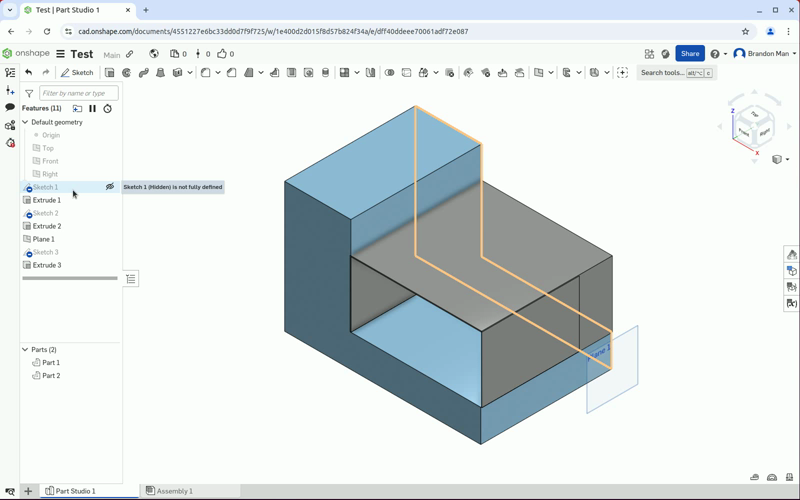
click(73, 189)